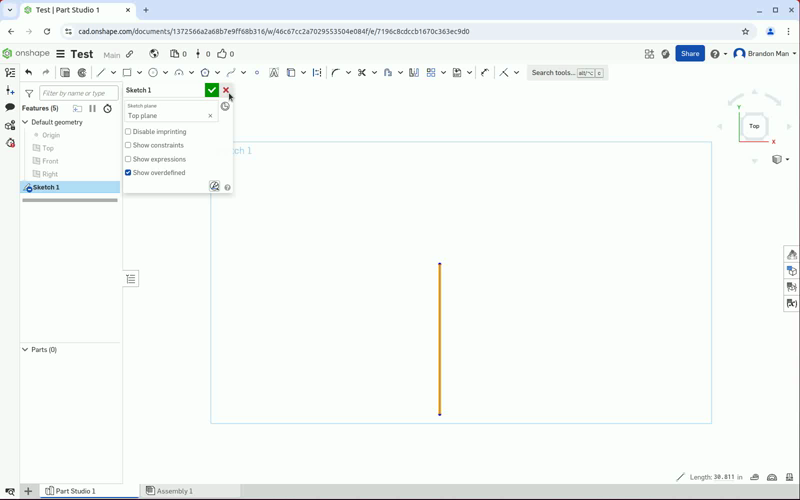
key(shift+h)
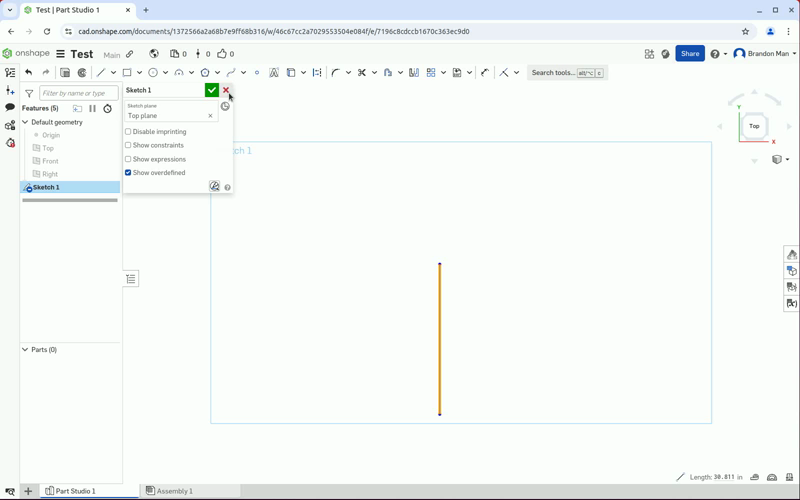
key(shift+s)
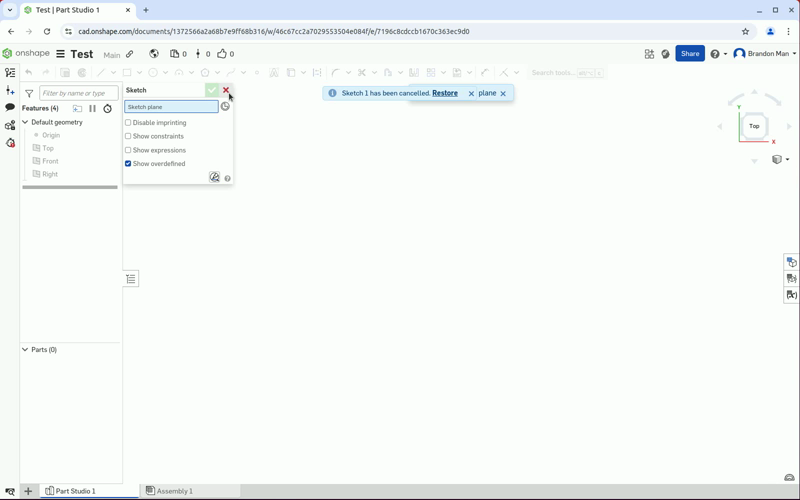
mouse_move(73, 150)
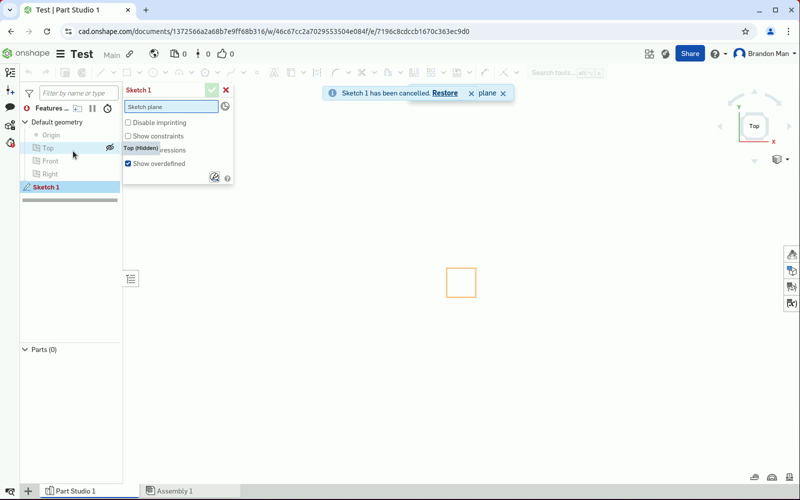
click(73, 150)
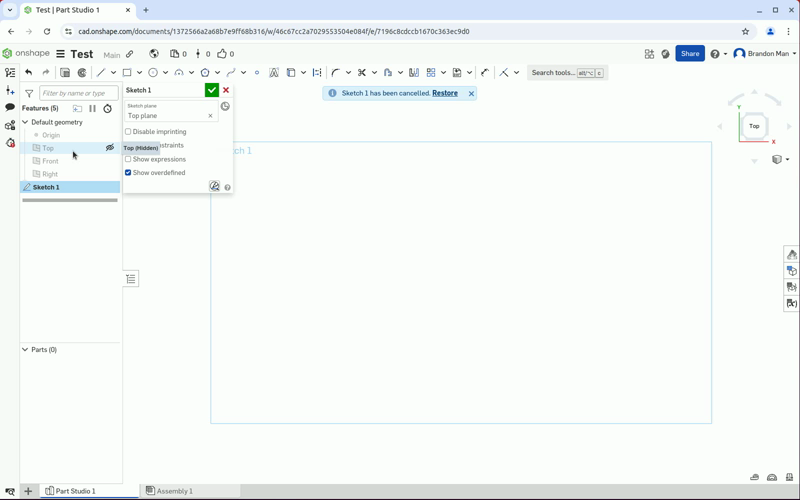
mouse_move(73, 352)
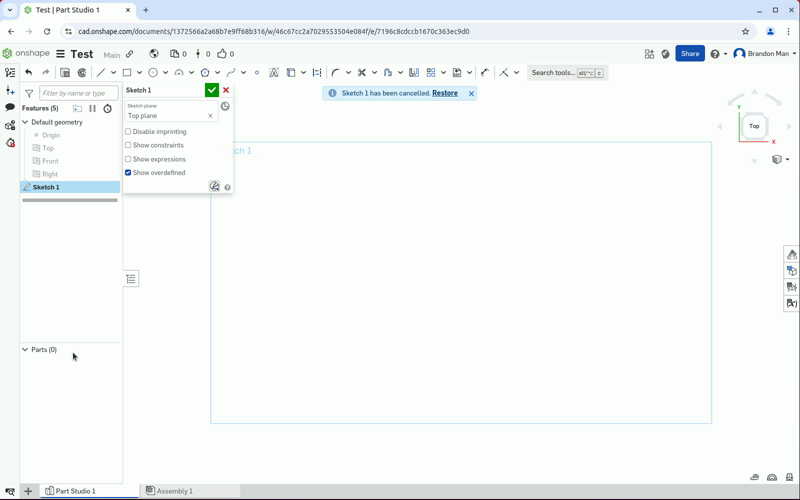
key(y)
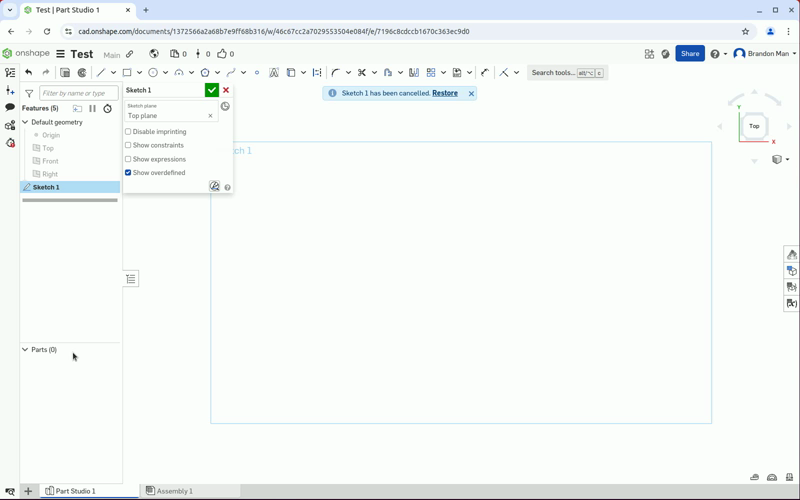
key(l)
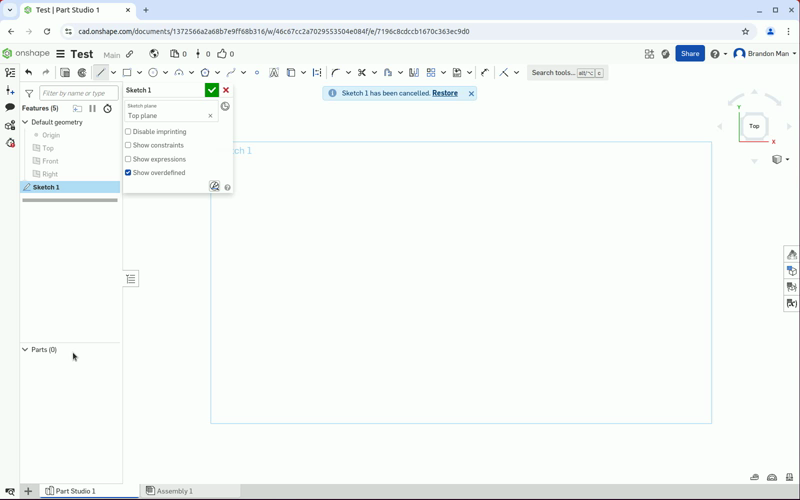
key_down(shift)
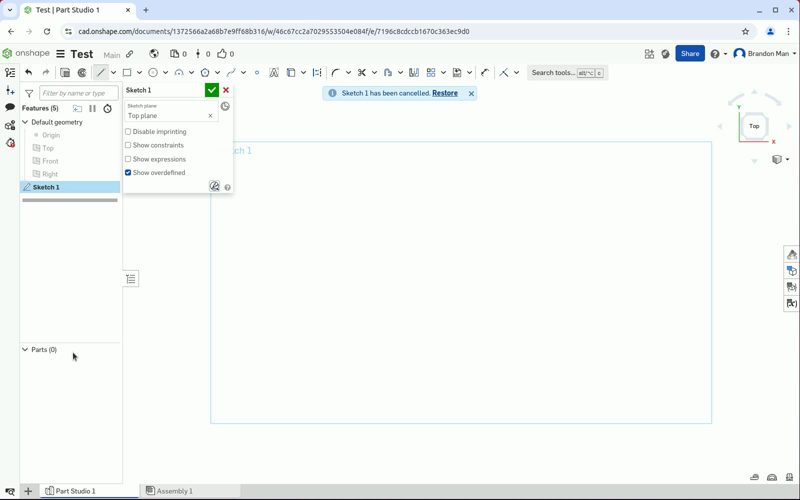
mouse_move(348, 395)
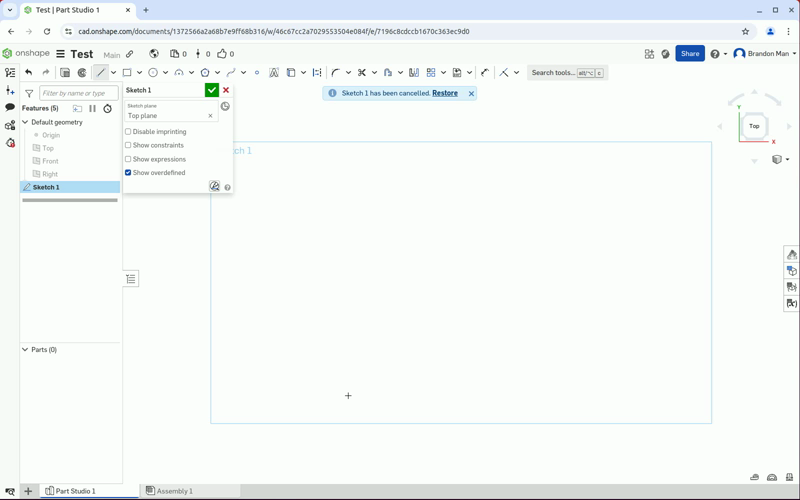
click(348, 395)
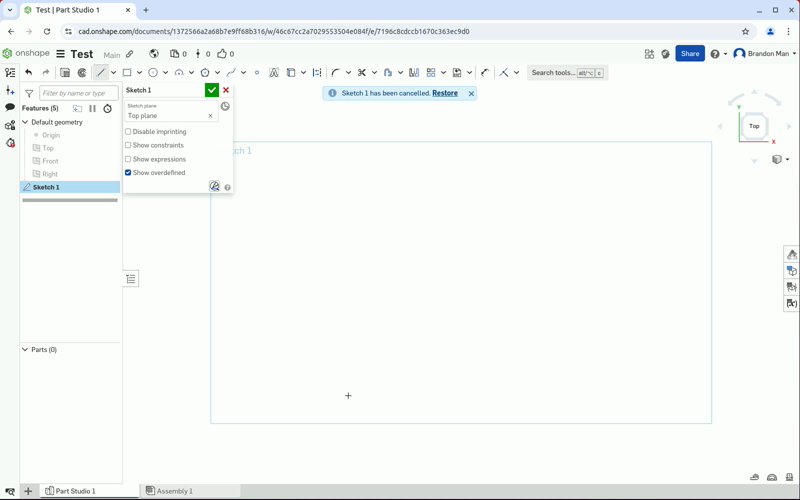
key_up(shift)
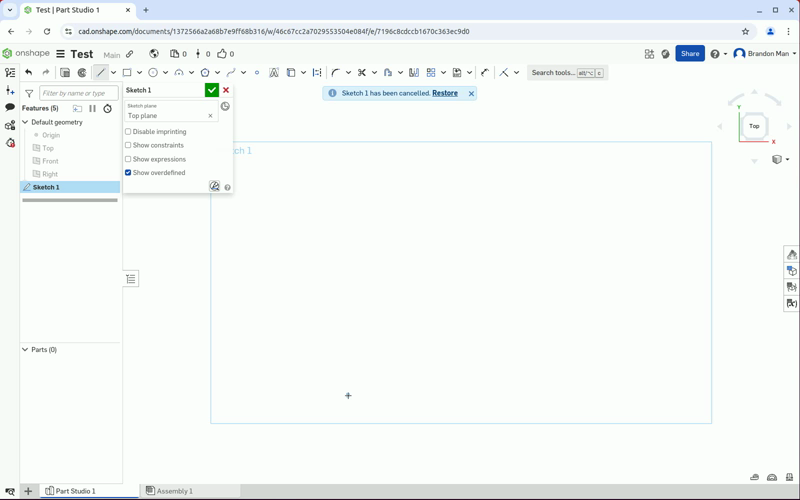
key_down(shift)
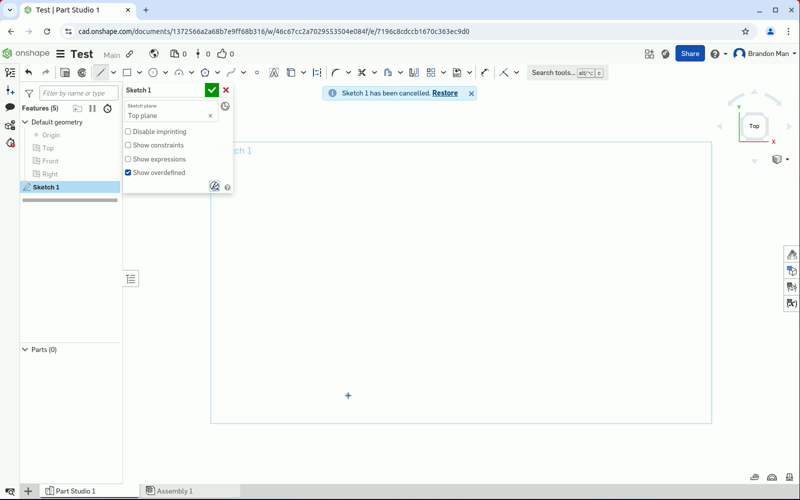
mouse_move(572, 395)
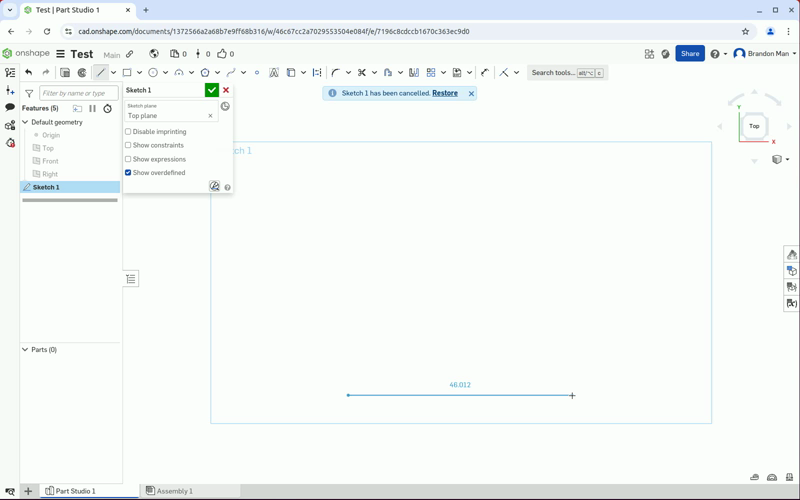
click(572, 395)
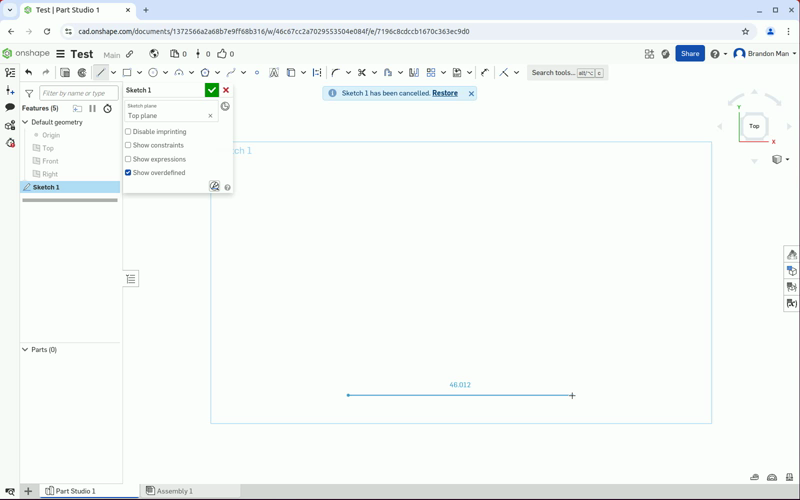
key_up(shift)
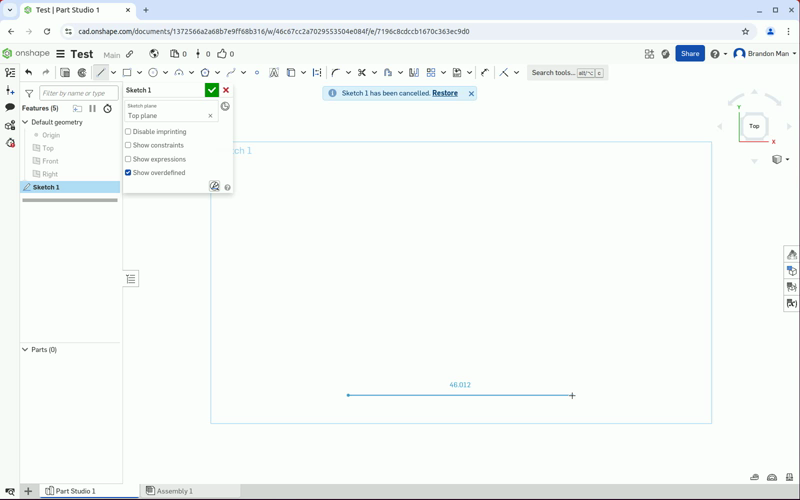
key_down(shift)
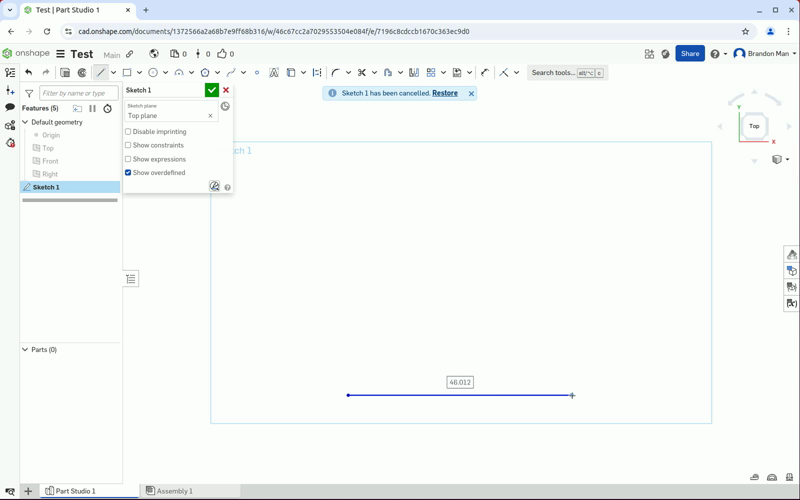
mouse_move(572, 171)
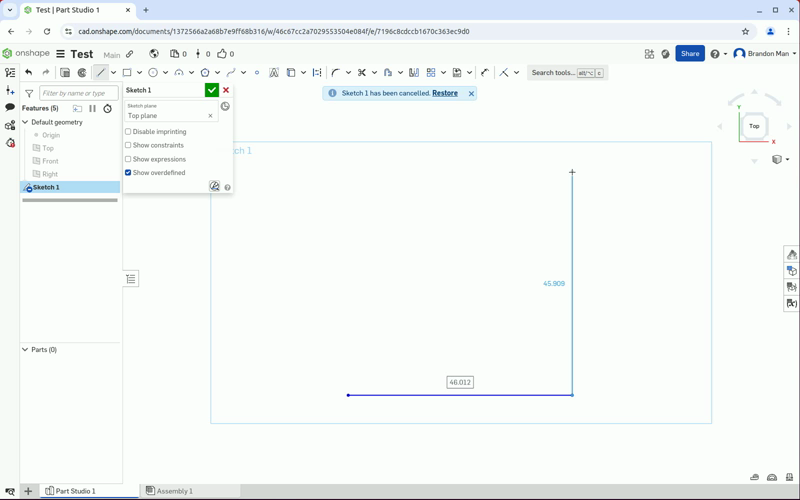
click(572, 171)
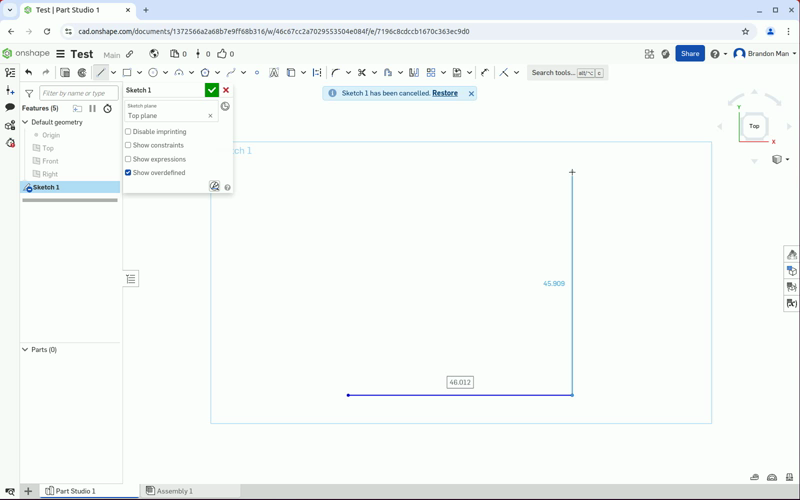
key_up(shift)
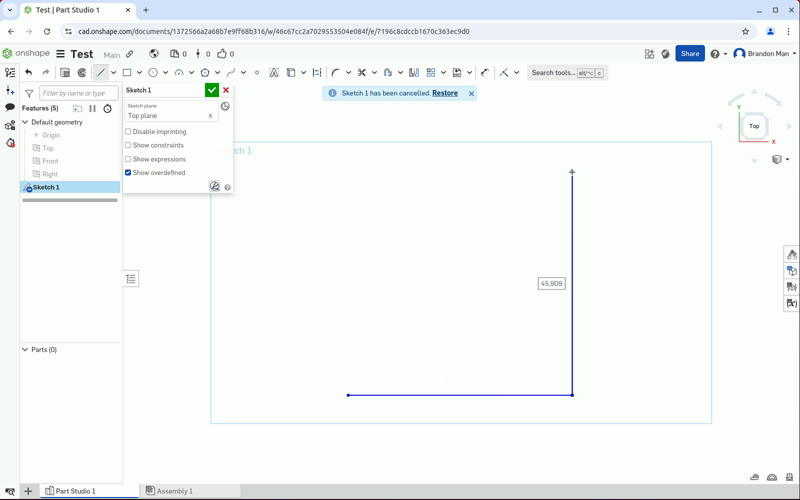
key_down(shift)
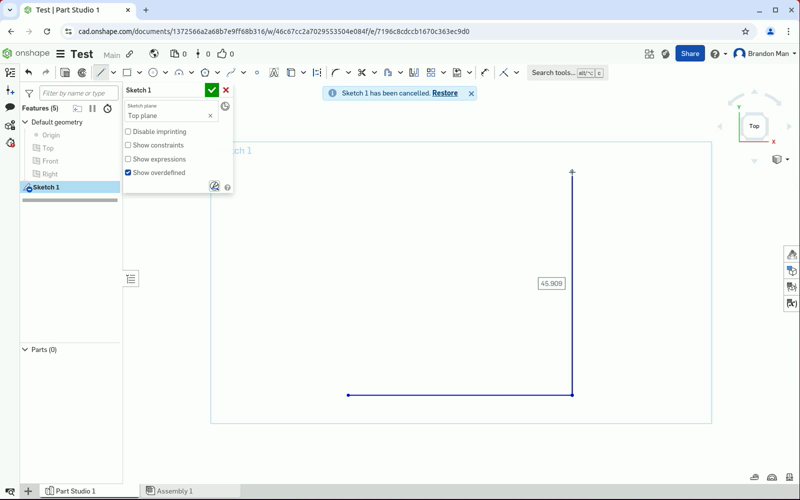
mouse_move(348, 171)
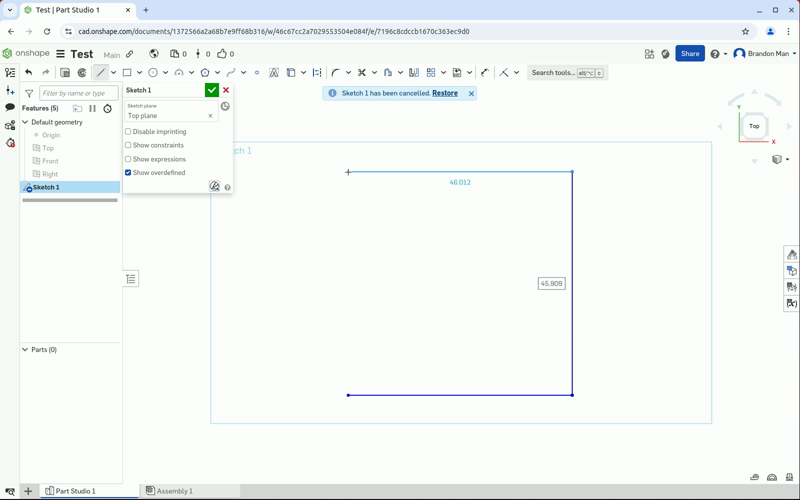
click(348, 171)
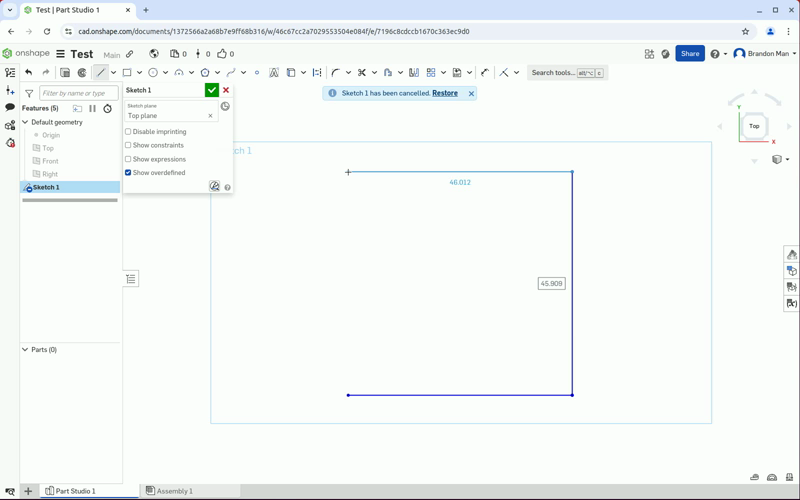
key_up(shift)
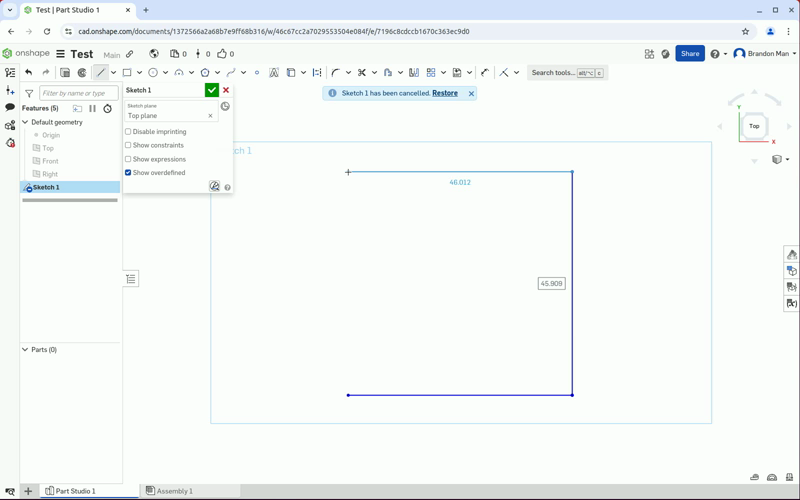
key_down(shift)
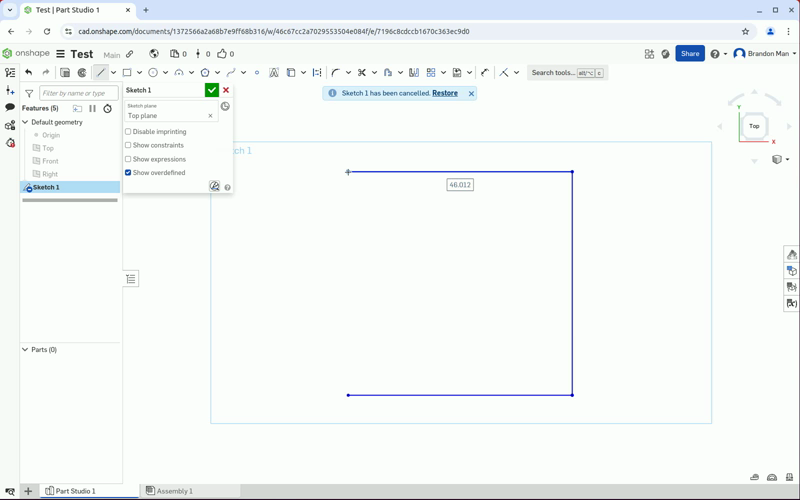
mouse_move(348, 395)
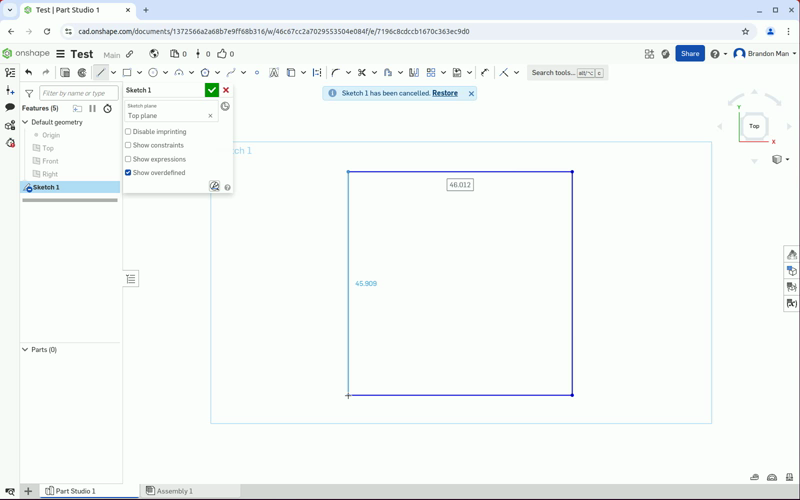
key_up(shift)
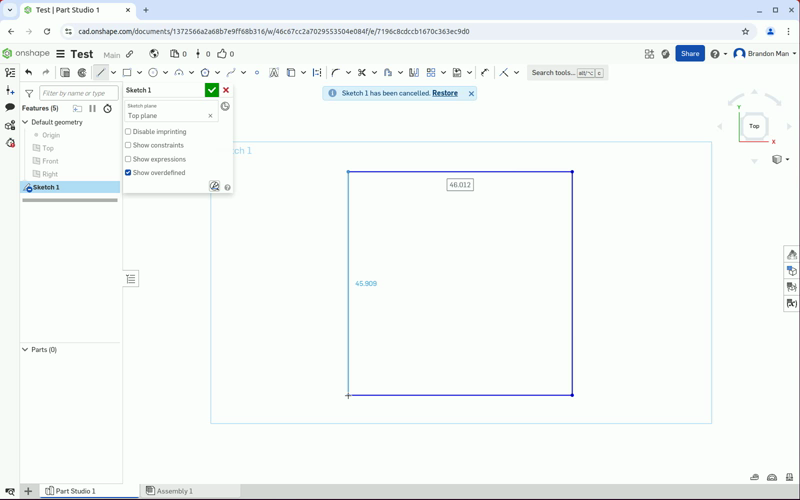
click(348, 395)
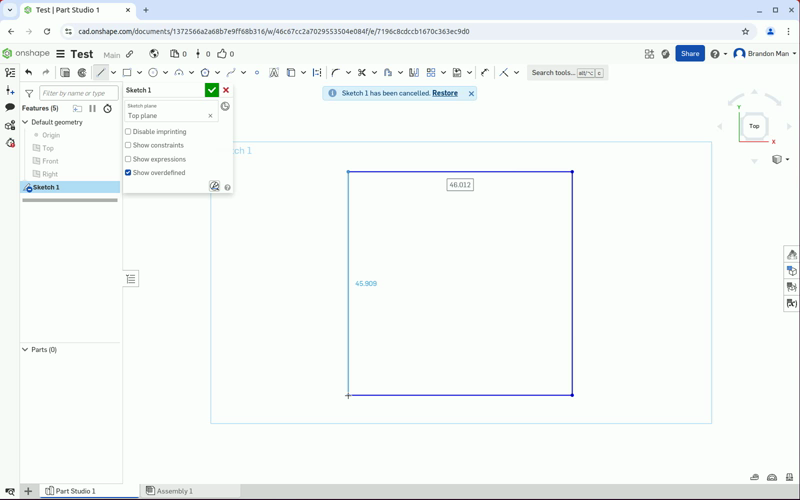
key(esc)
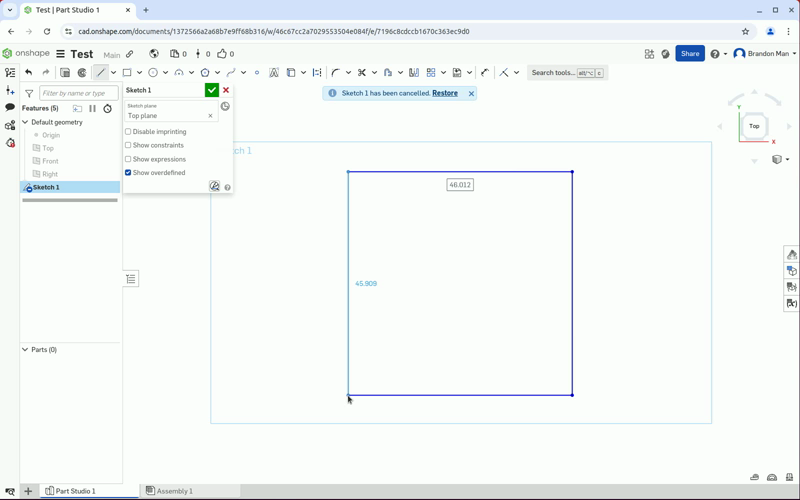
mouse_move(389, 273)
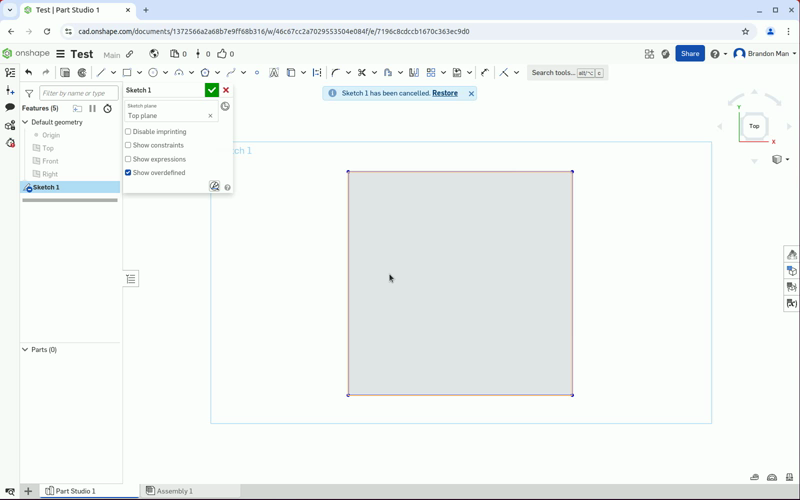
click(389, 273)
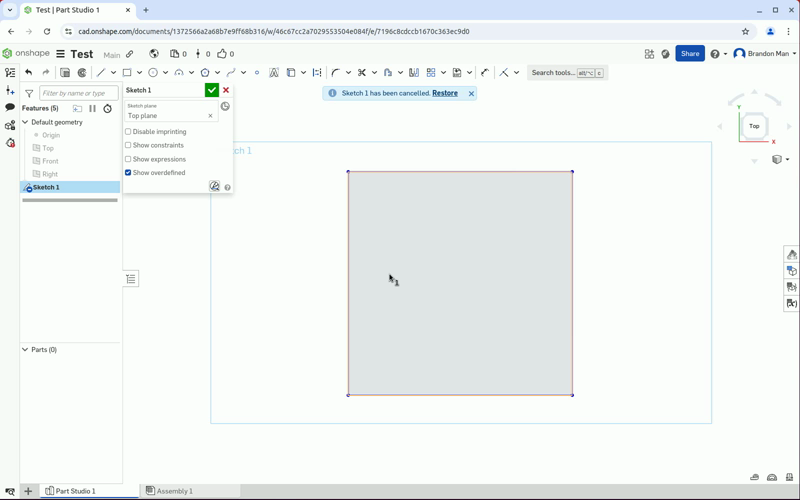
mouse_move(73, 352)
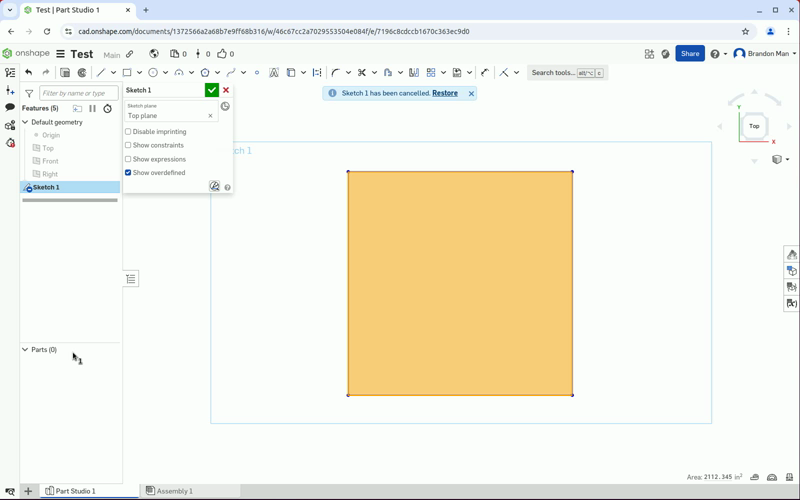
key(shift+y)
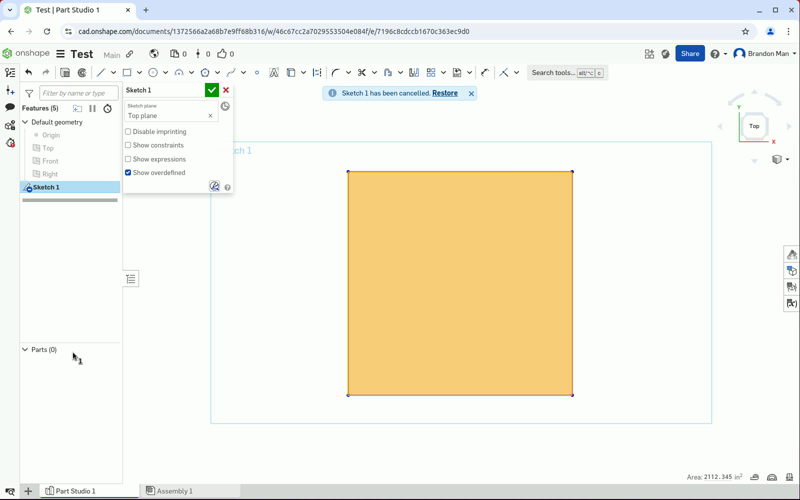
key(shift+e)
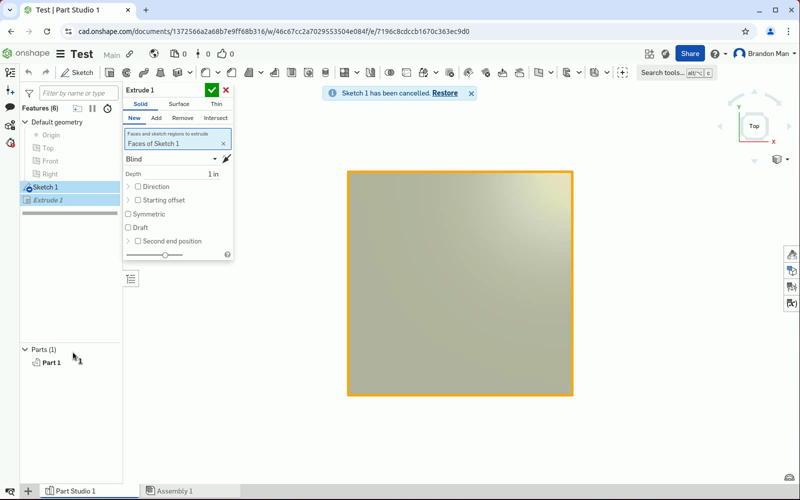
mouse_move(143, 106)
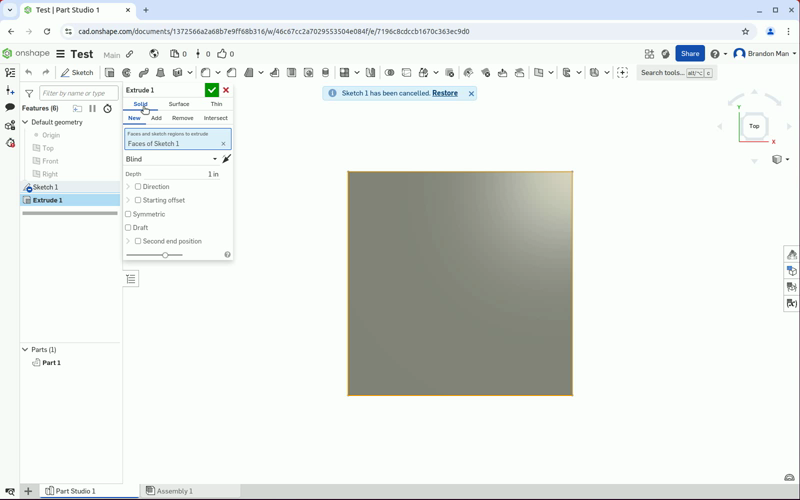
click(143, 106)
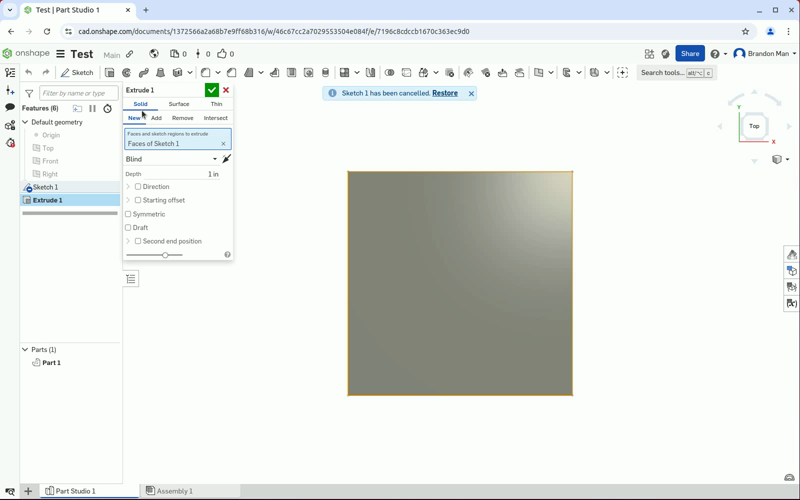
mouse_move(137, 120)
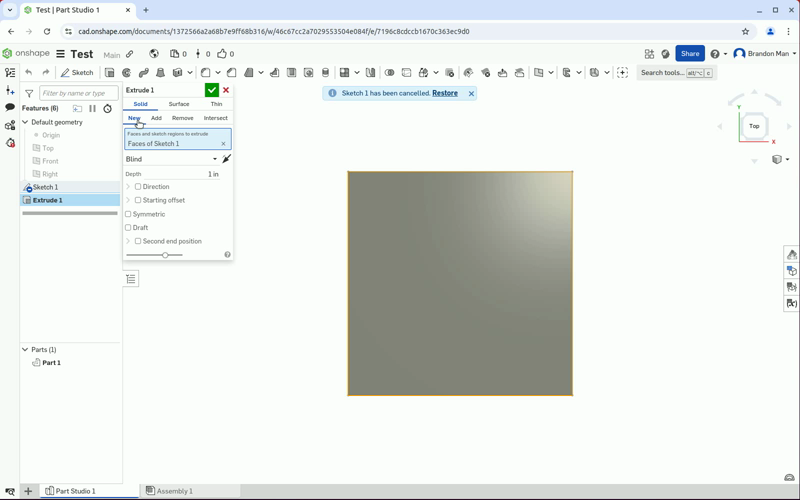
click(137, 120)
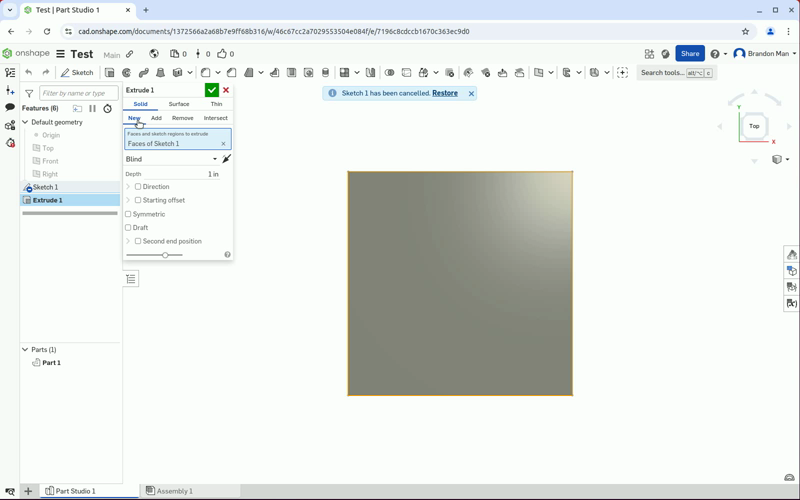
key(tab, 4)
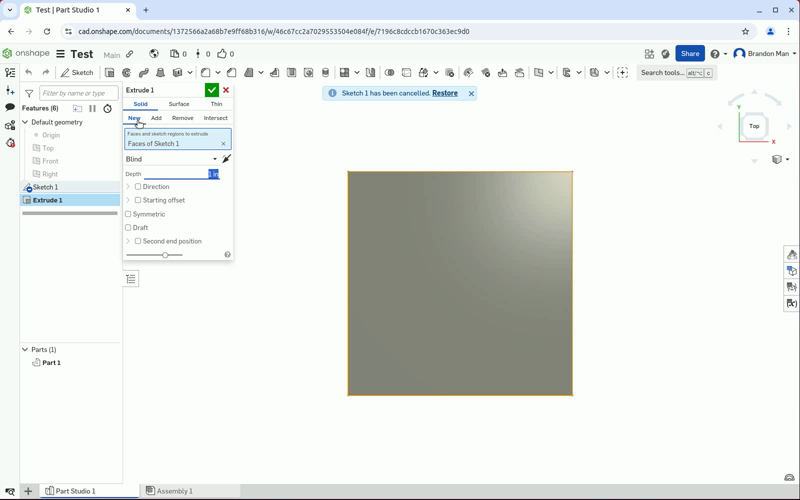
text(0.722)
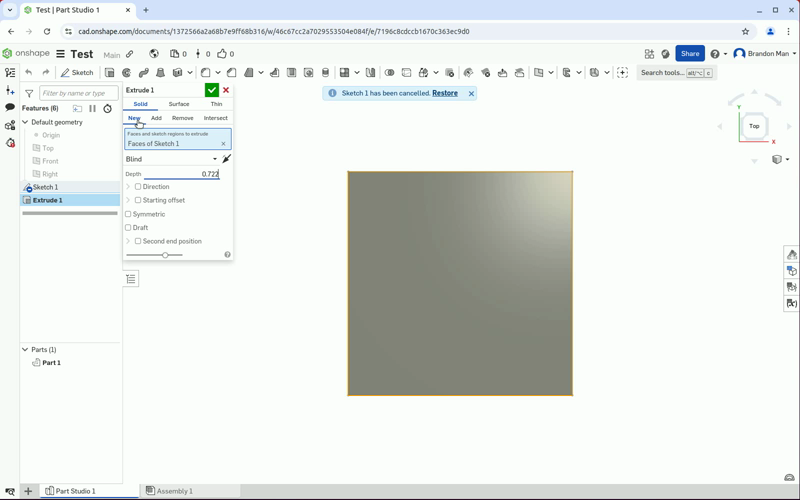
key(enter)
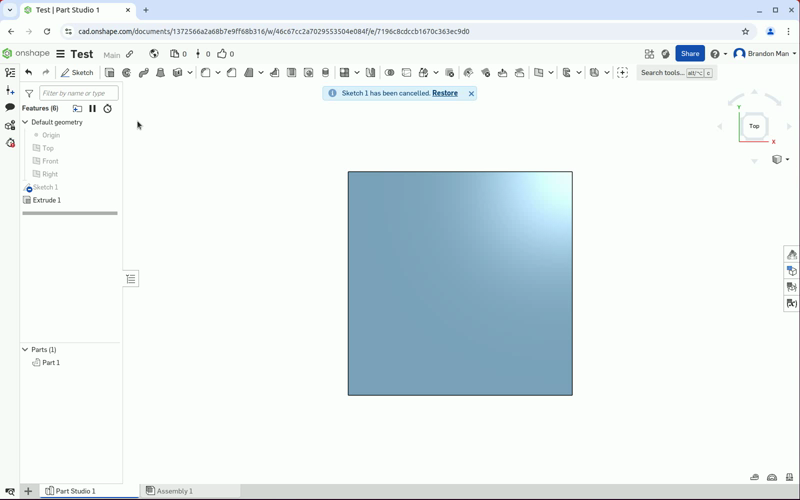
key(shift+h)
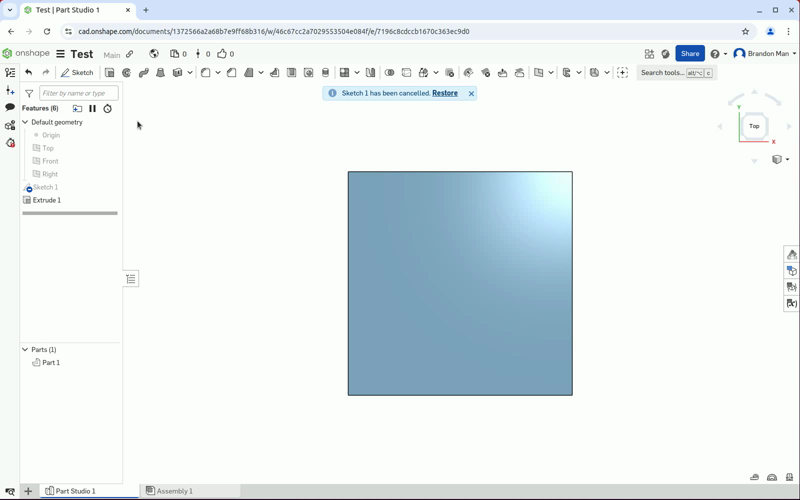
key(shift+h)
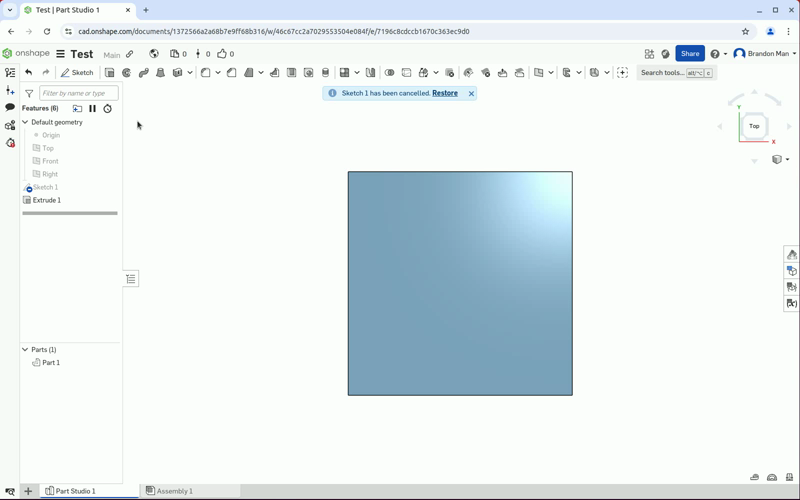
mouse_move(73, 189)
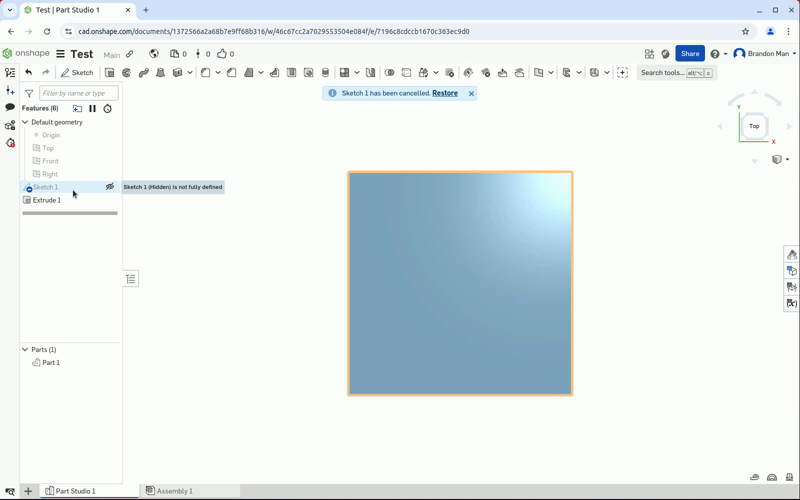
click(73, 189)
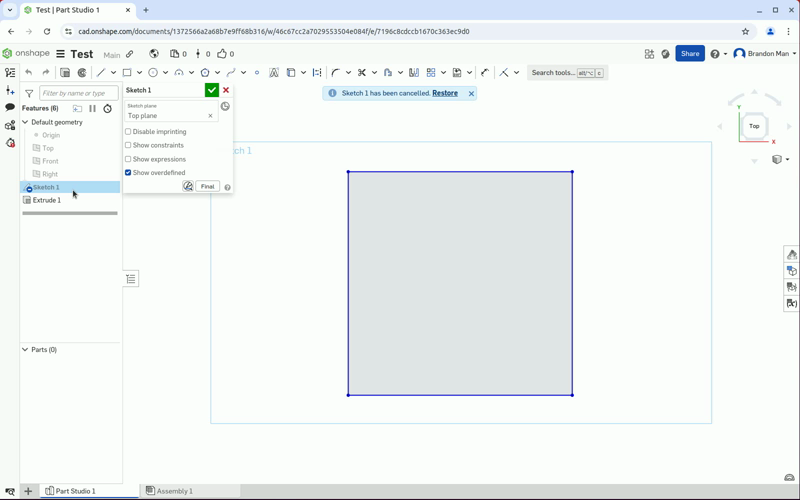
mouse_move(229, 92)
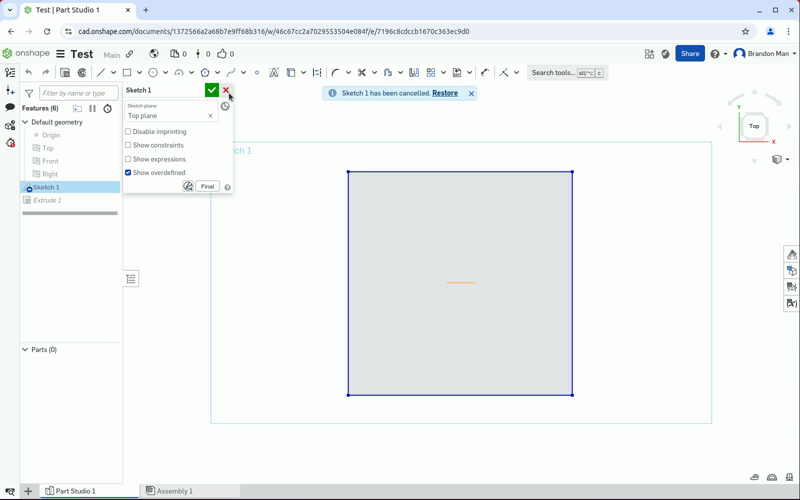
click(229, 92)
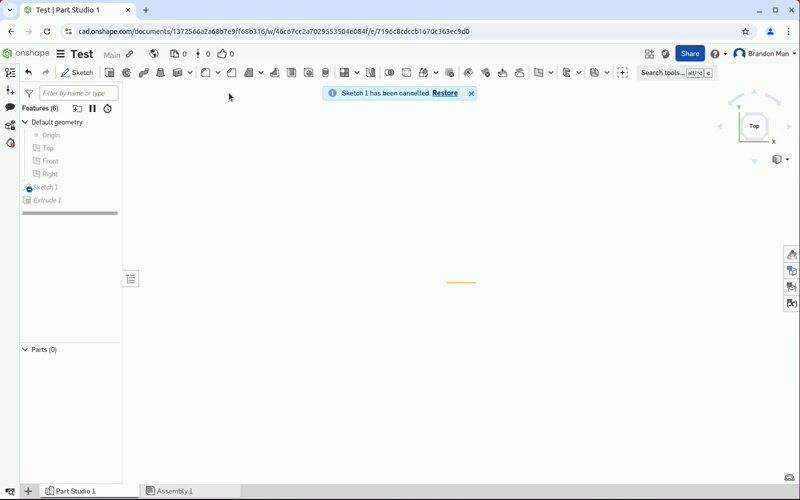
mouse_move(541, 75)
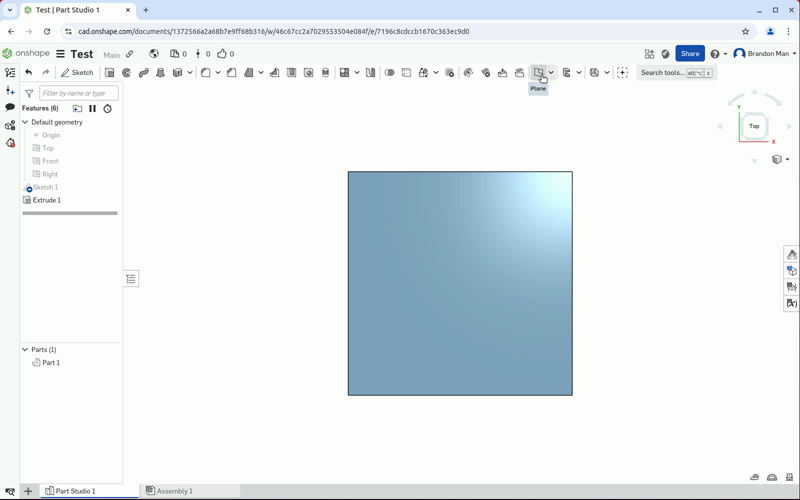
click(541, 75)
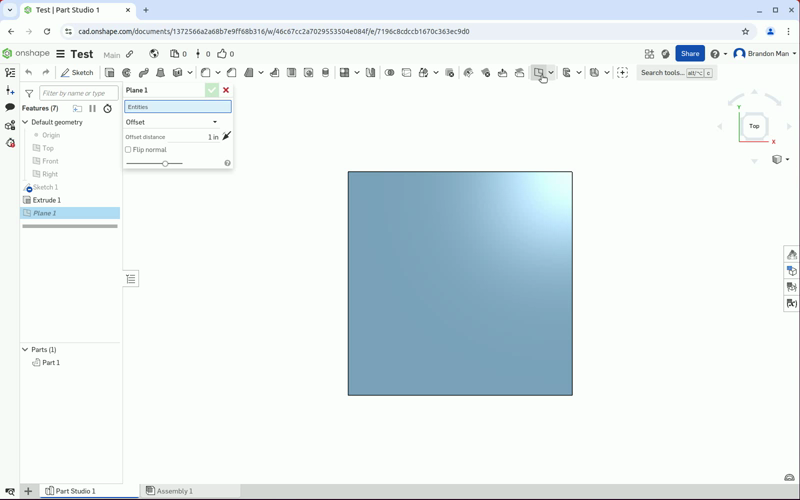
mouse_move(73, 150)
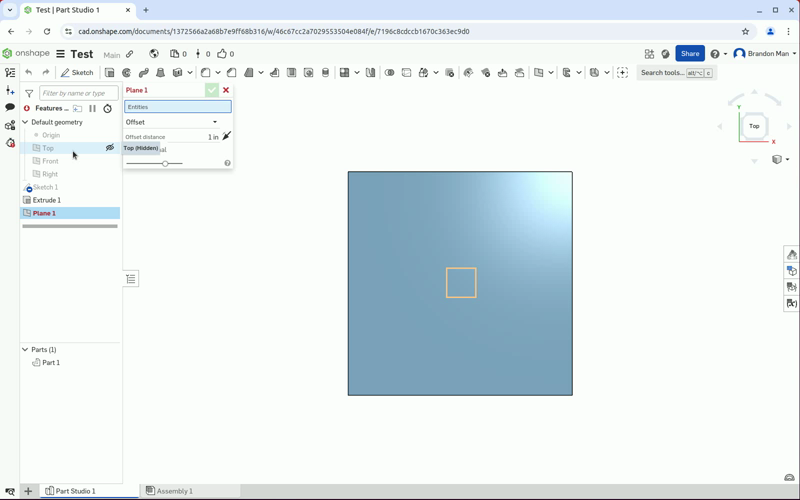
click(73, 150)
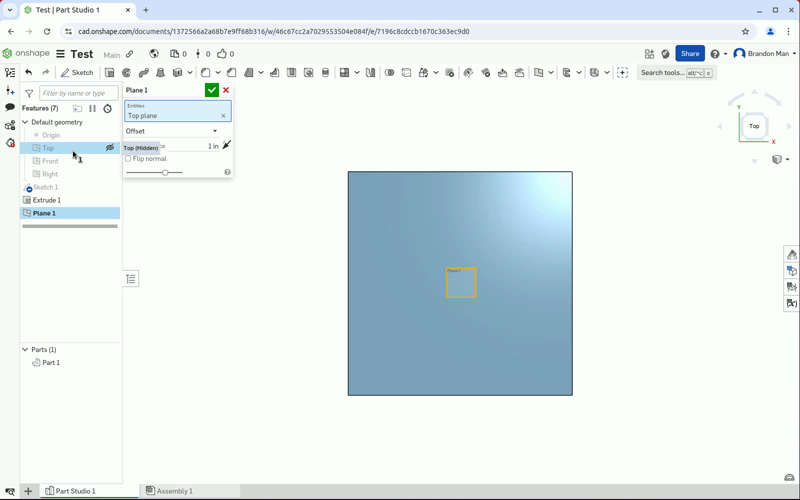
key(tab, 2)
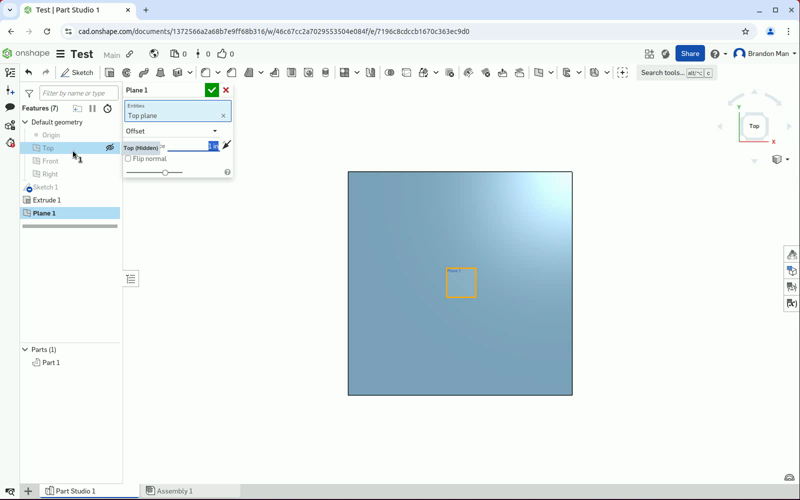
text(0.709)
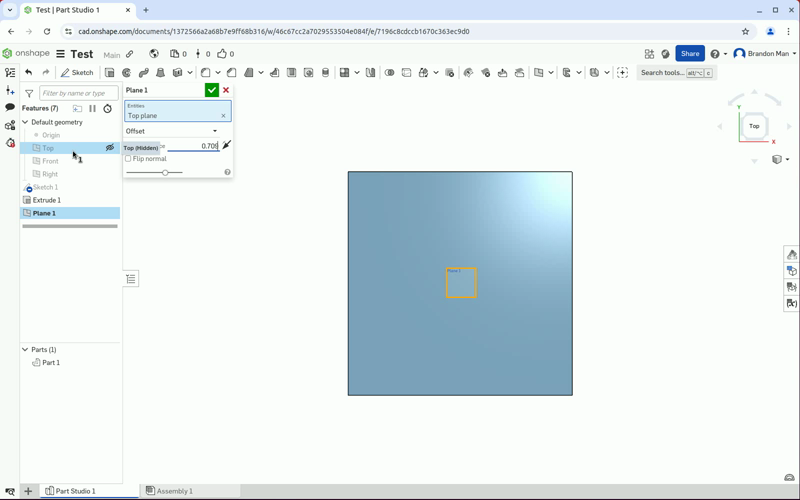
key(enter, 2)
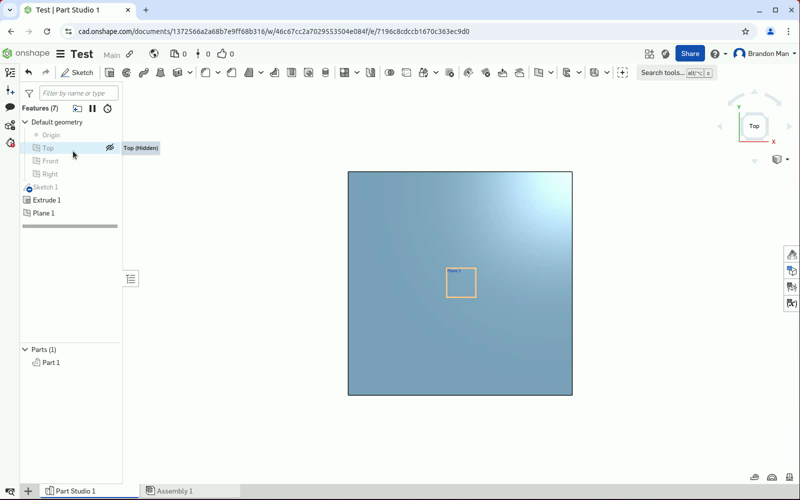
key(shift+s)
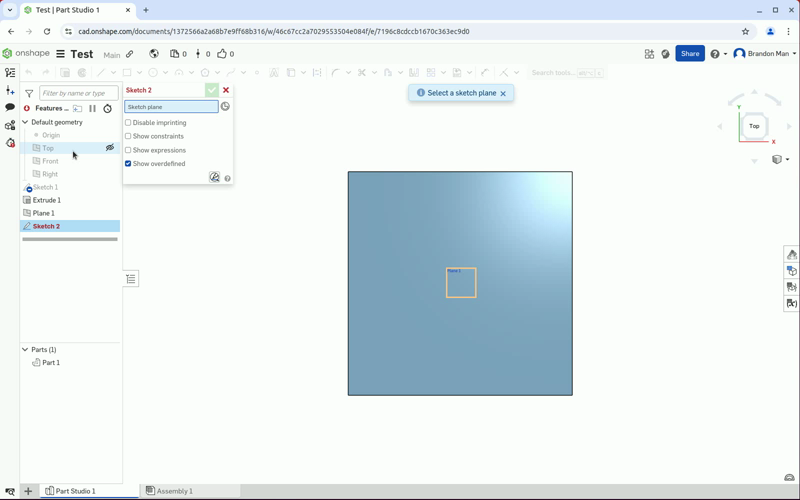
mouse_move(73, 215)
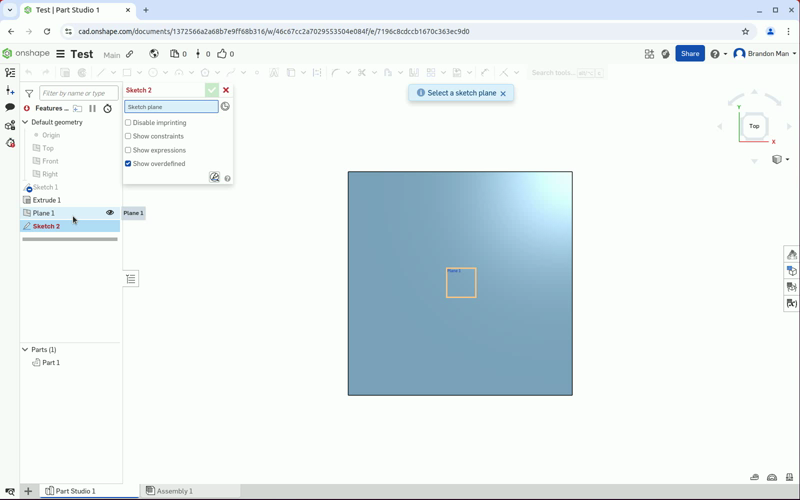
click(73, 215)
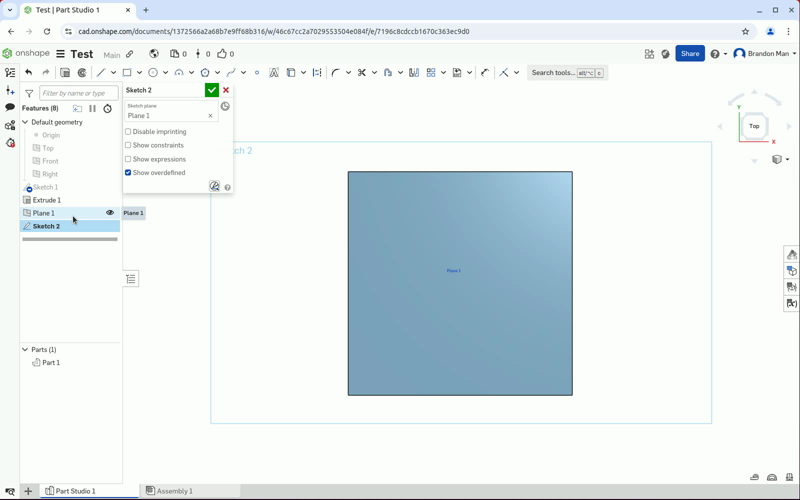
mouse_move(73, 352)
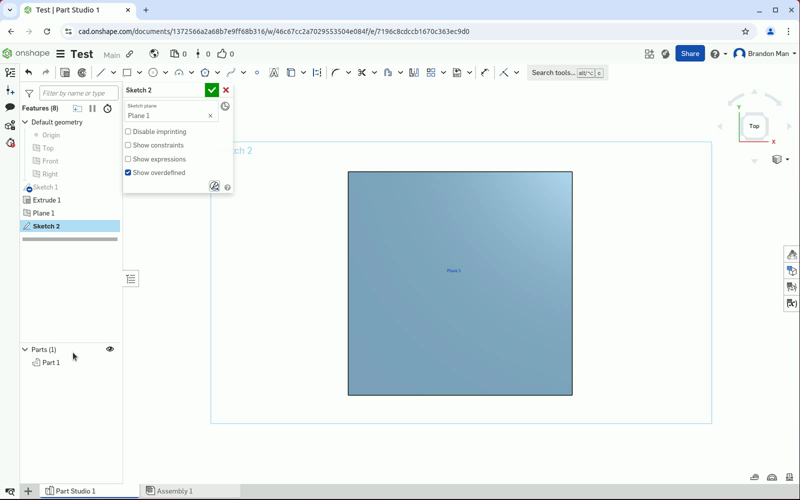
key(y)
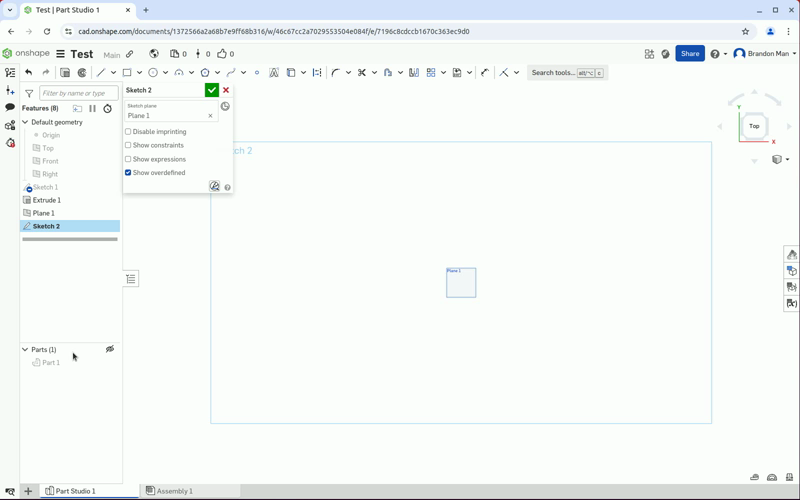
key(l)
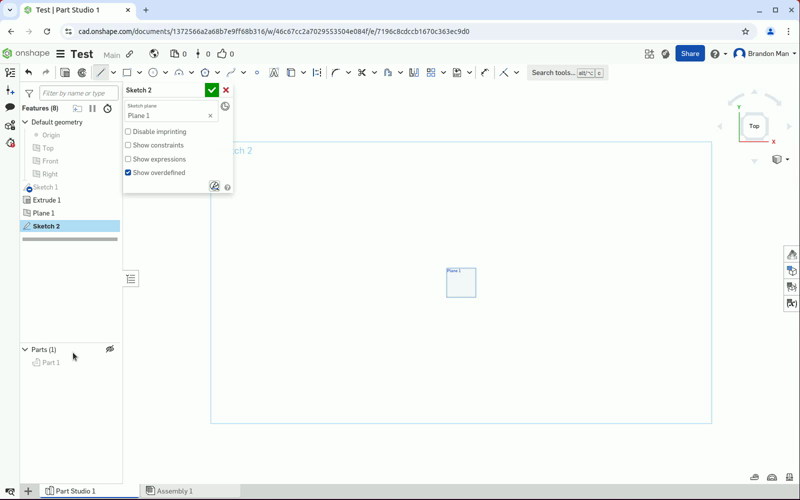
key_down(shift)
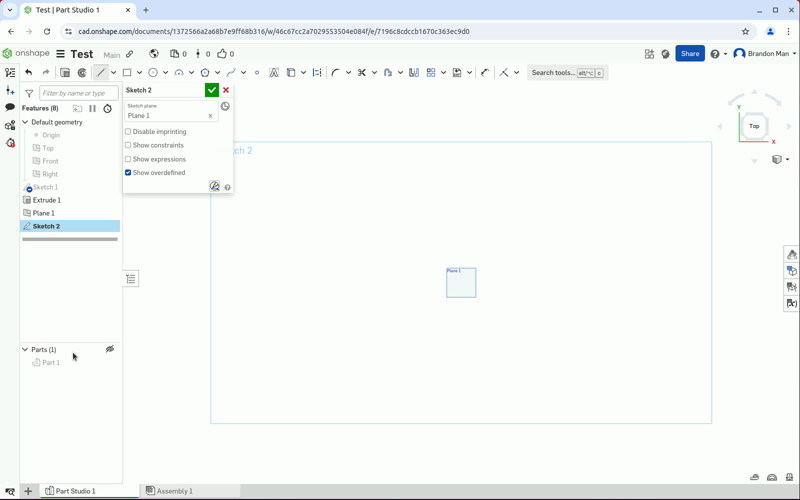
mouse_move(348, 395)
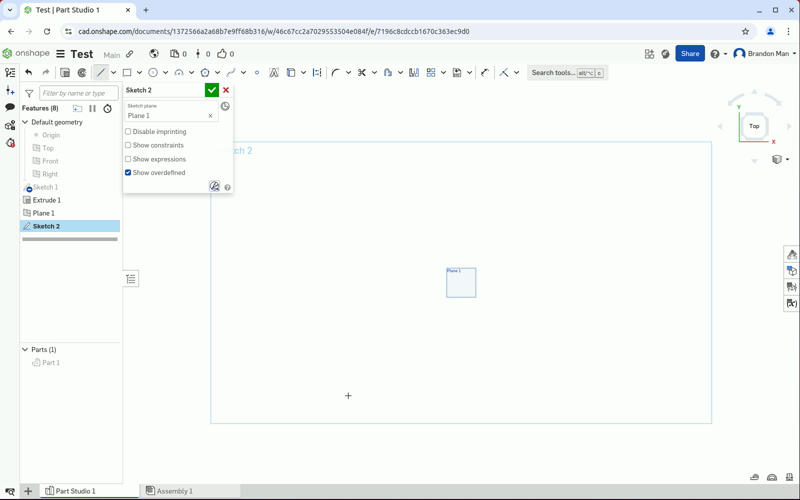
click(348, 395)
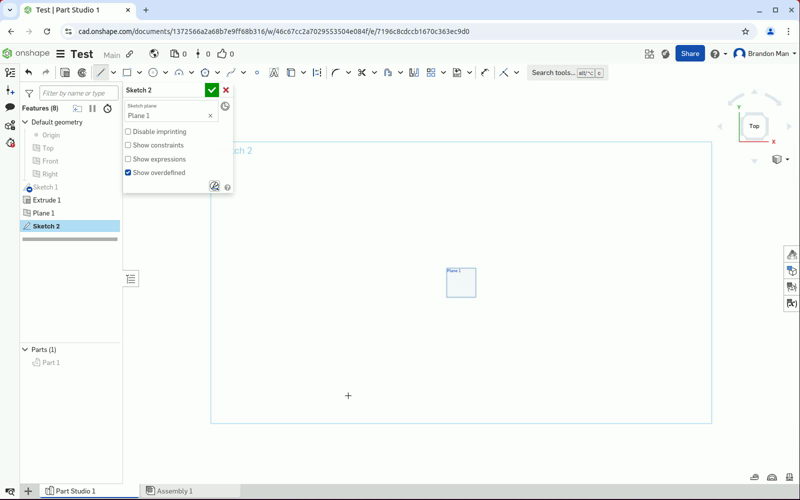
key_up(shift)
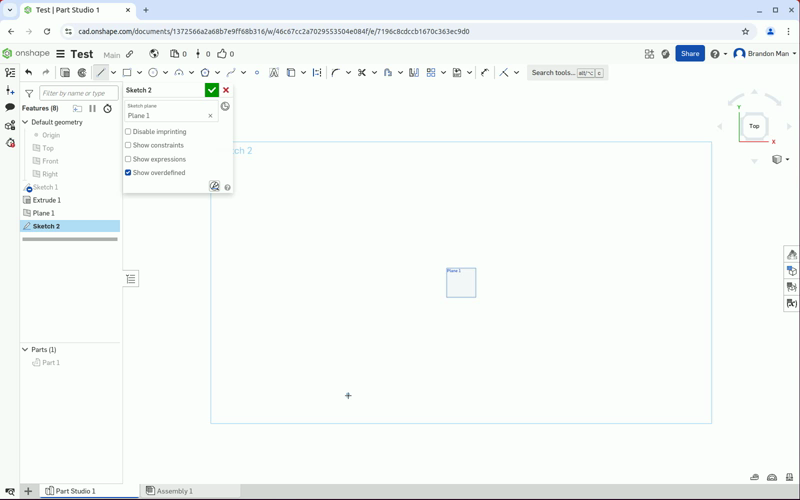
key_down(shift)
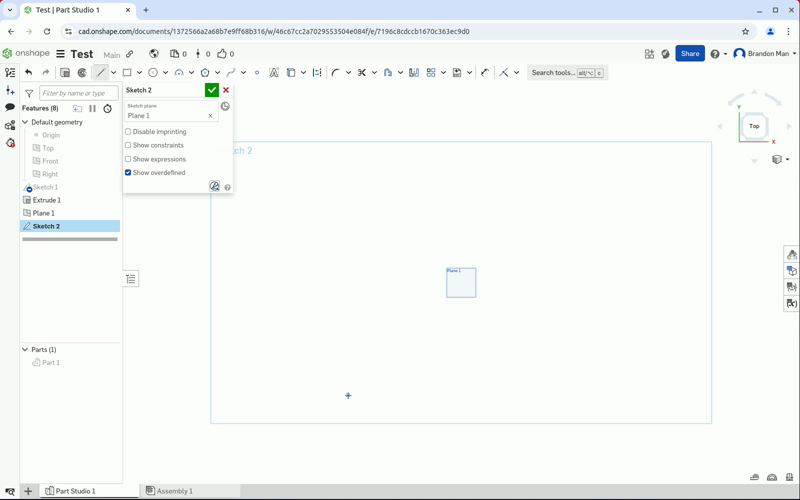
mouse_move(572, 395)
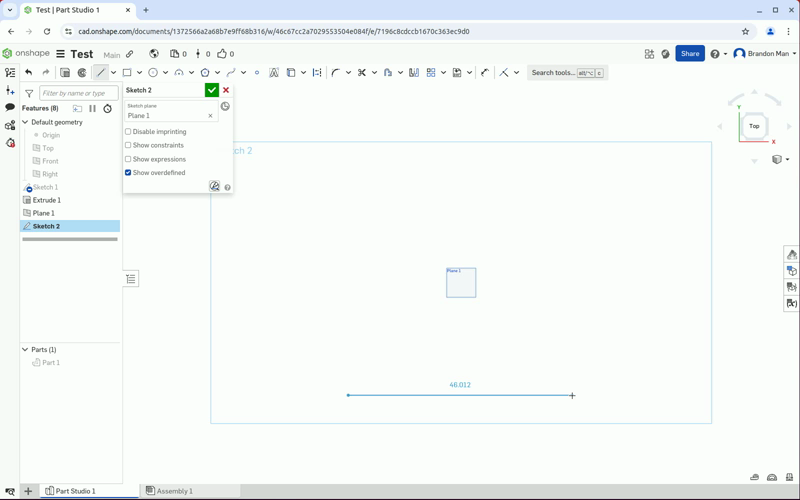
click(572, 395)
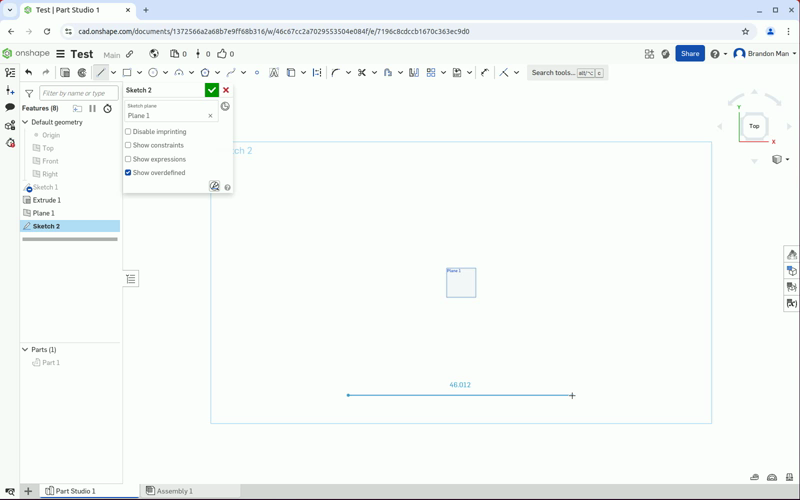
key_up(shift)
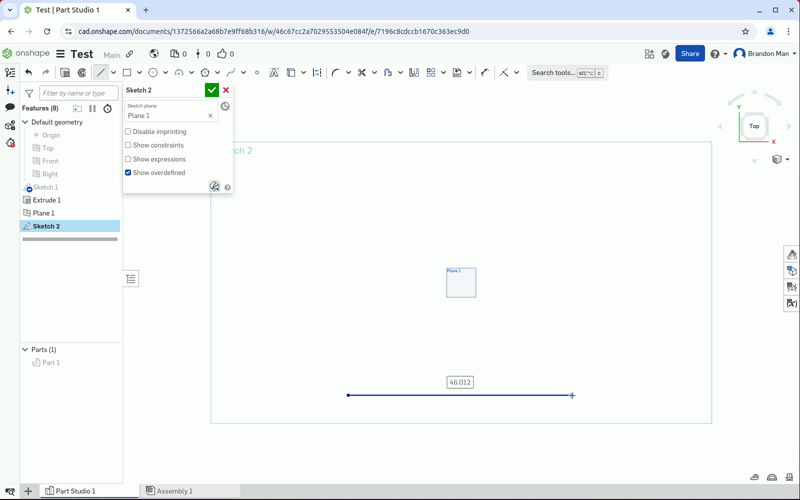
key_down(shift)
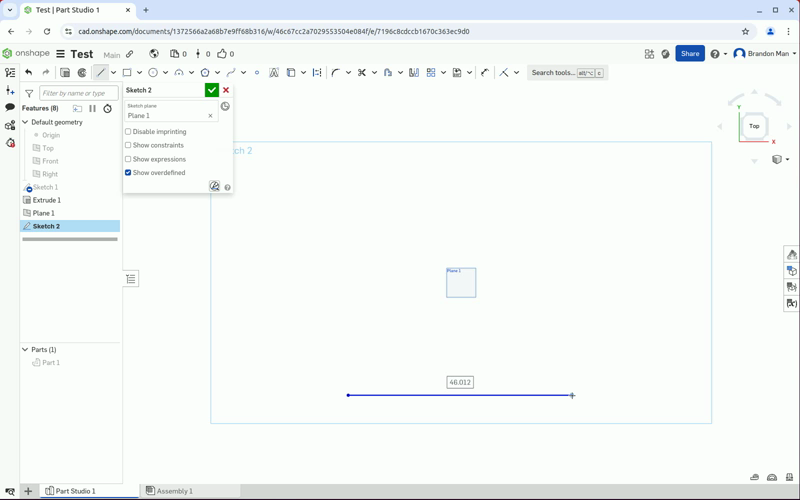
mouse_move(572, 171)
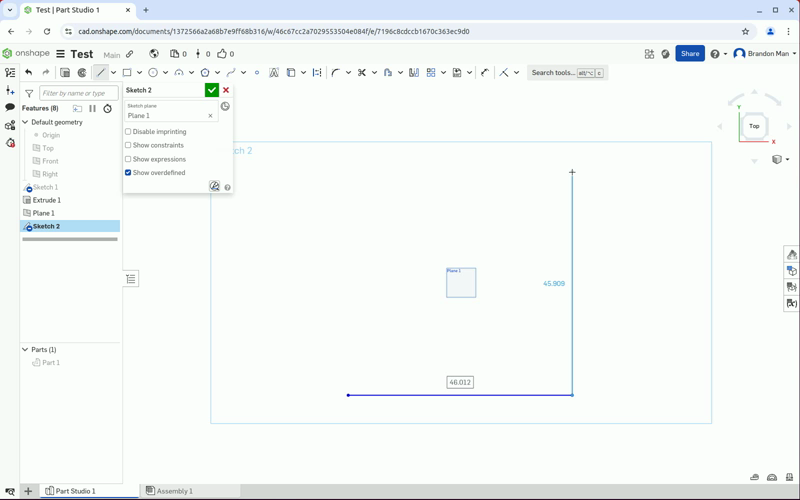
click(572, 171)
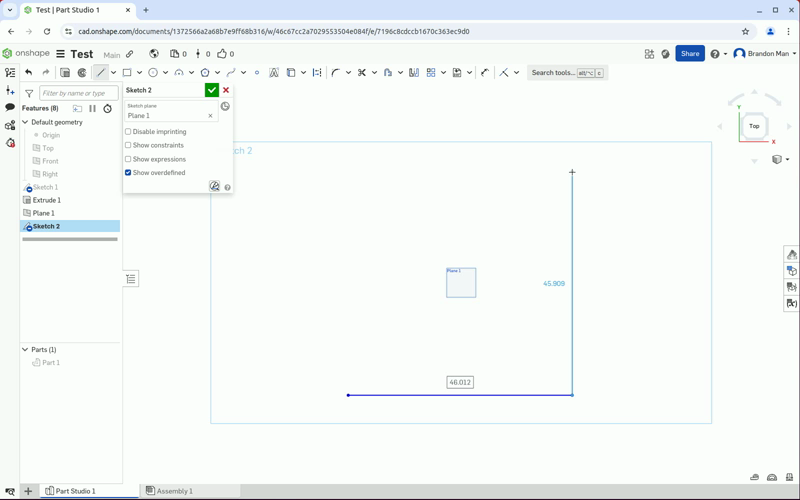
key_up(shift)
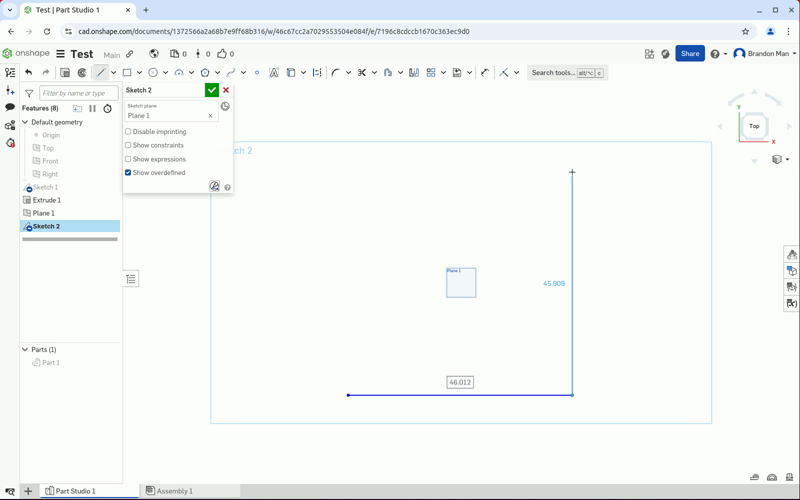
key_down(shift)
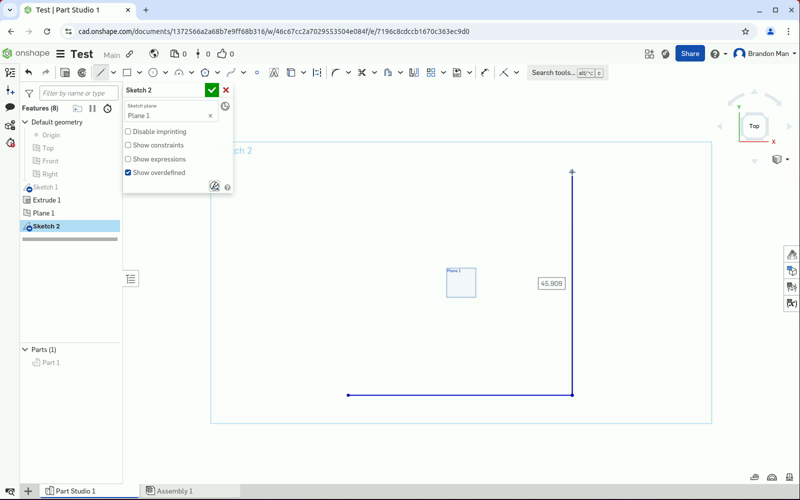
mouse_move(348, 171)
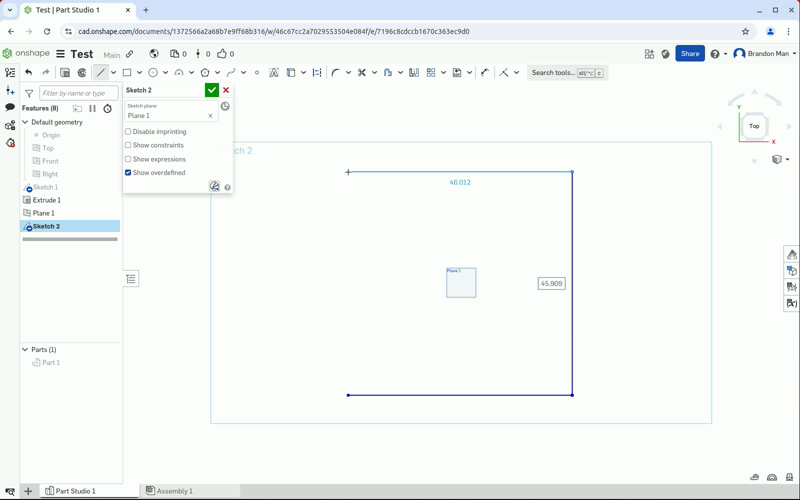
click(348, 171)
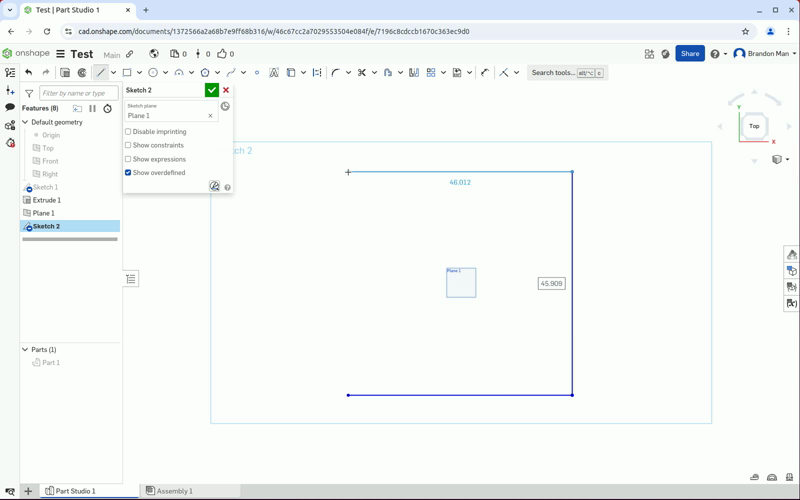
key_up(shift)
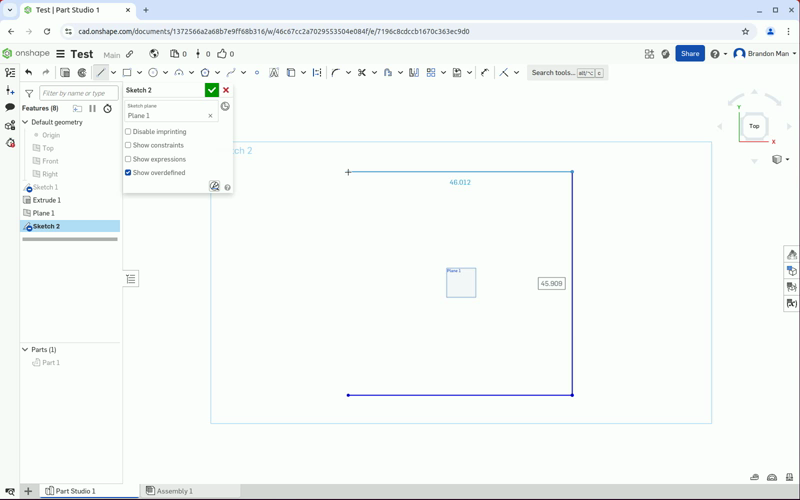
key_down(shift)
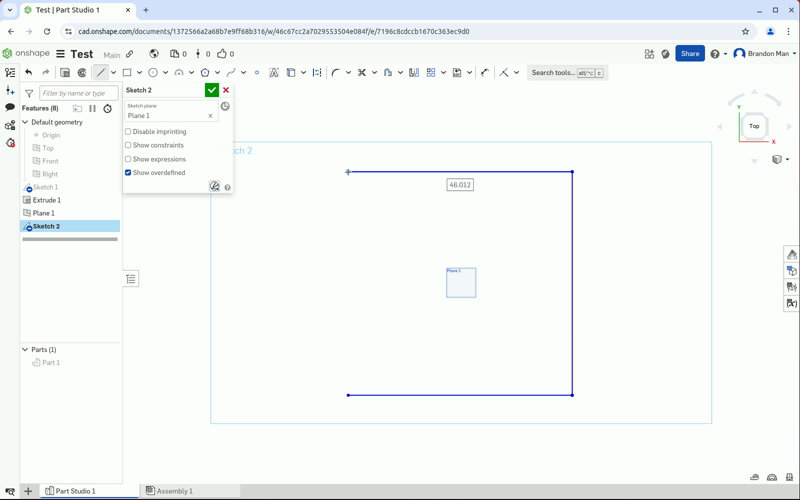
mouse_move(348, 395)
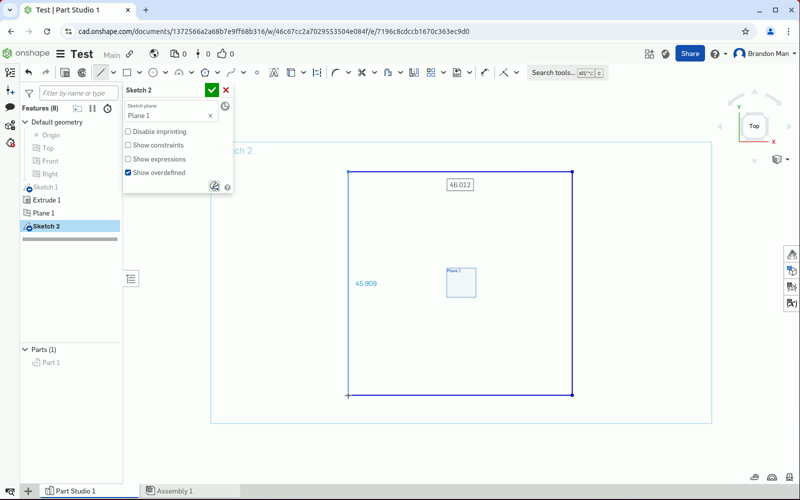
key_up(shift)
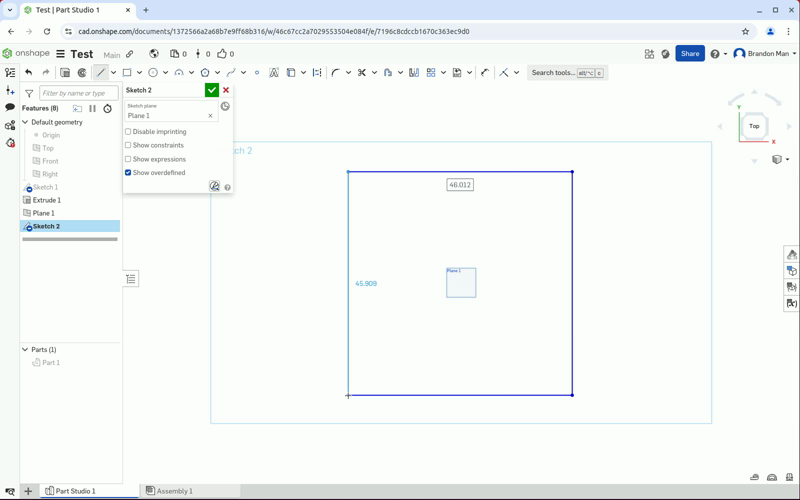
click(348, 395)
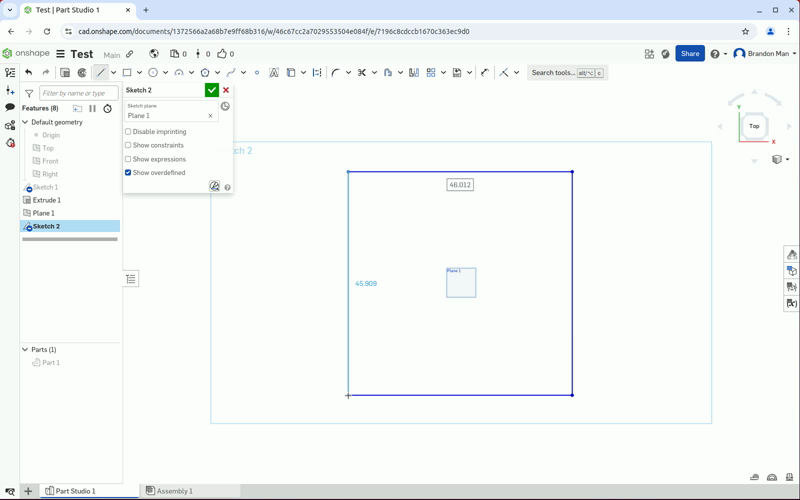
key(esc)
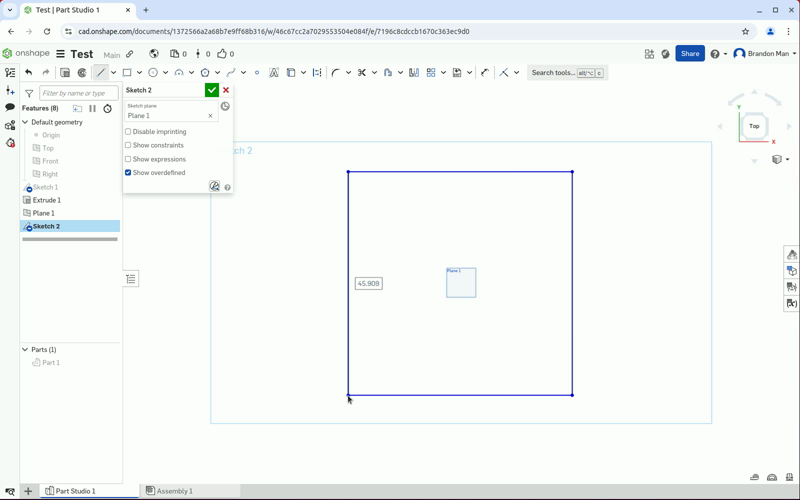
key(l)
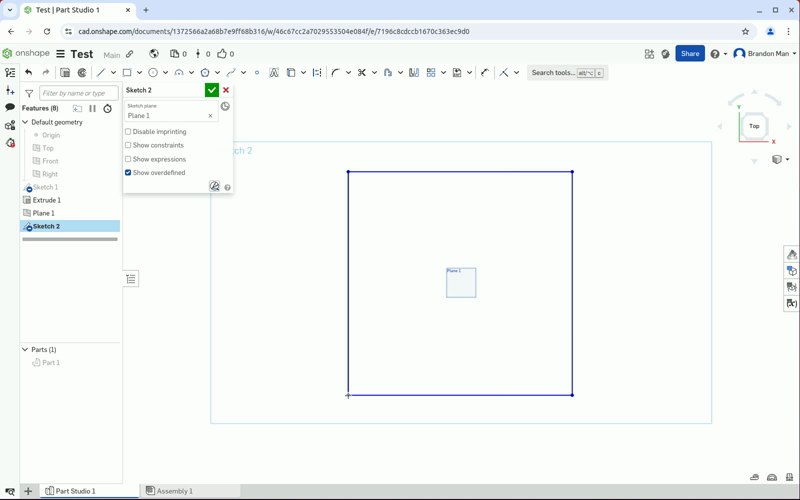
key_down(shift)
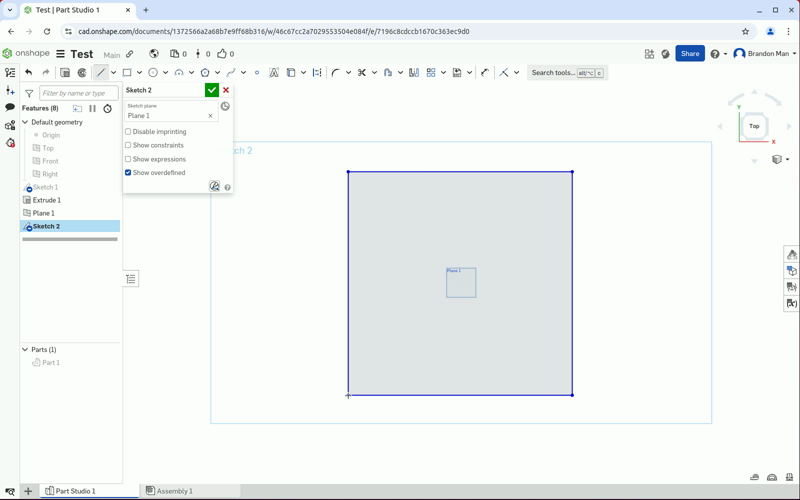
mouse_move(350, 393)
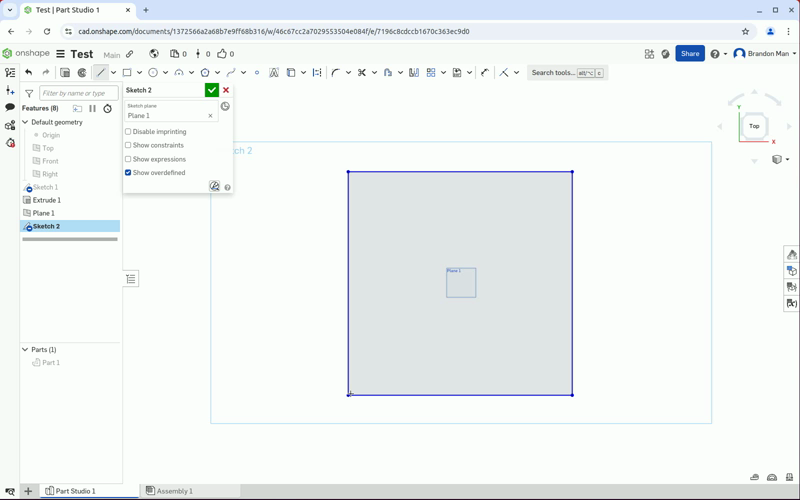
scroll(6)
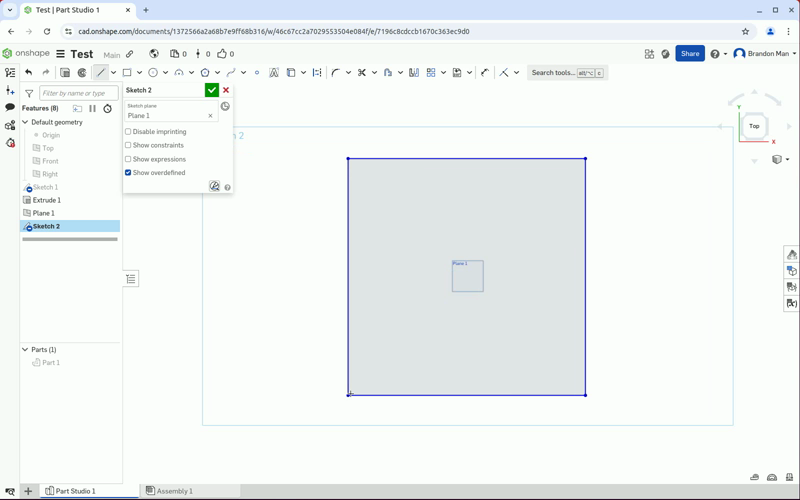
scroll(6)
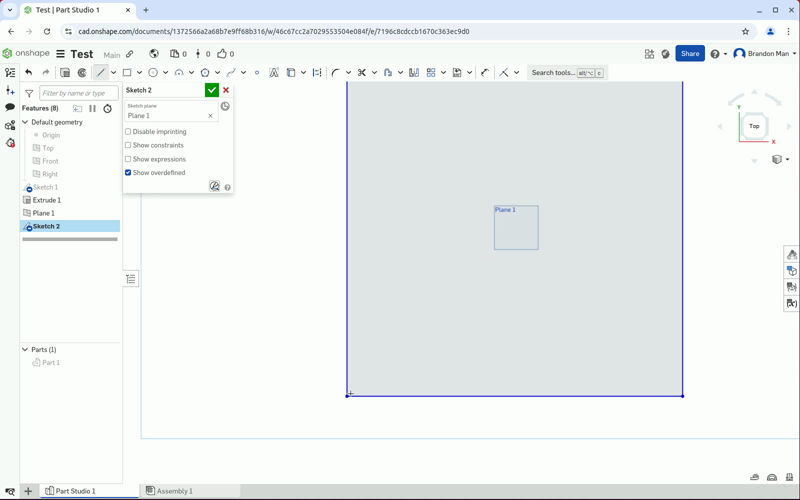
scroll(6)
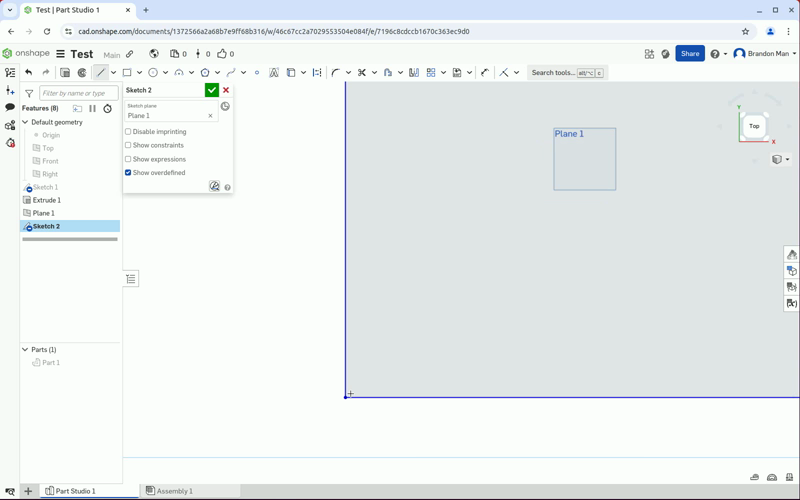
scroll(6)
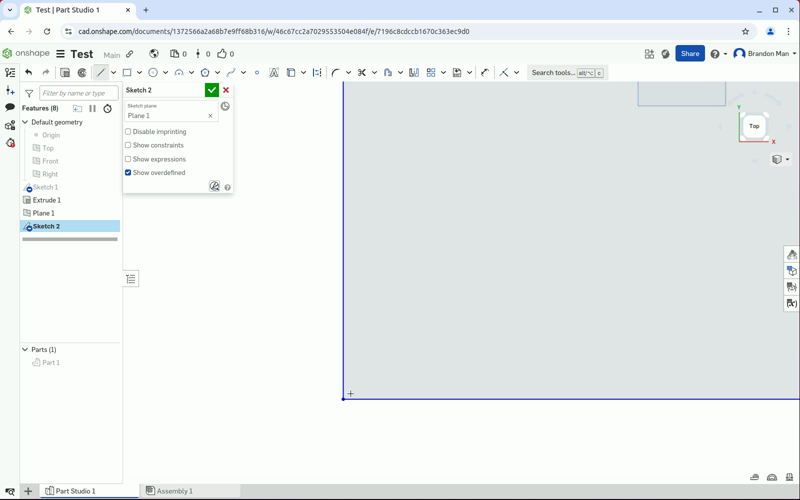
scroll(6)
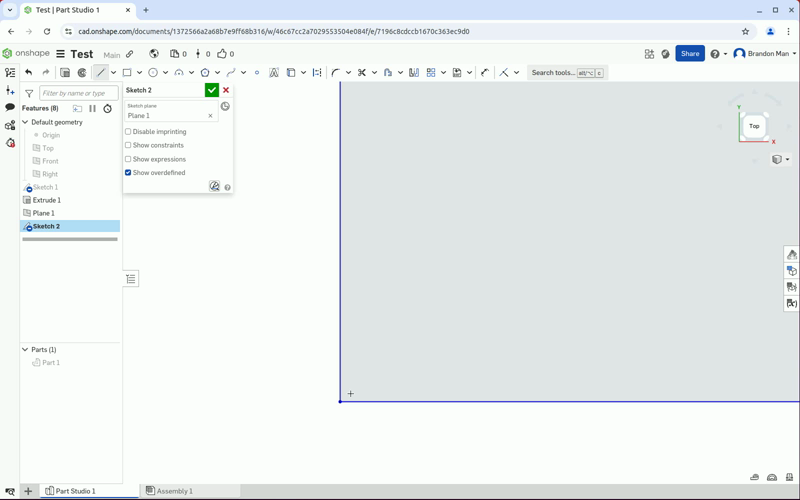
scroll(6)
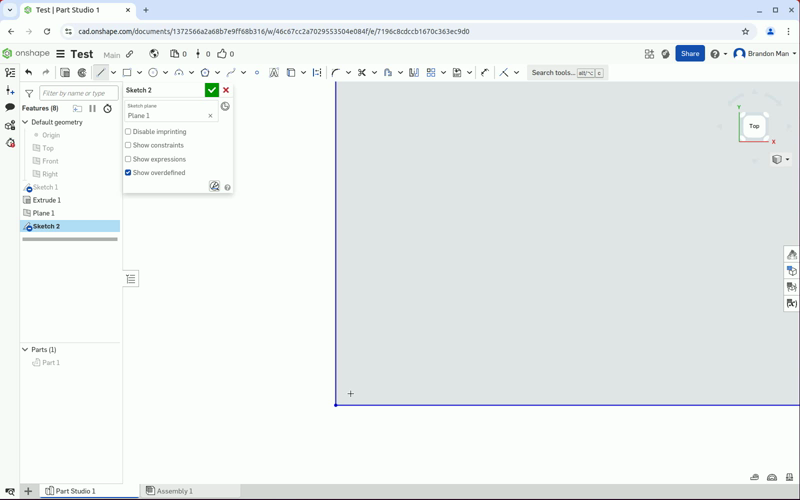
scroll(6)
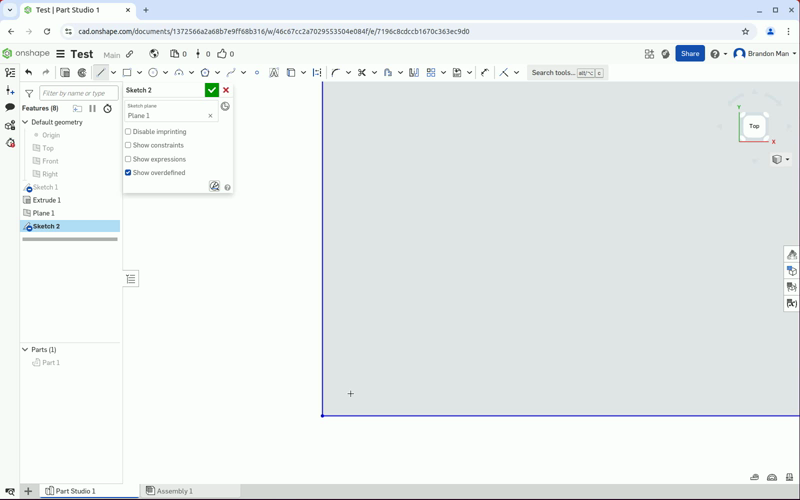
click(350, 393)
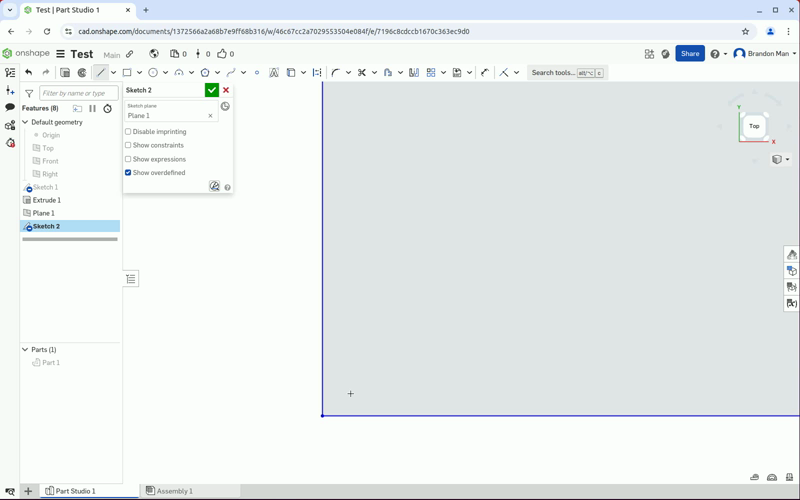
scroll(-6)
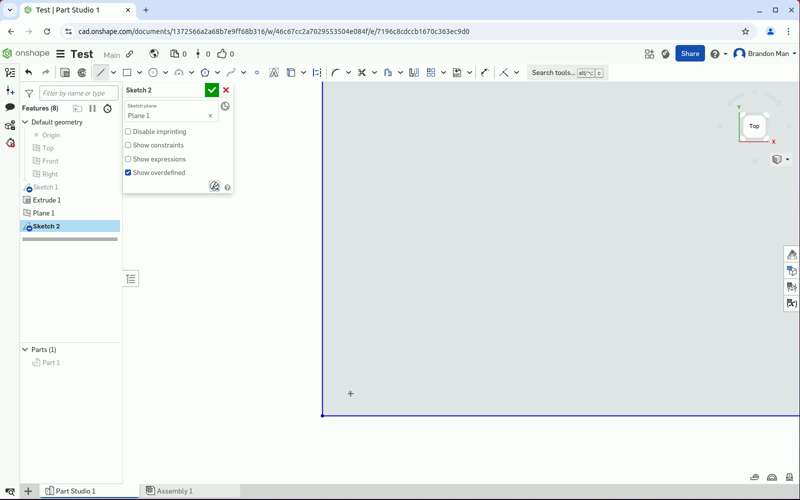
scroll(-6)
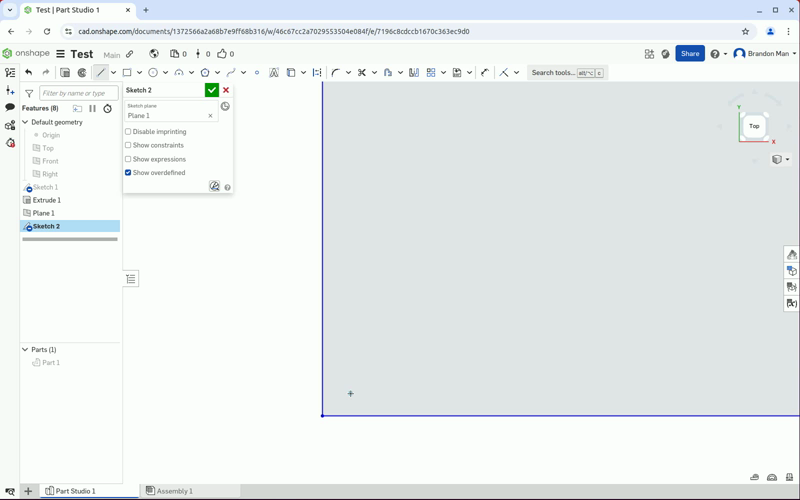
scroll(-6)
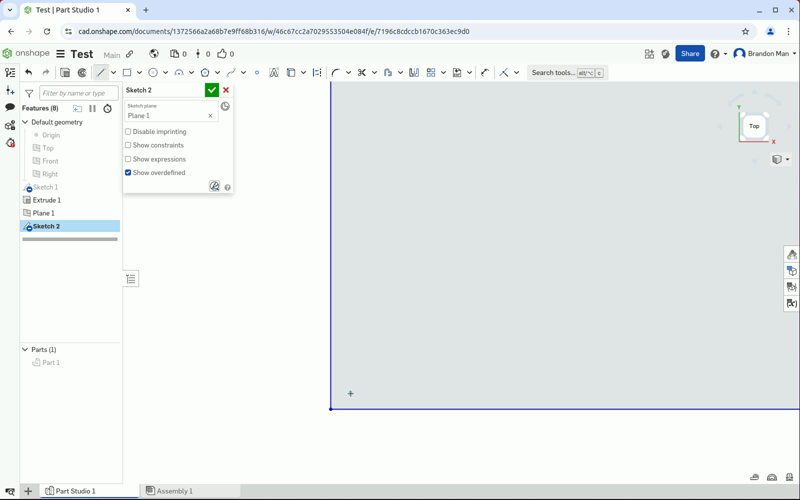
scroll(-6)
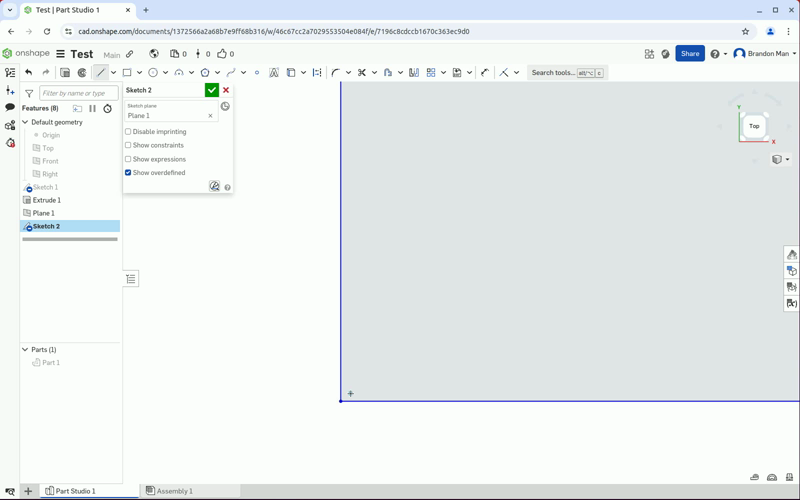
scroll(-6)
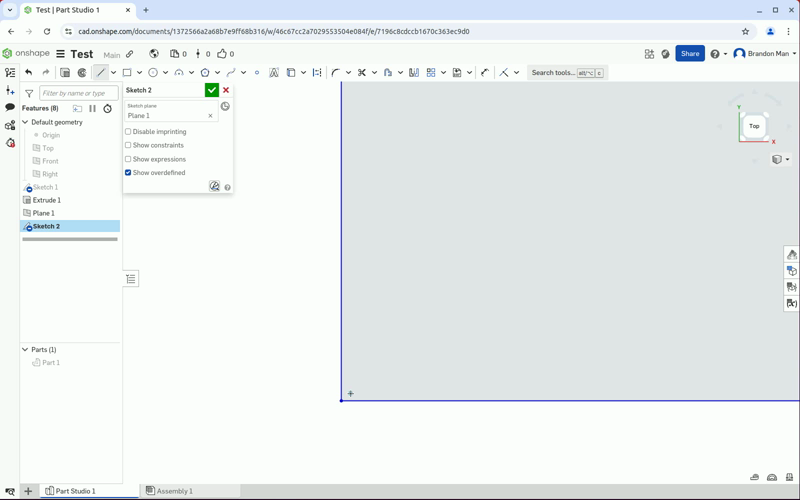
scroll(-6)
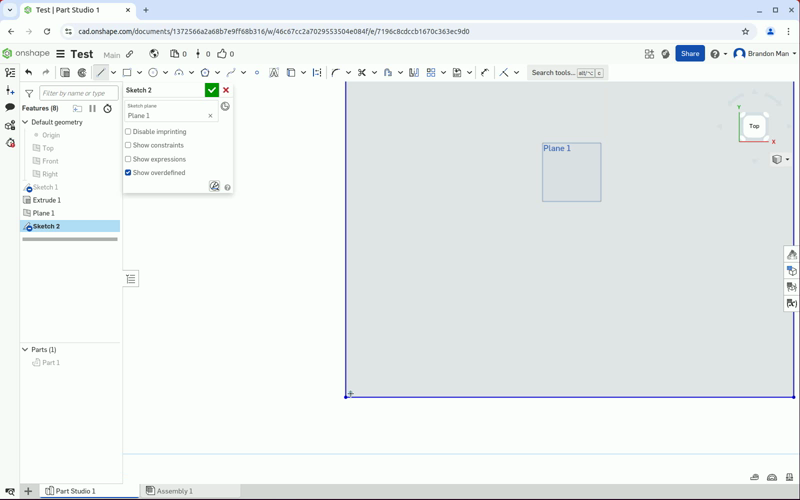
scroll(-6)
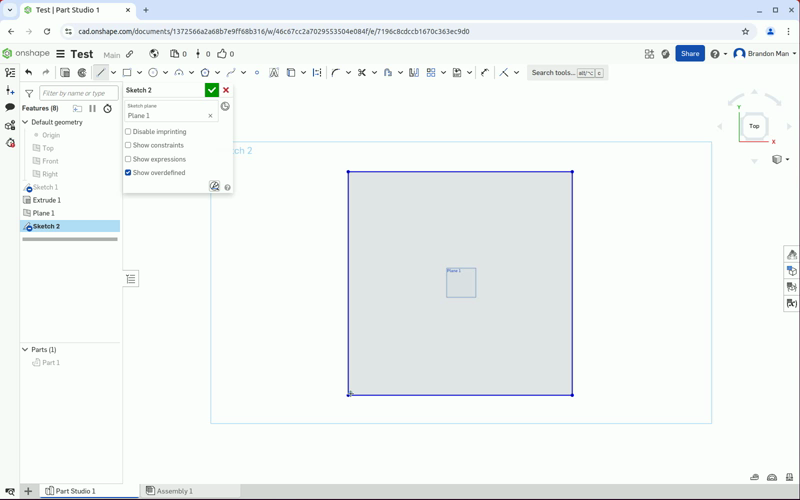
key_up(shift)
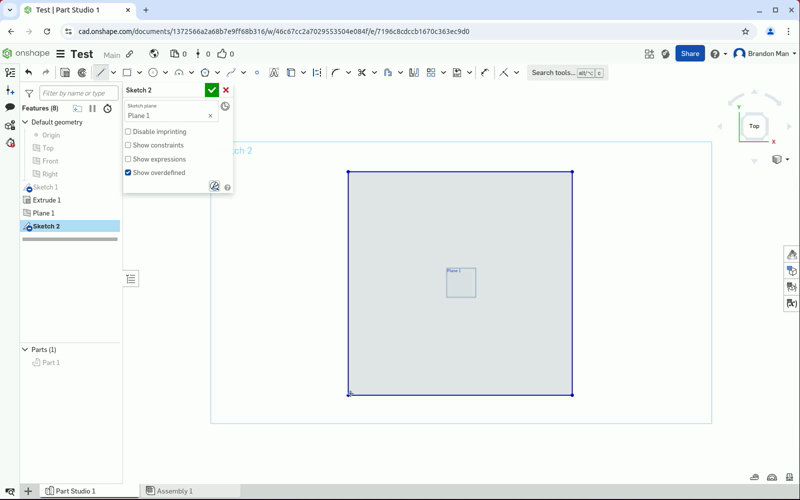
key_down(shift)
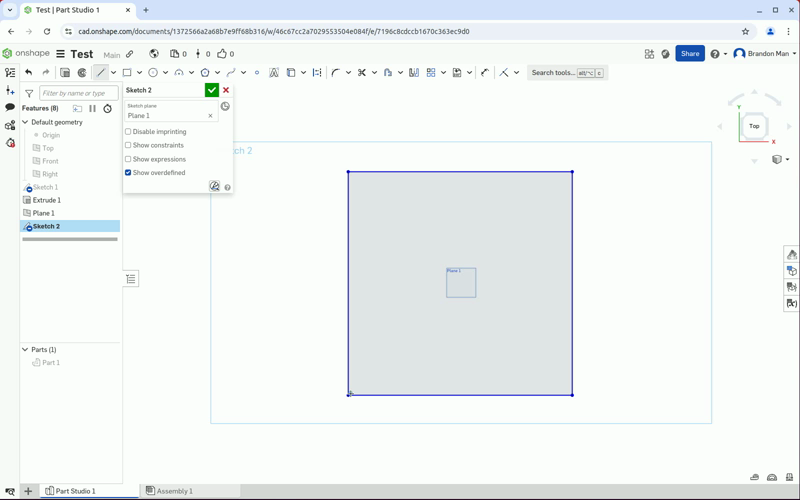
mouse_move(569, 393)
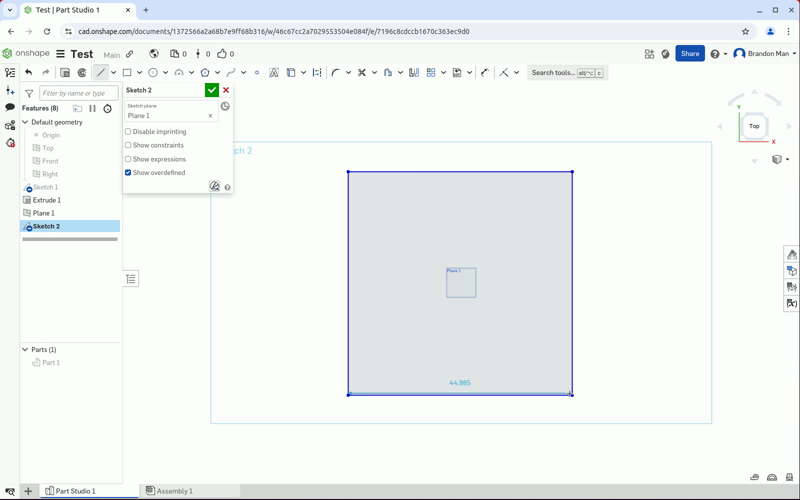
scroll(6)
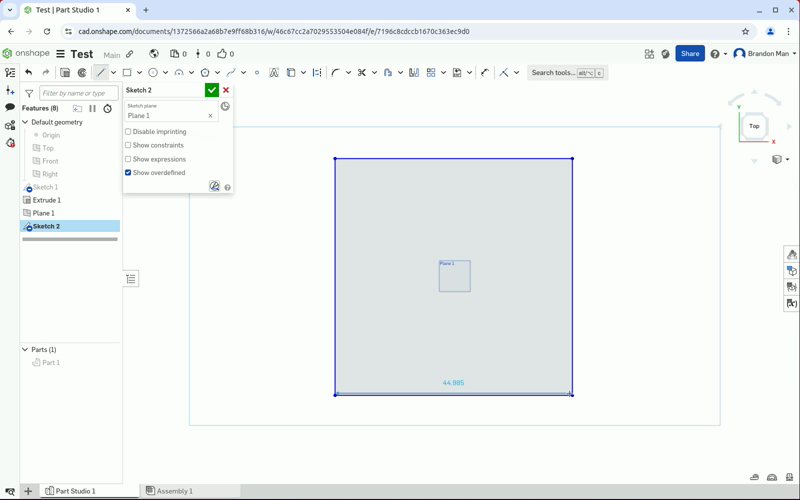
scroll(6)
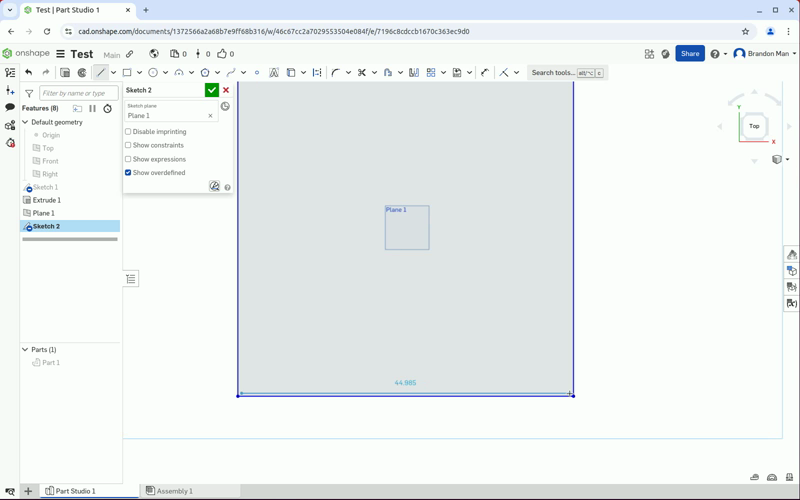
scroll(6)
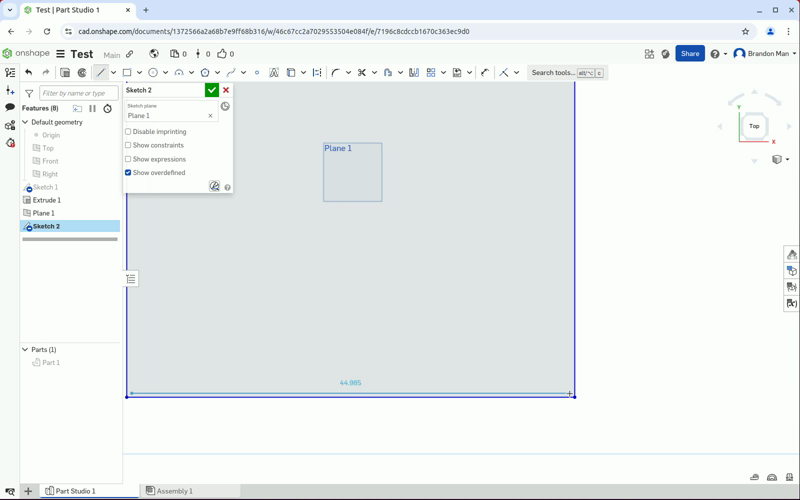
scroll(6)
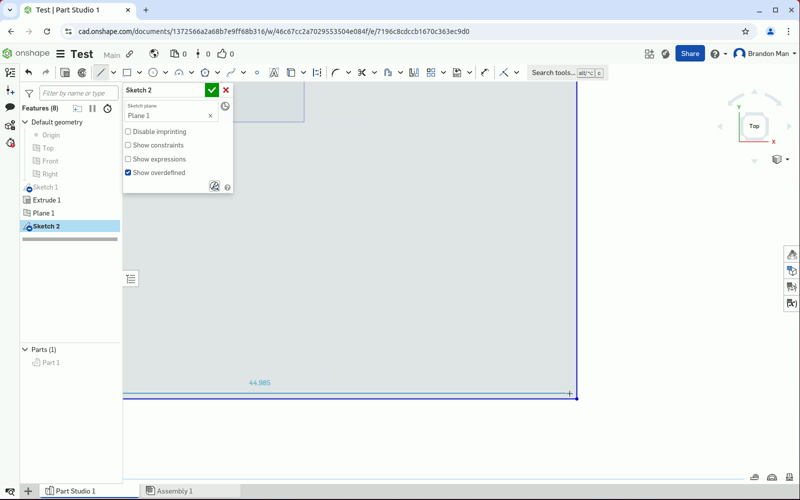
scroll(6)
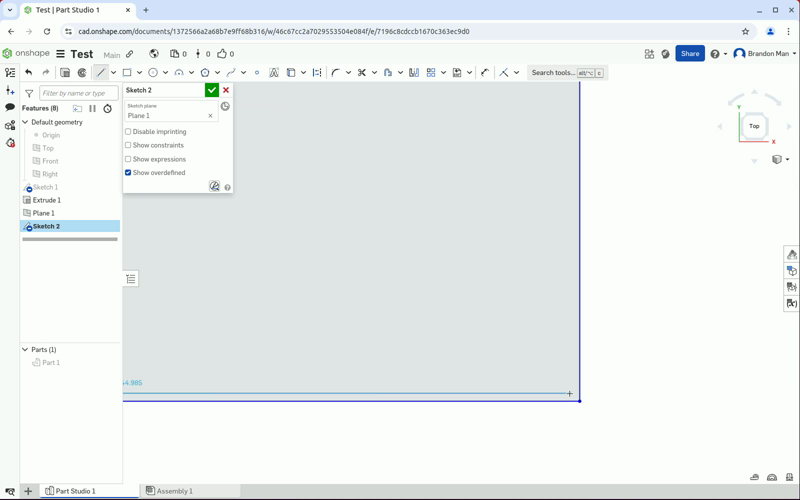
scroll(6)
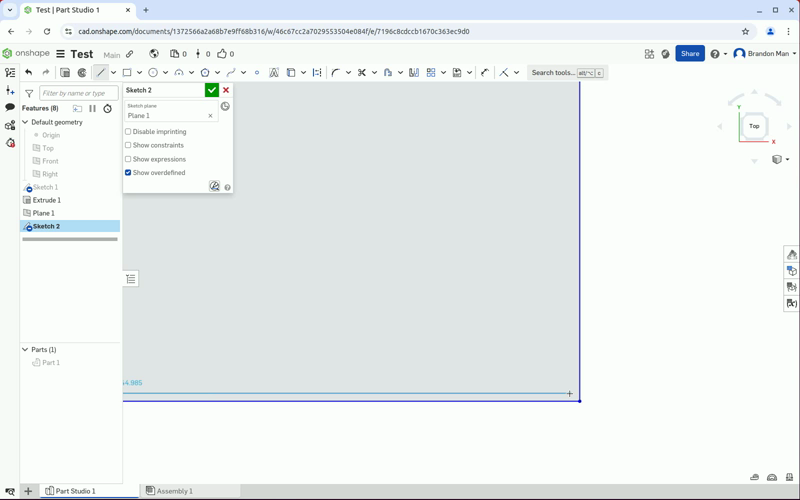
scroll(6)
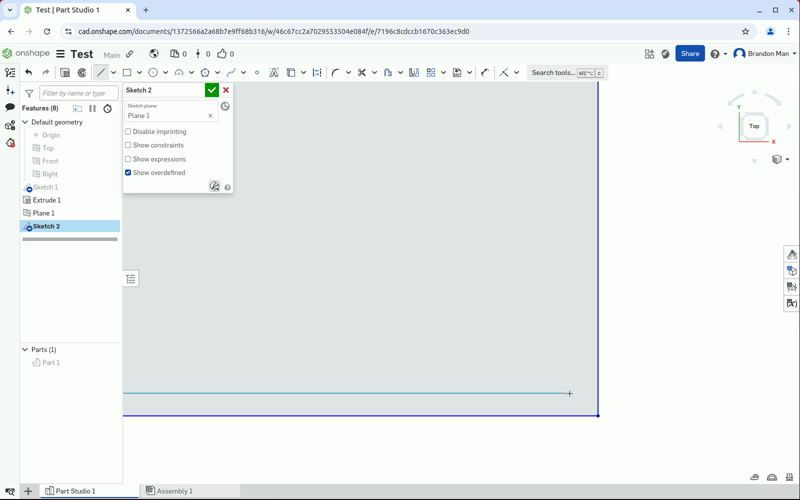
click(569, 393)
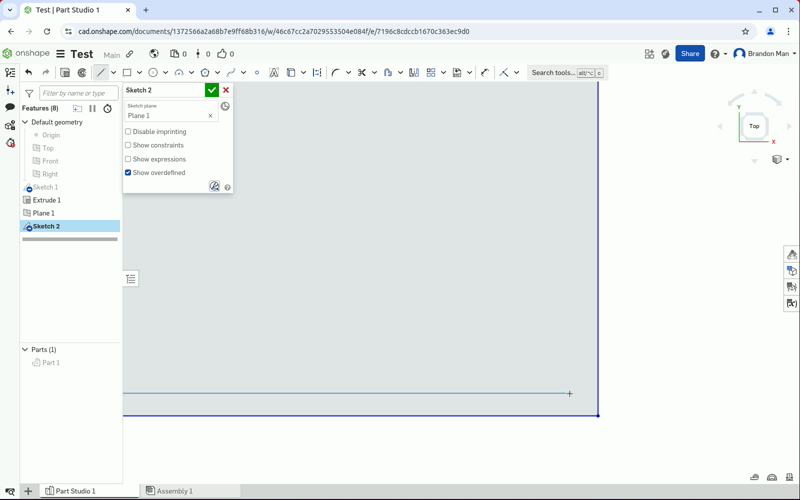
scroll(-6)
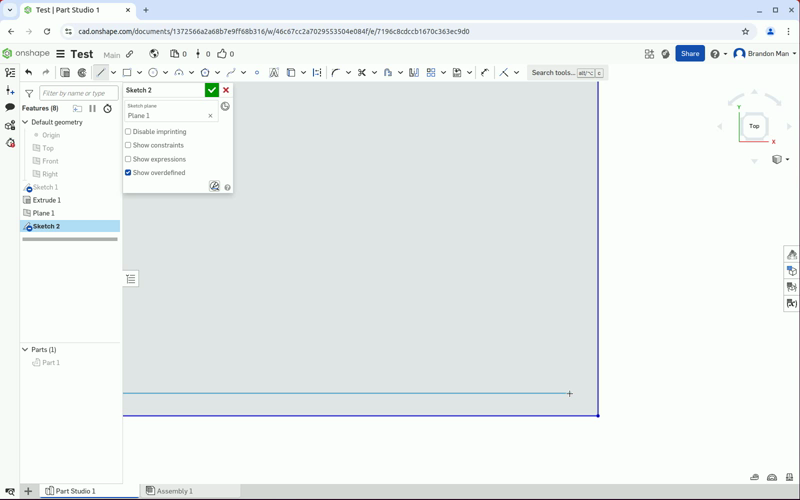
scroll(-6)
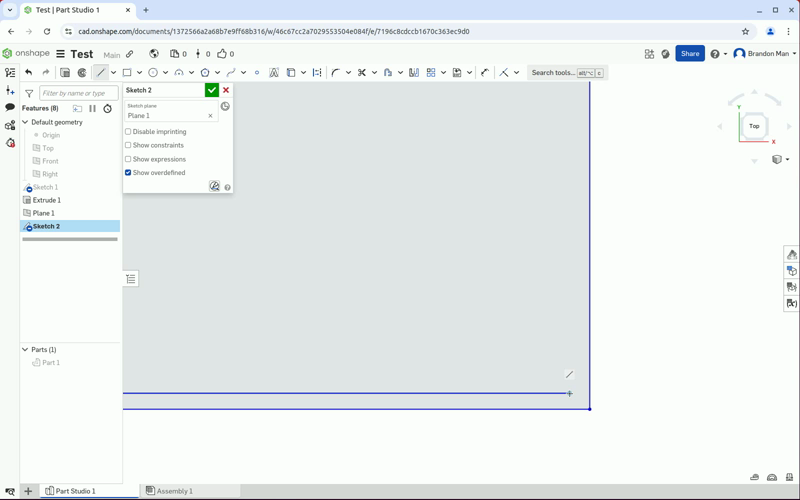
scroll(-6)
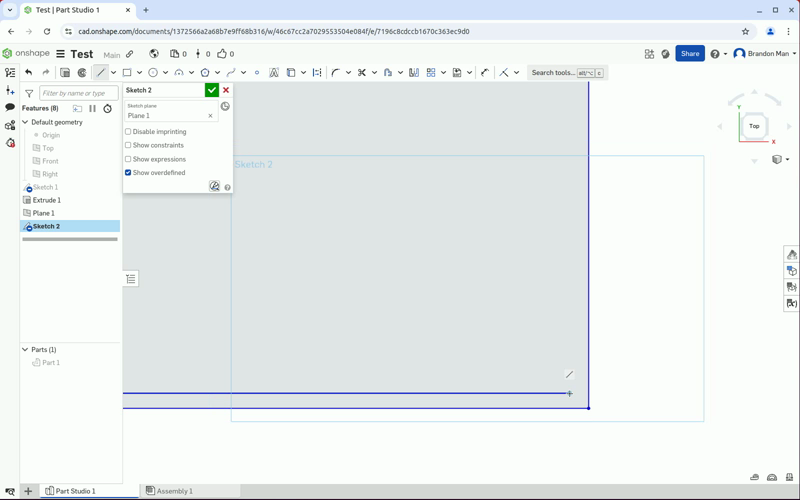
scroll(-6)
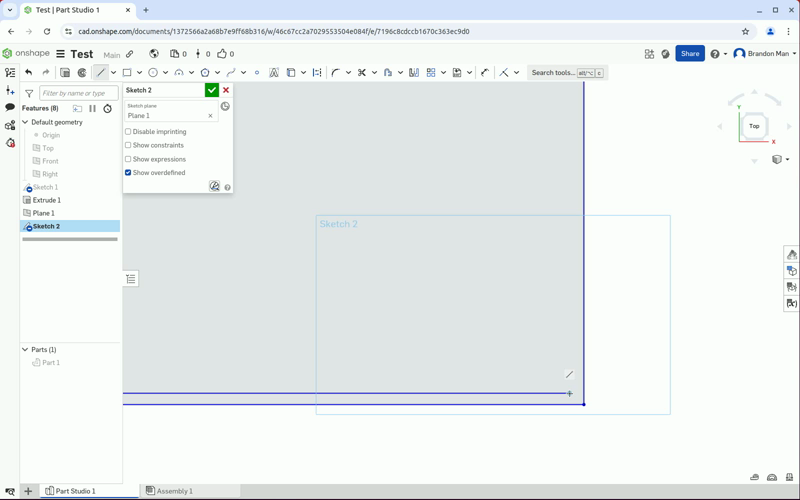
scroll(-6)
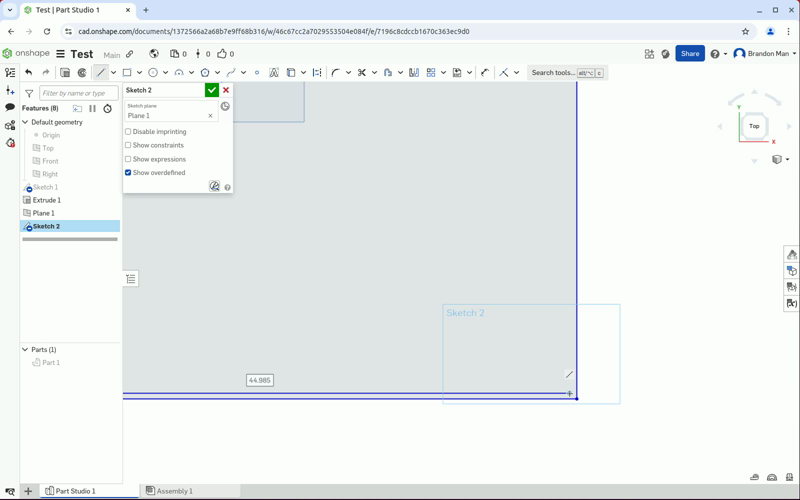
scroll(-6)
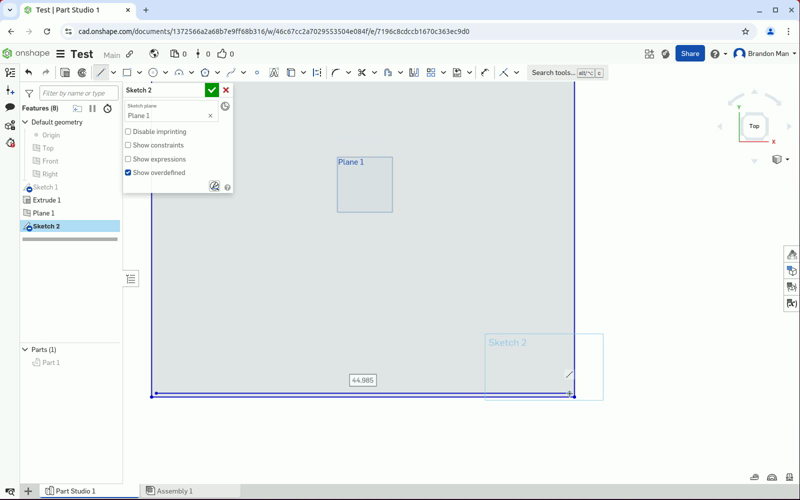
scroll(-6)
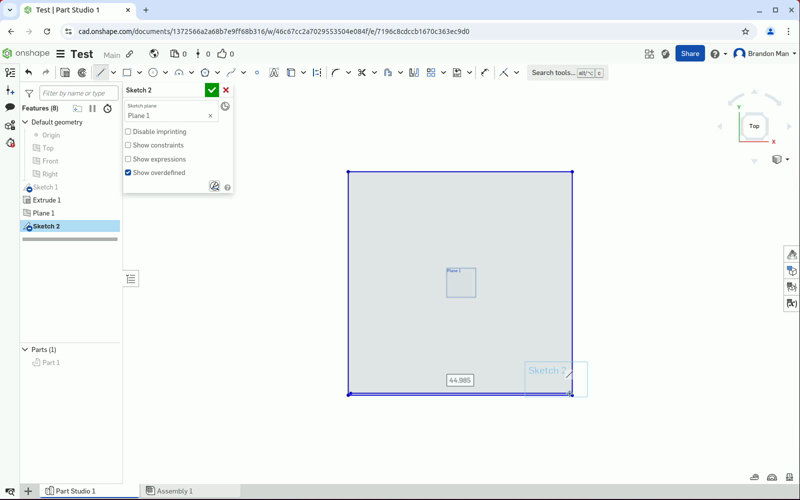
key_up(shift)
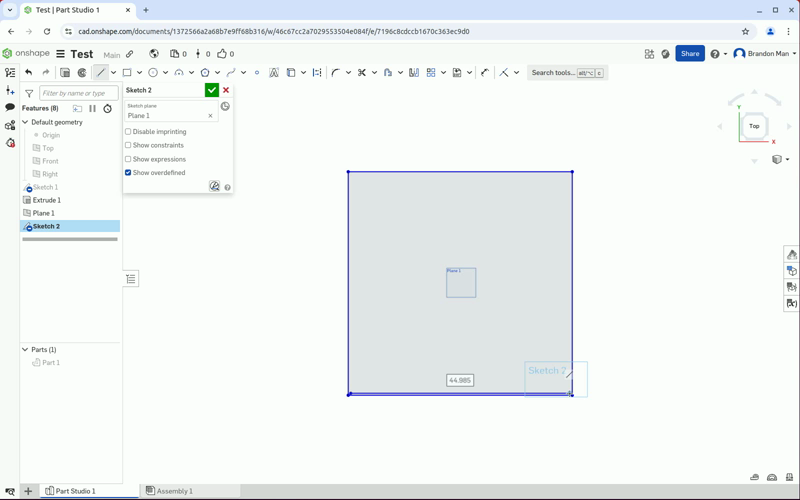
key_down(shift)
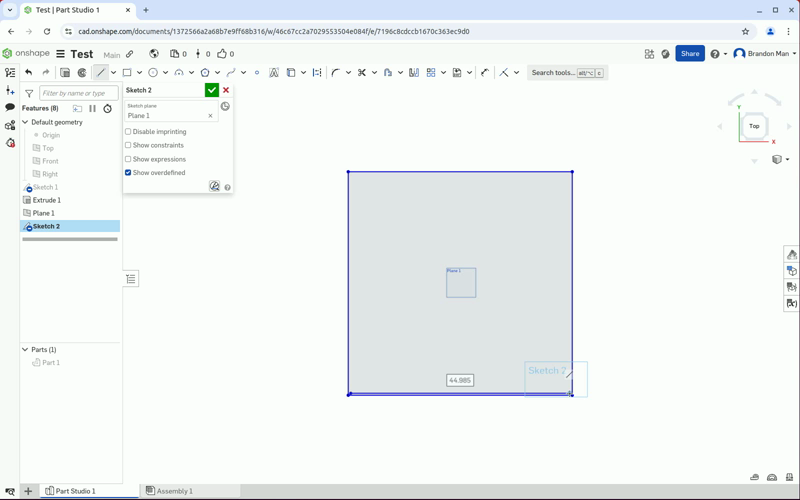
mouse_move(569, 174)
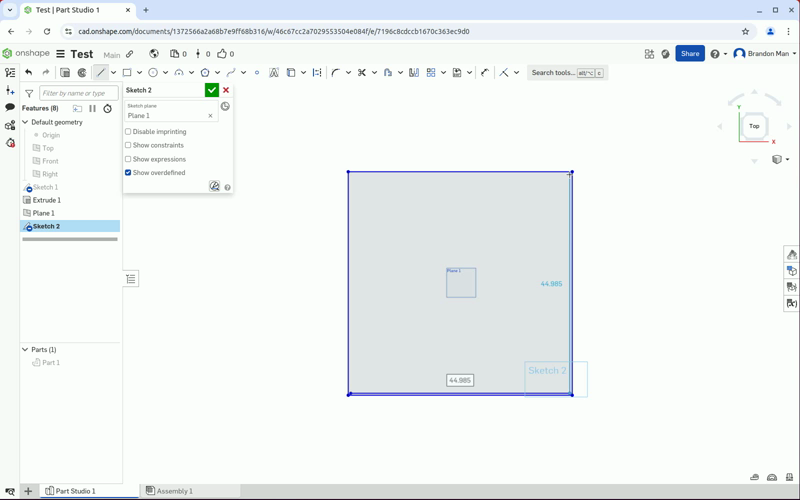
scroll(6)
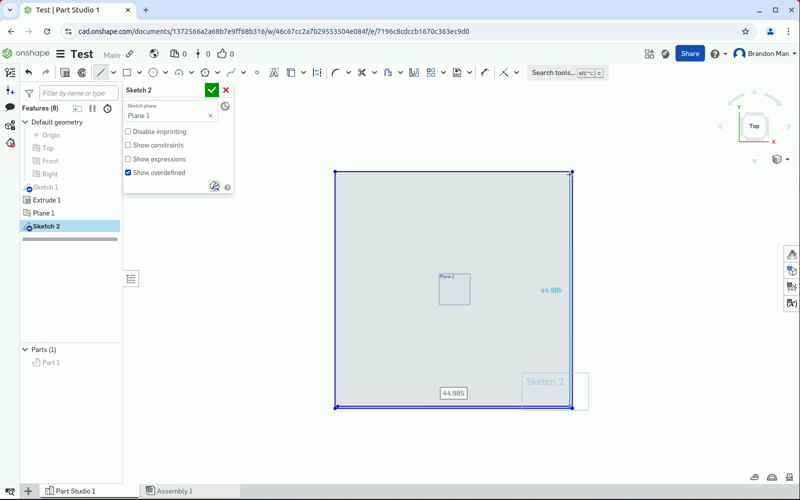
scroll(6)
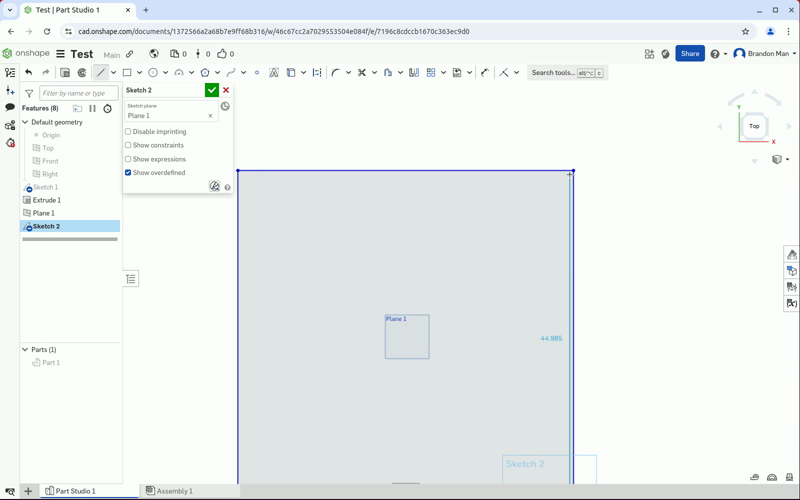
scroll(6)
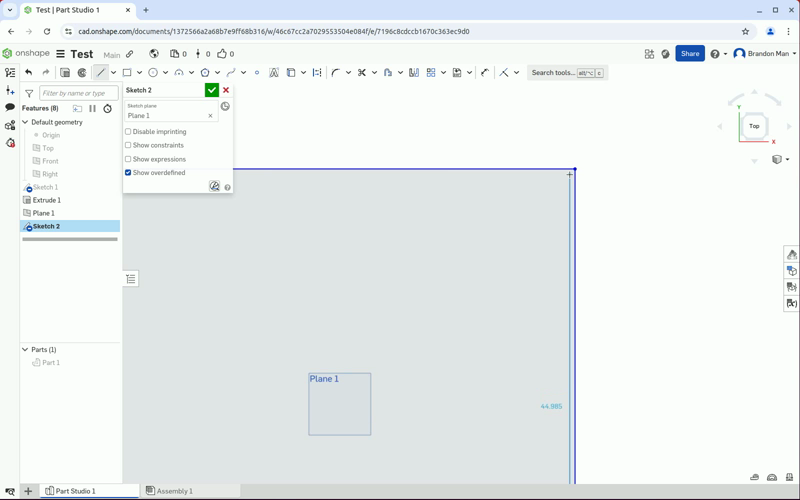
scroll(6)
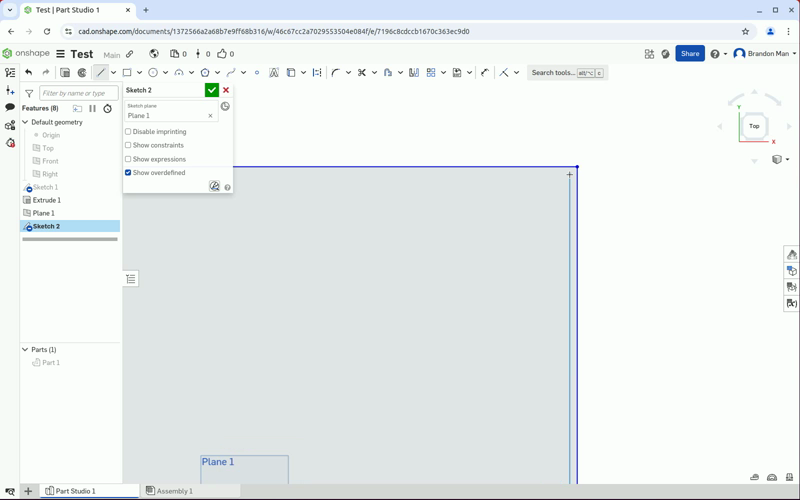
scroll(6)
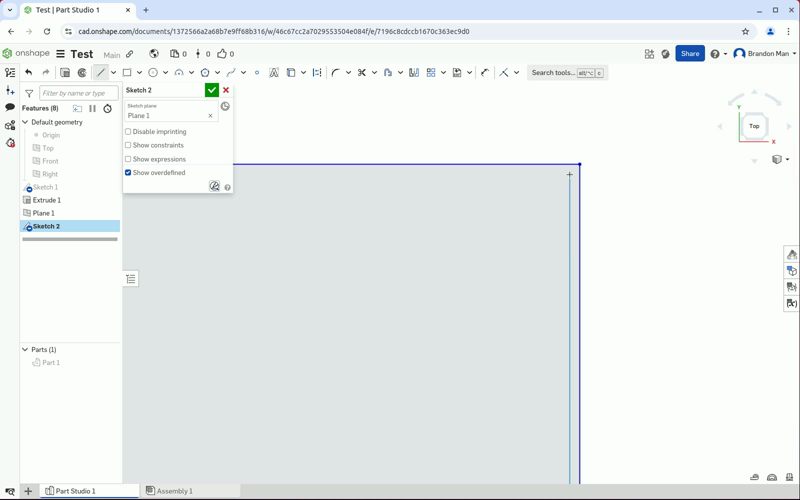
scroll(6)
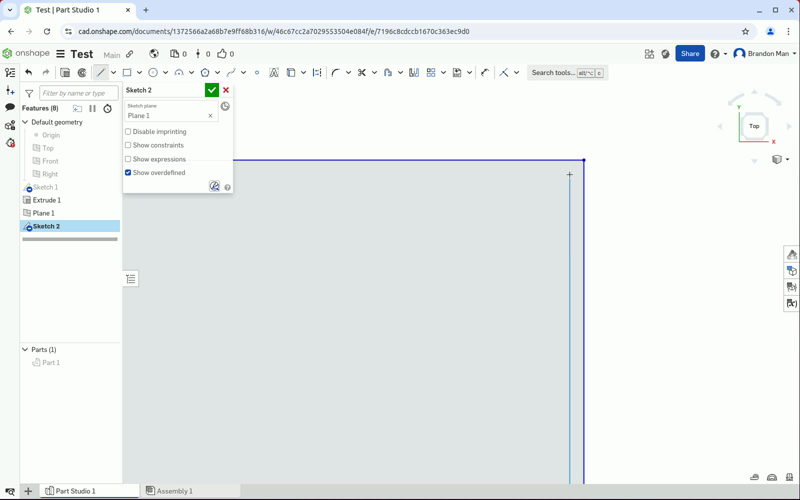
scroll(6)
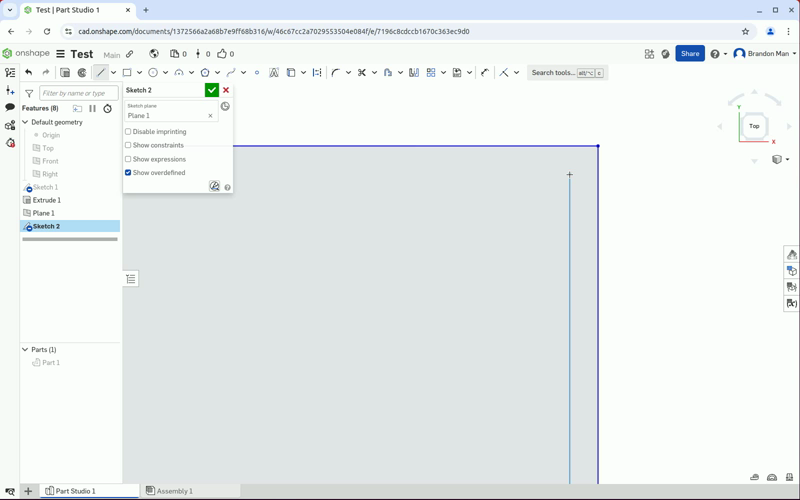
click(569, 174)
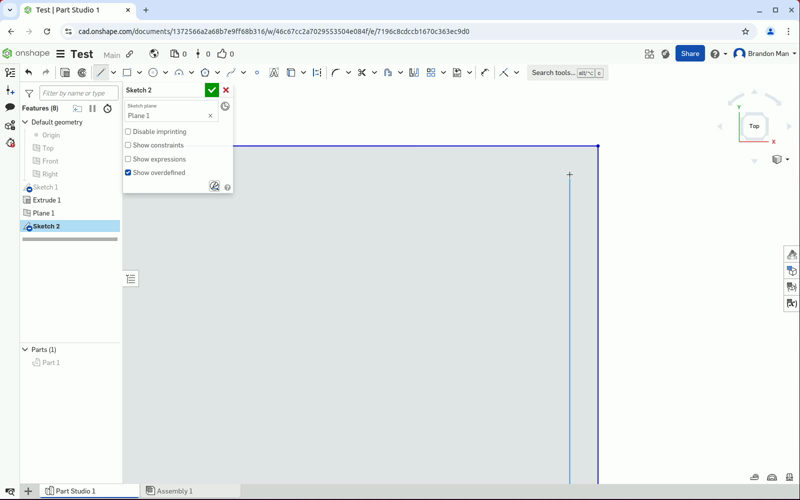
scroll(-6)
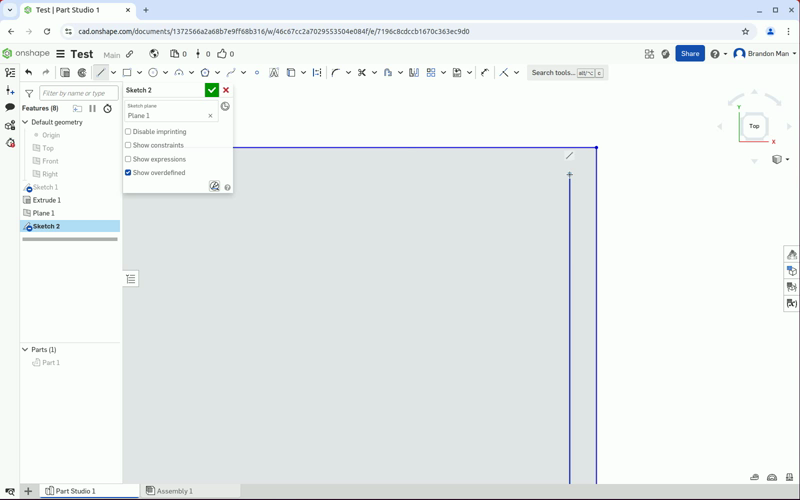
scroll(-6)
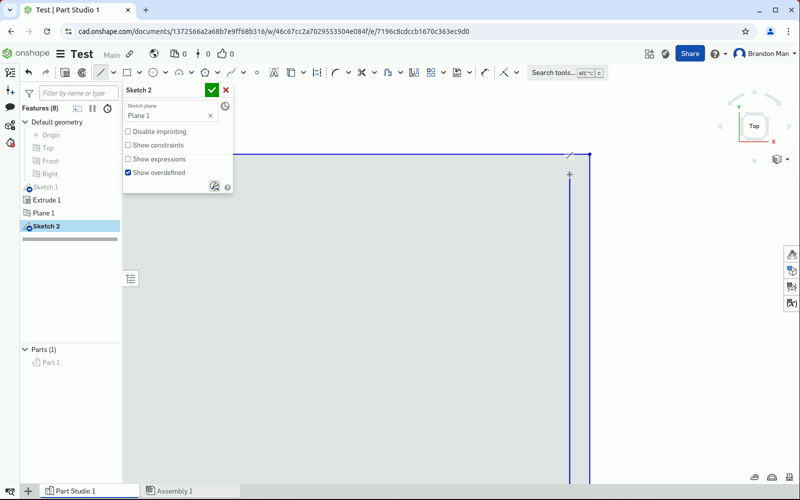
scroll(-6)
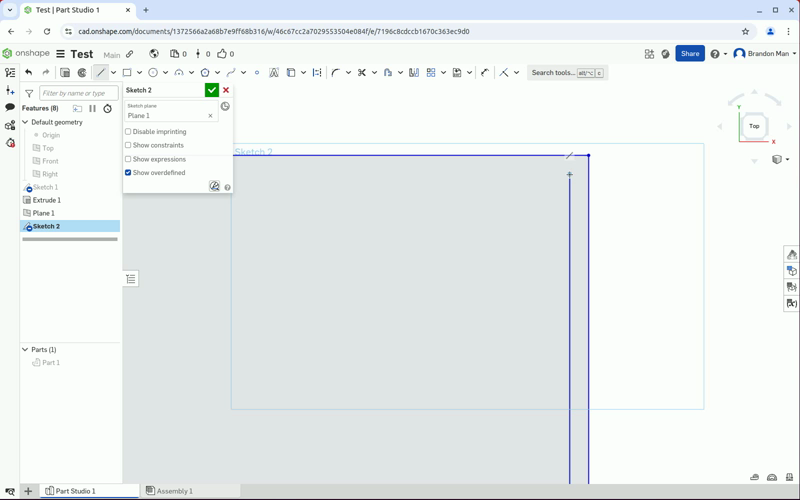
scroll(-6)
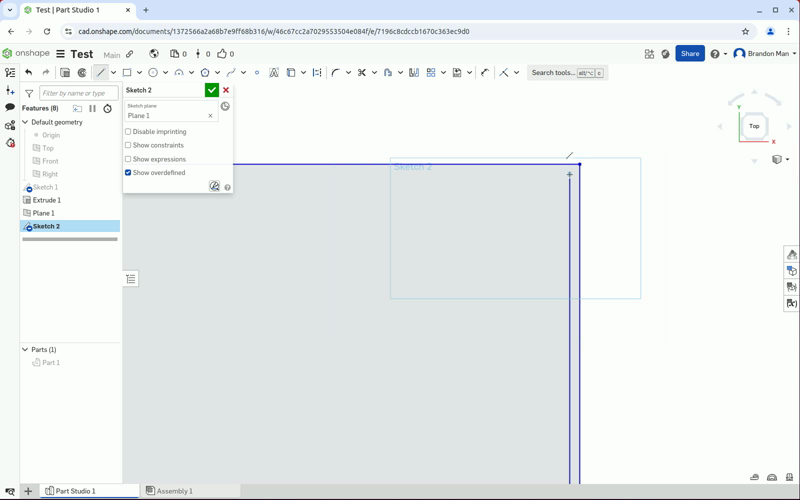
scroll(-6)
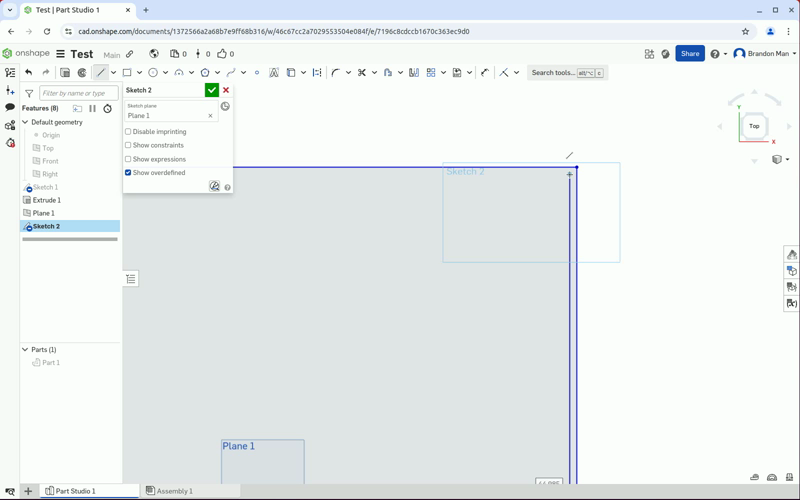
scroll(-6)
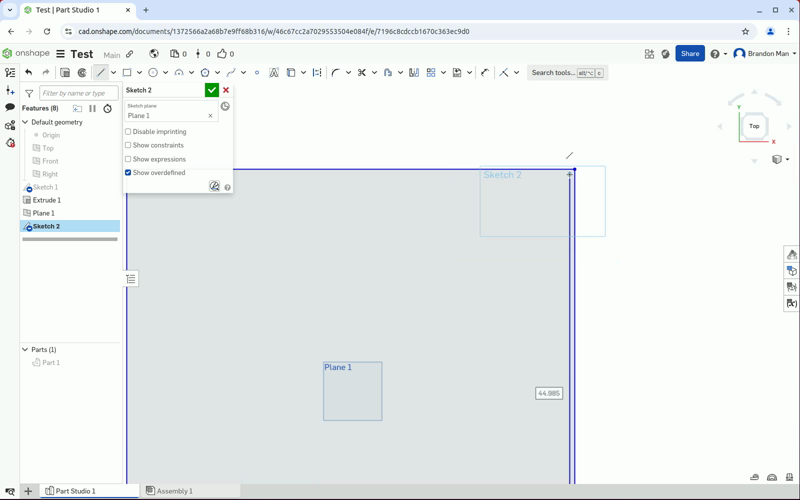
scroll(-6)
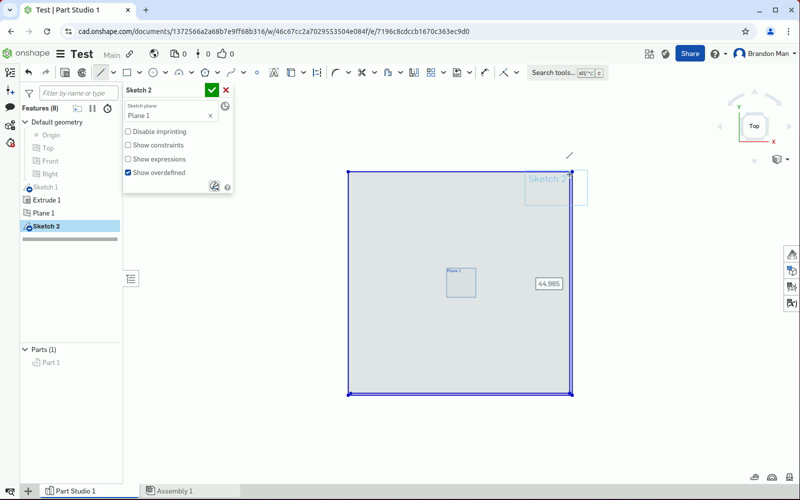
key_up(shift)
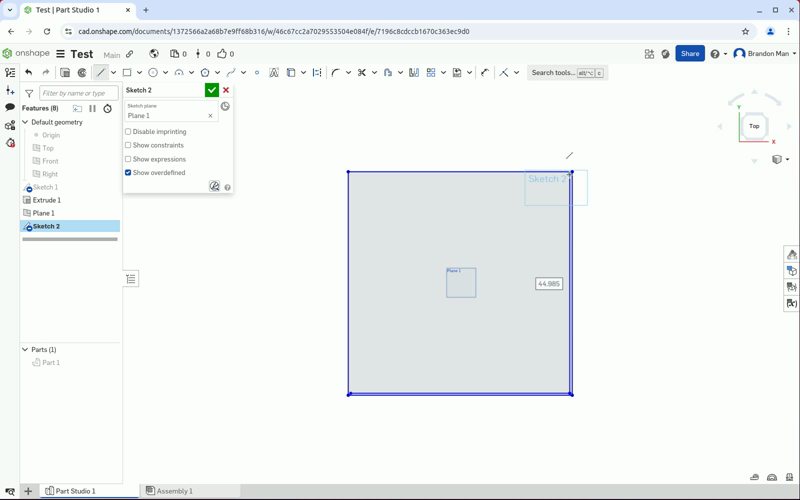
key_down(shift)
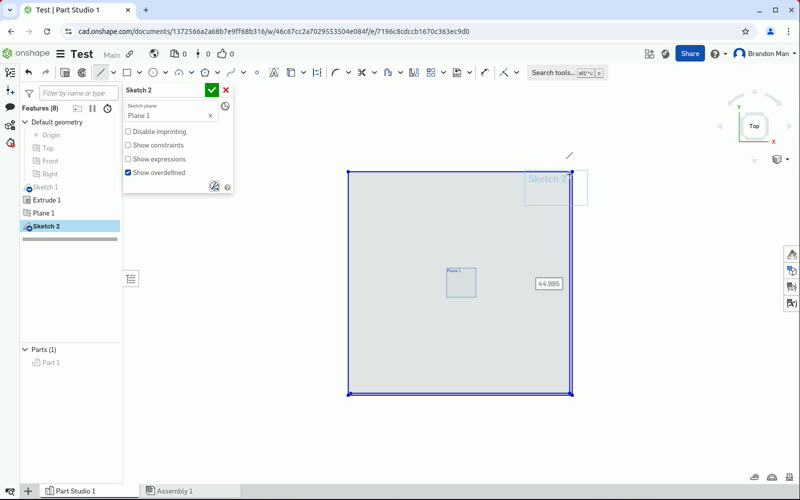
mouse_move(350, 174)
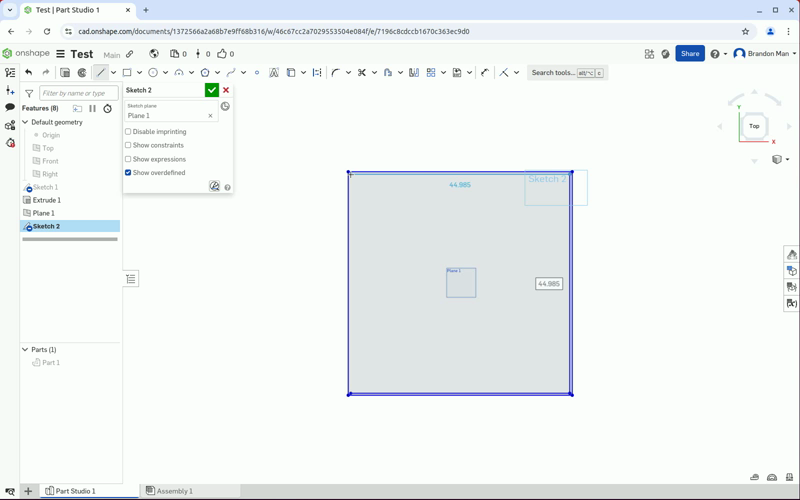
scroll(6)
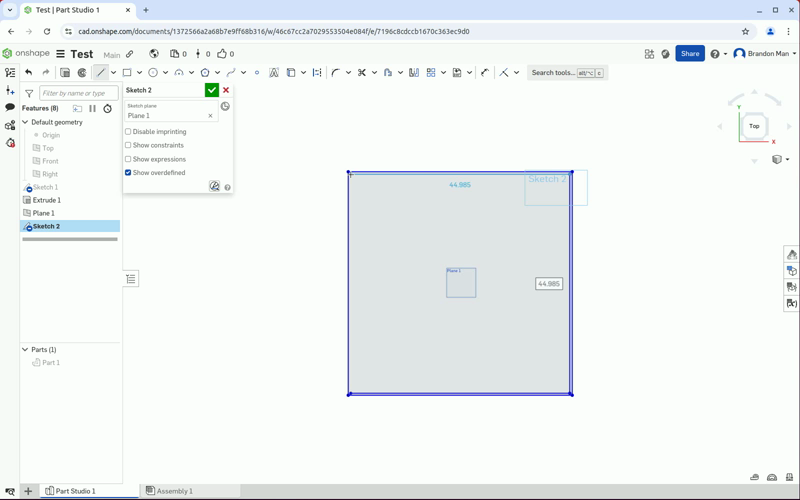
scroll(6)
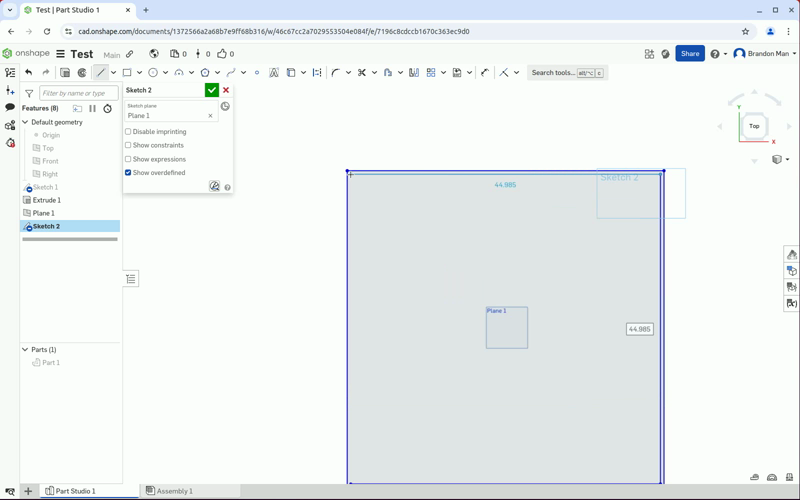
scroll(6)
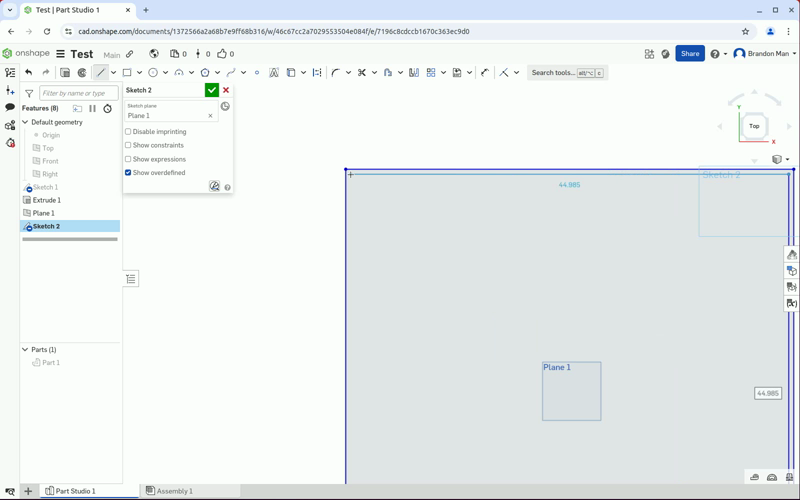
scroll(6)
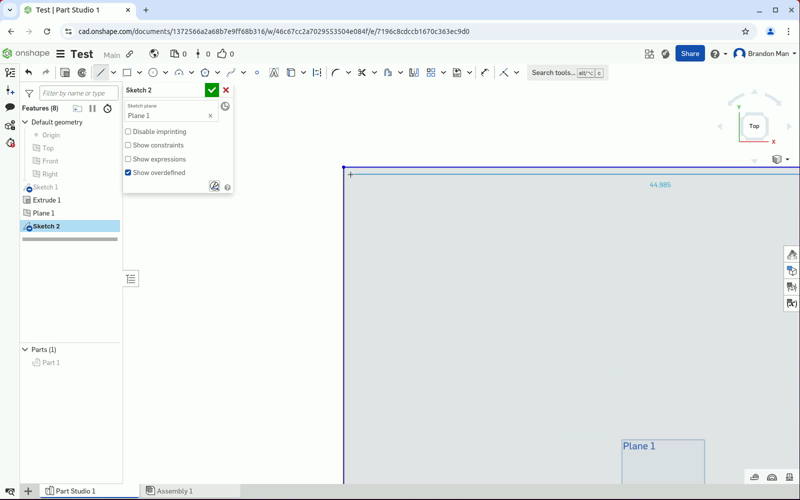
scroll(6)
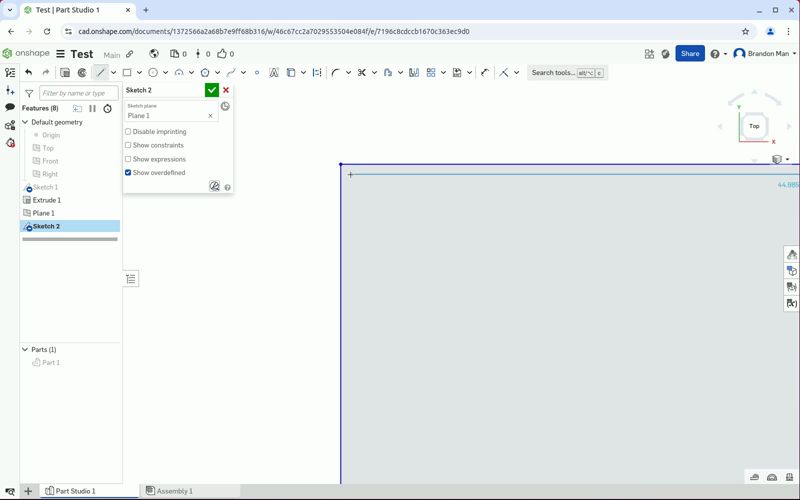
scroll(6)
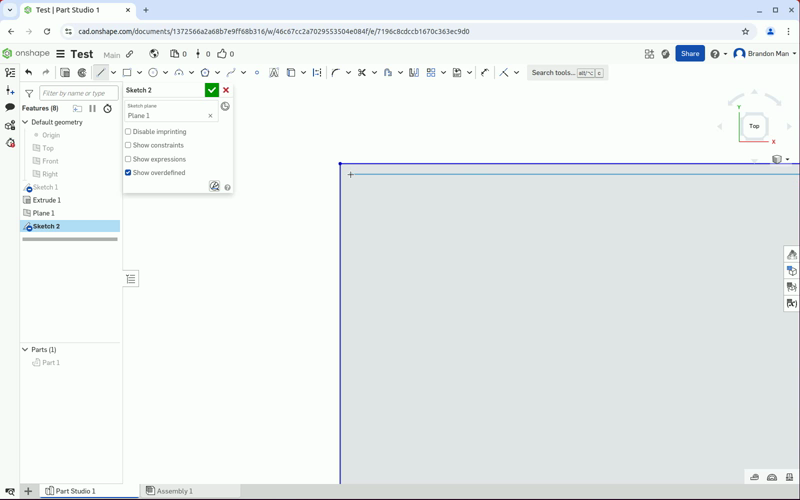
scroll(6)
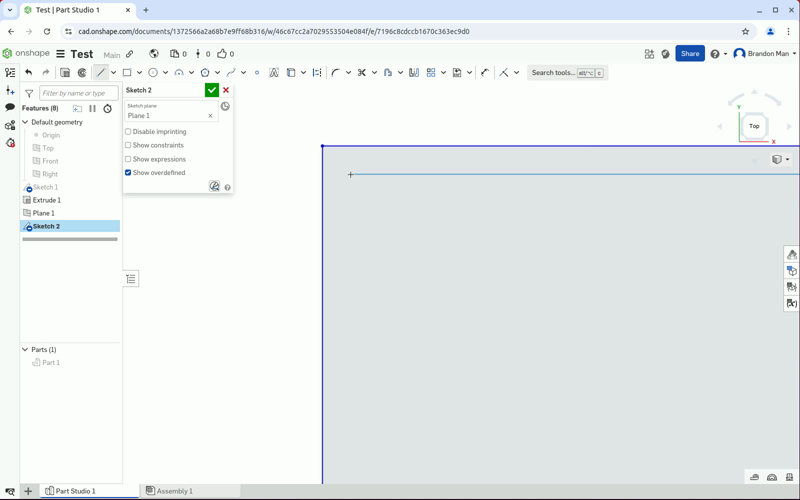
click(350, 174)
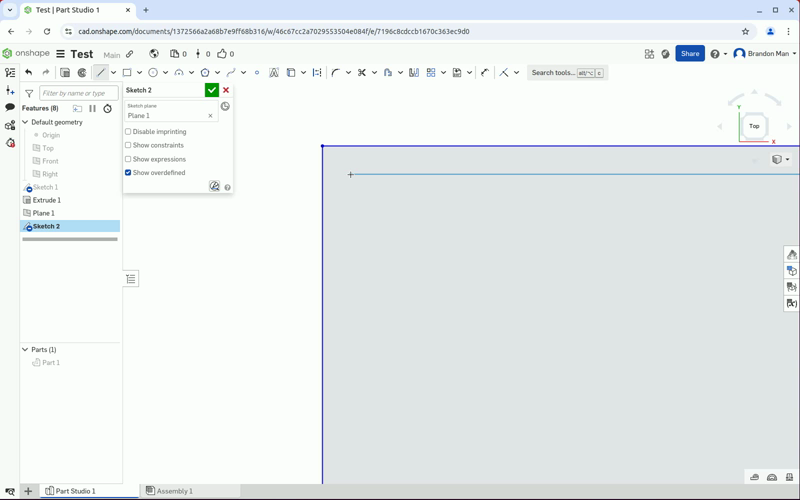
scroll(-6)
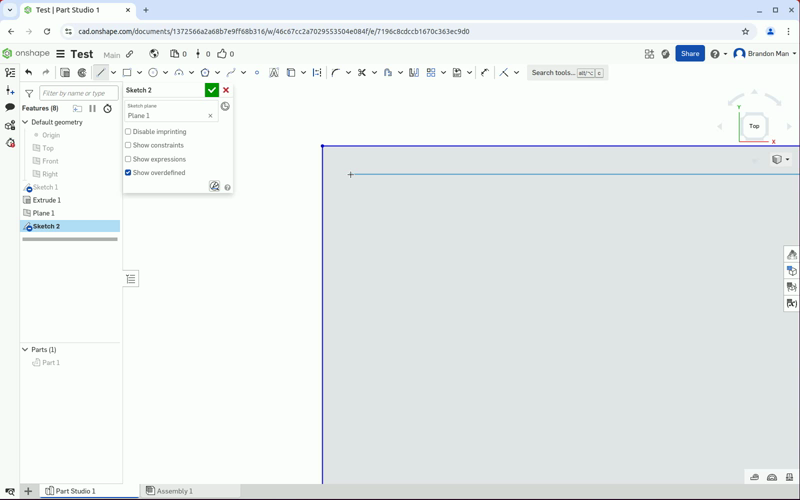
scroll(-6)
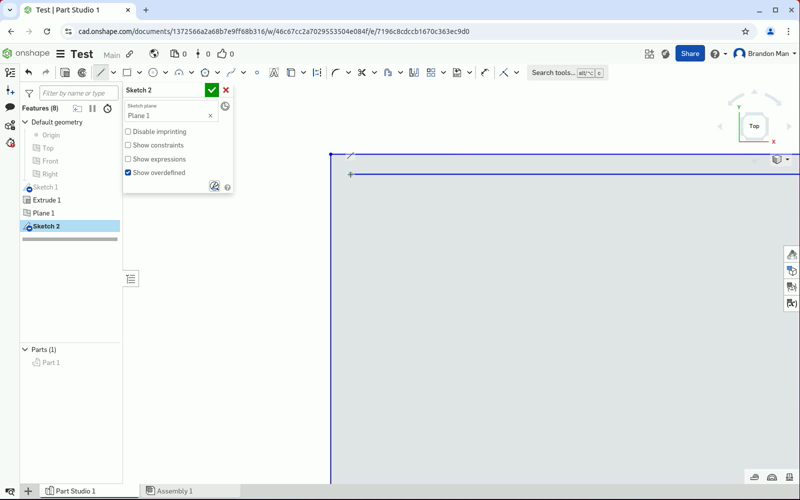
scroll(-6)
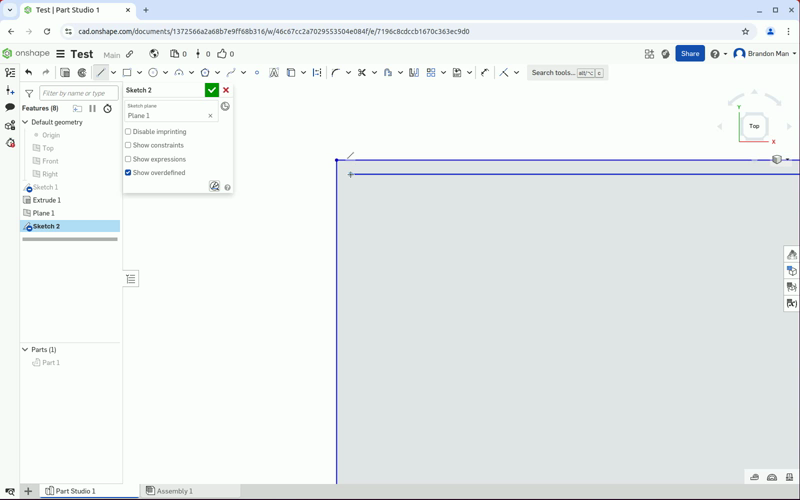
scroll(-6)
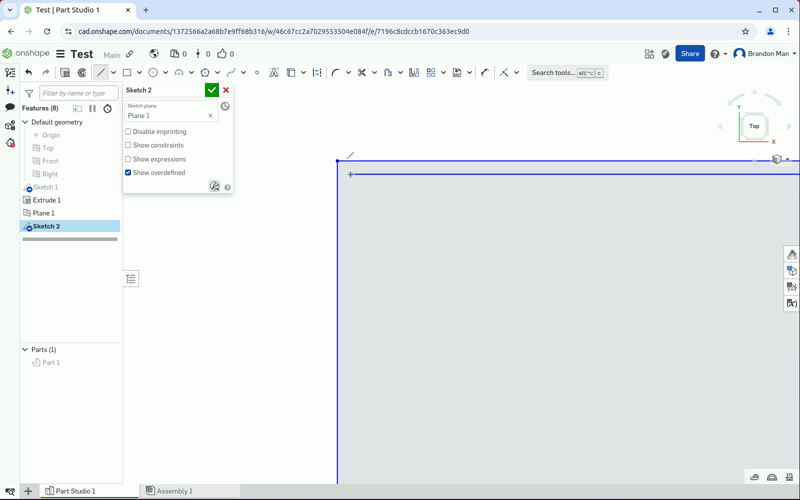
scroll(-6)
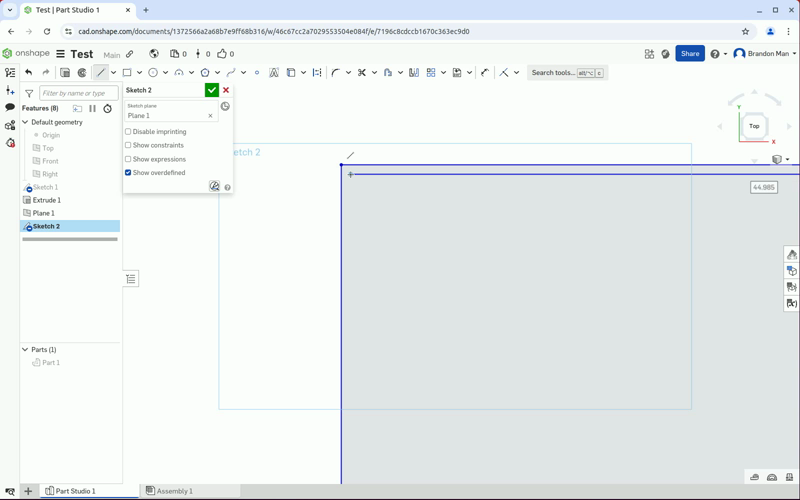
scroll(-6)
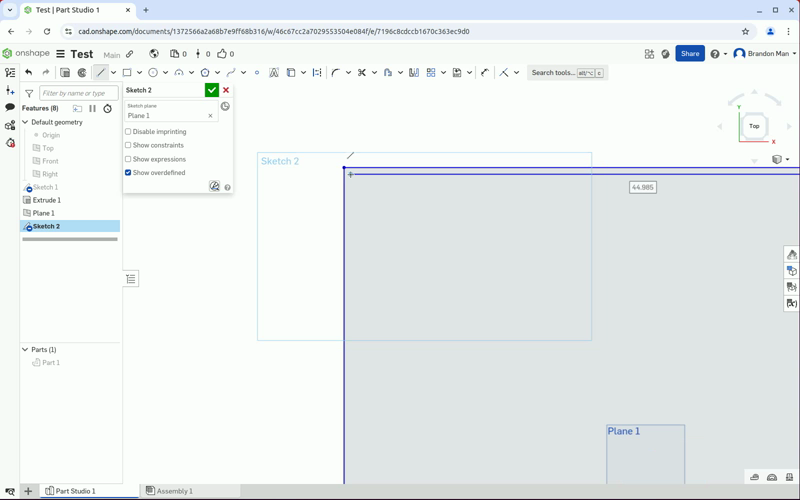
scroll(-6)
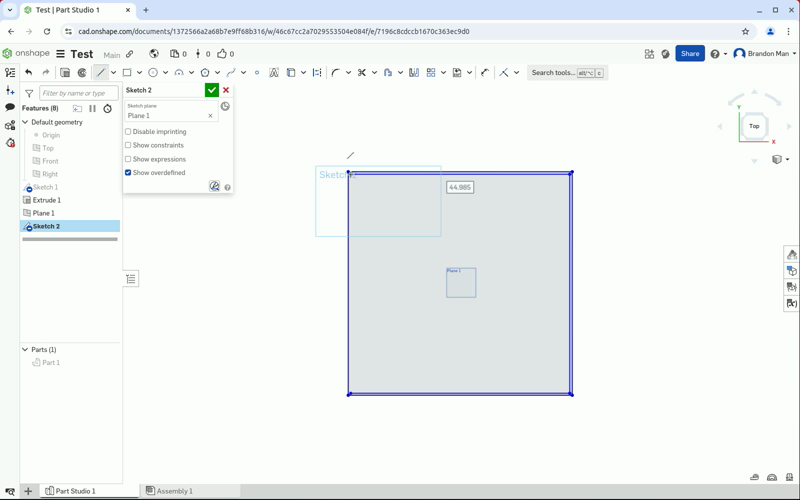
key_up(shift)
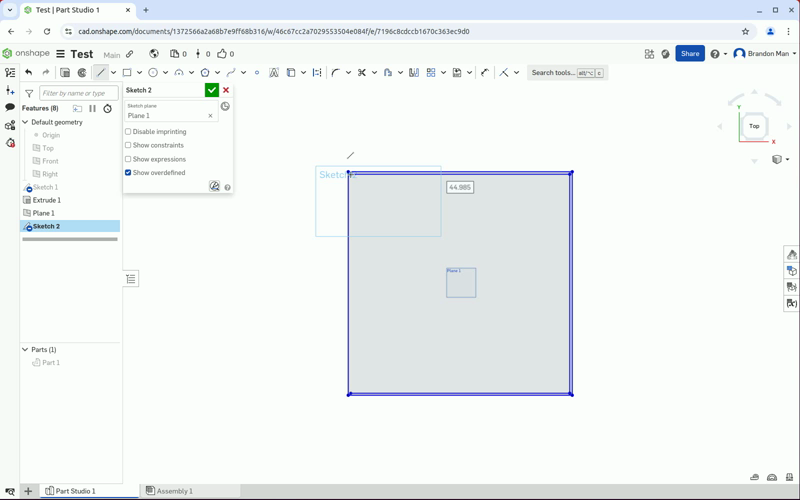
key_down(shift)
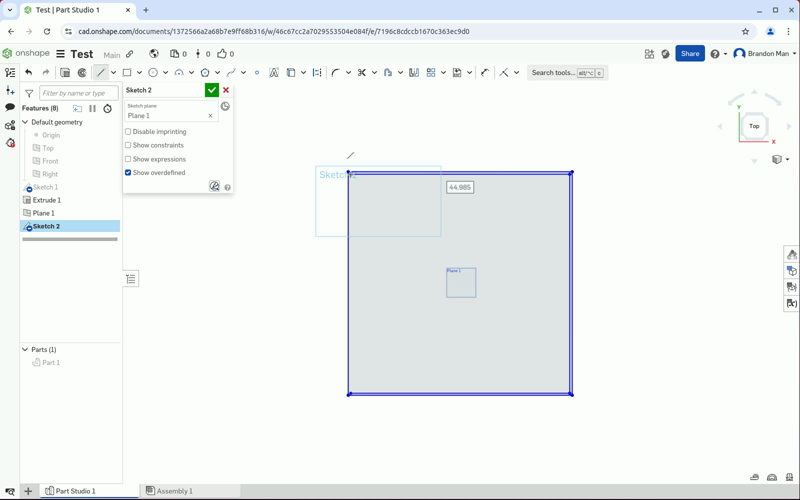
mouse_move(350, 393)
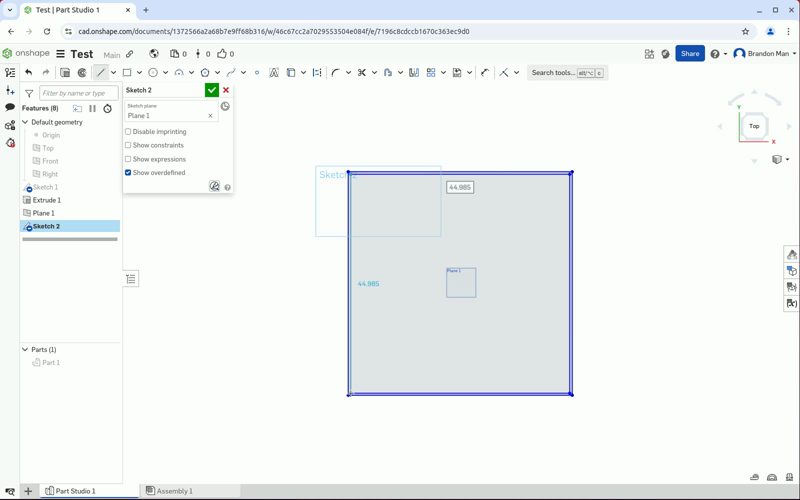
scroll(6)
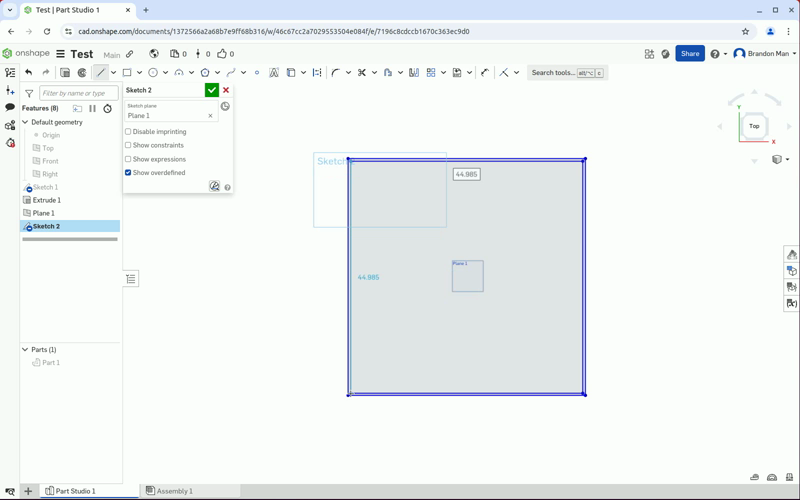
scroll(6)
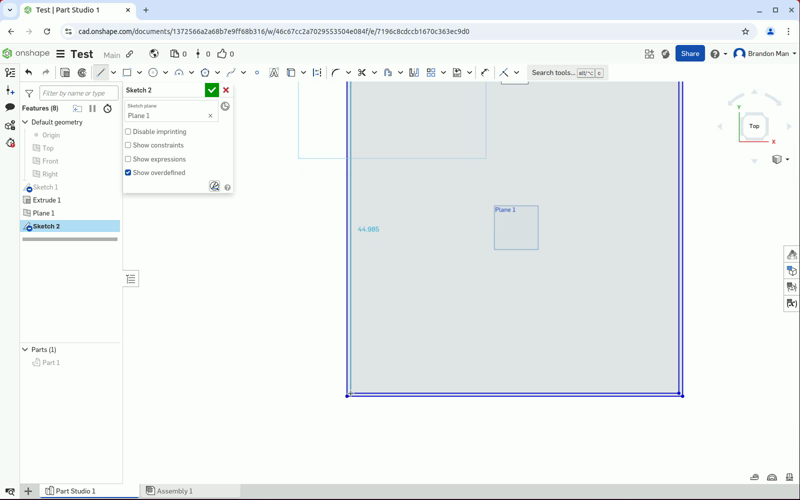
scroll(6)
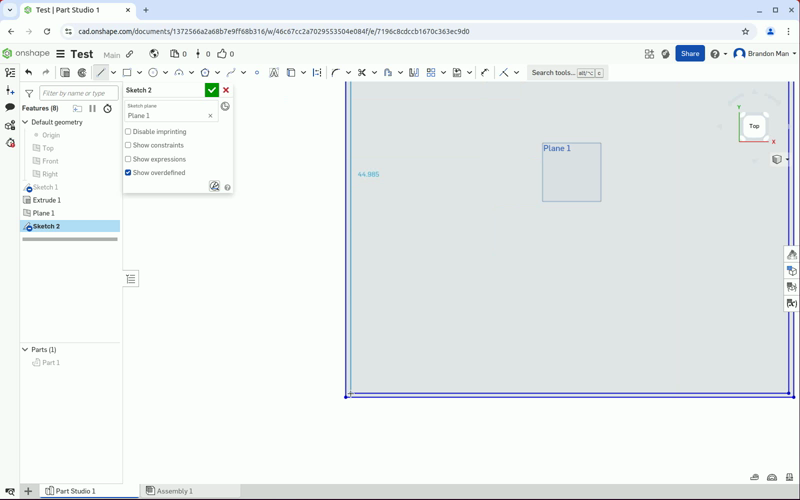
scroll(6)
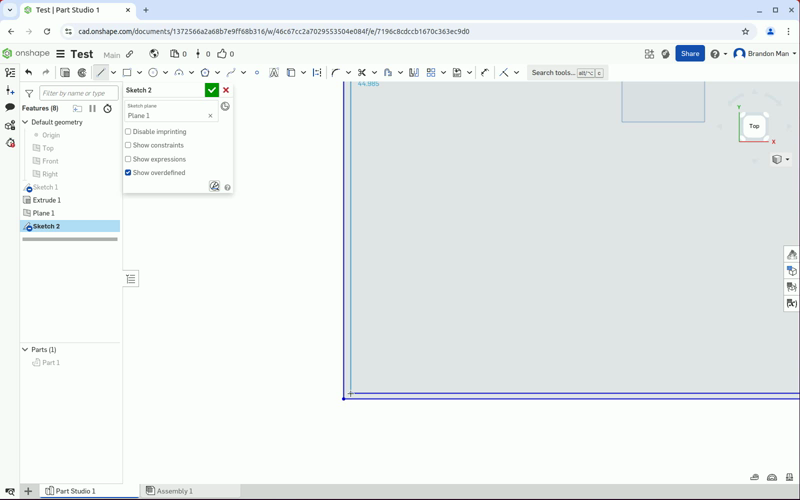
scroll(6)
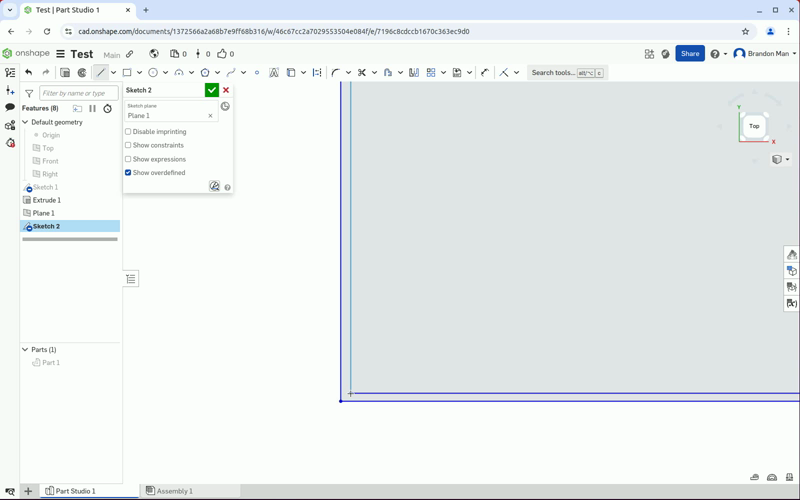
scroll(6)
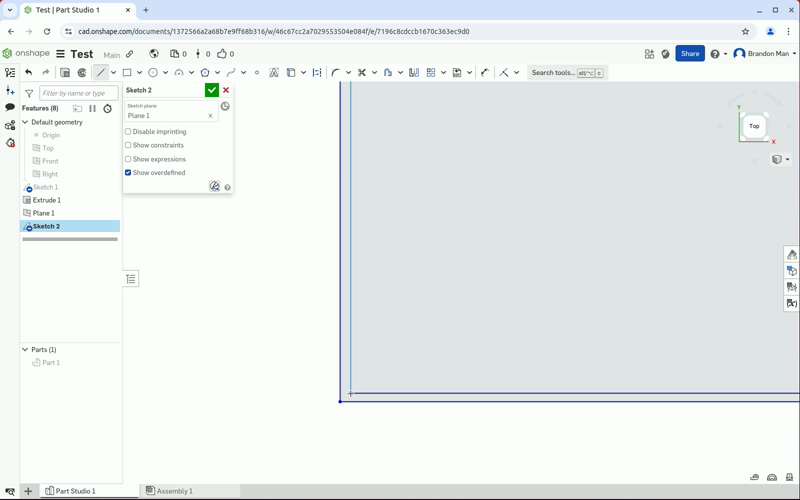
scroll(6)
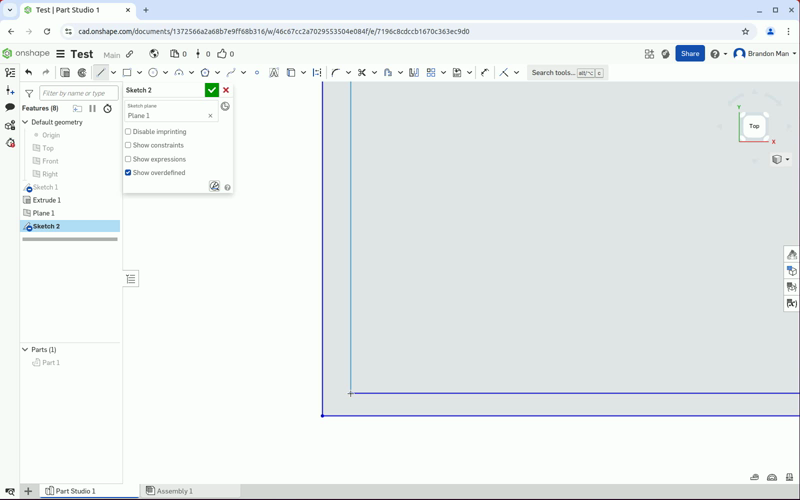
key_up(shift)
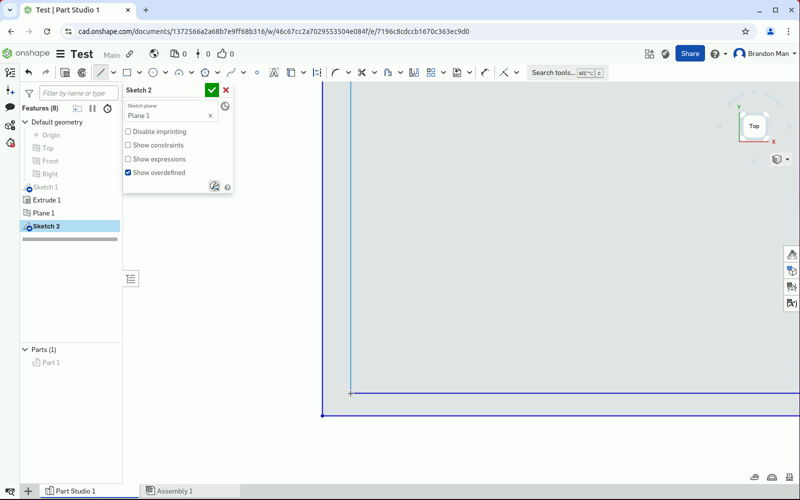
click(350, 393)
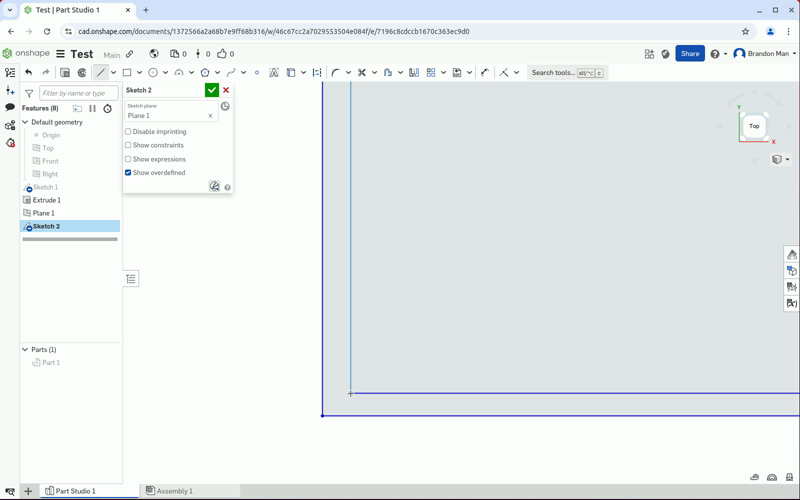
scroll(-6)
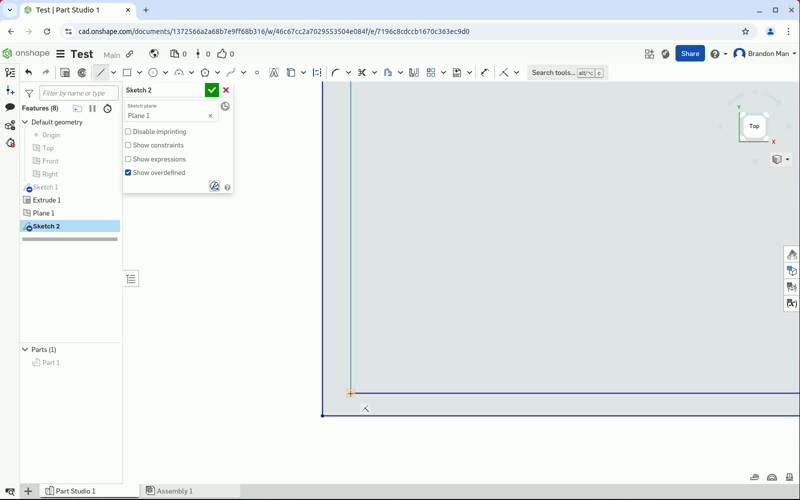
scroll(-6)
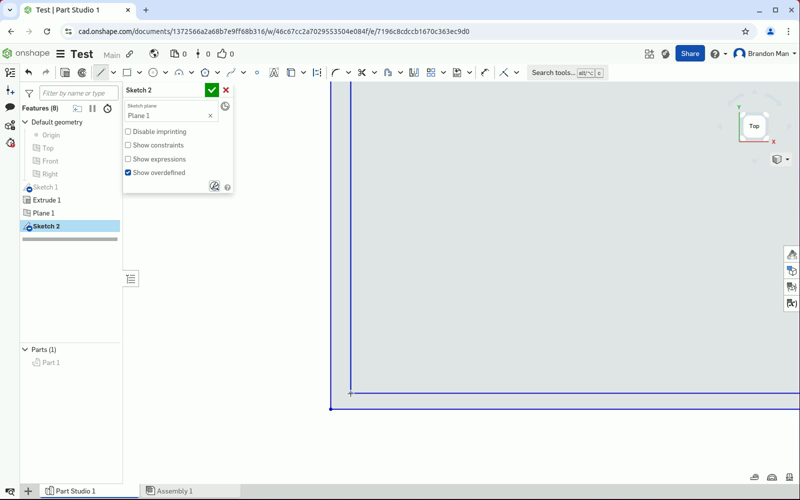
scroll(-6)
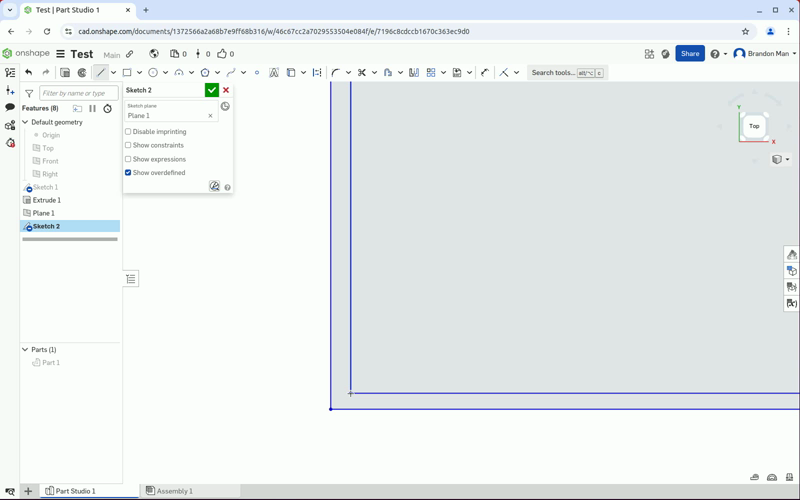
scroll(-6)
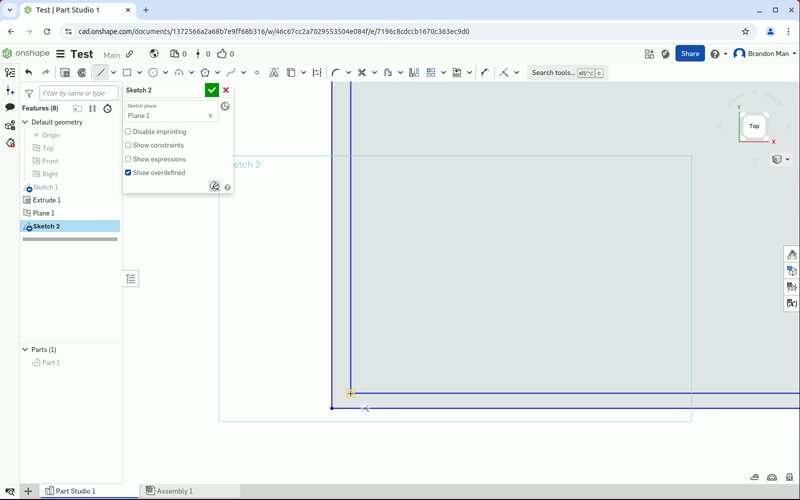
scroll(-6)
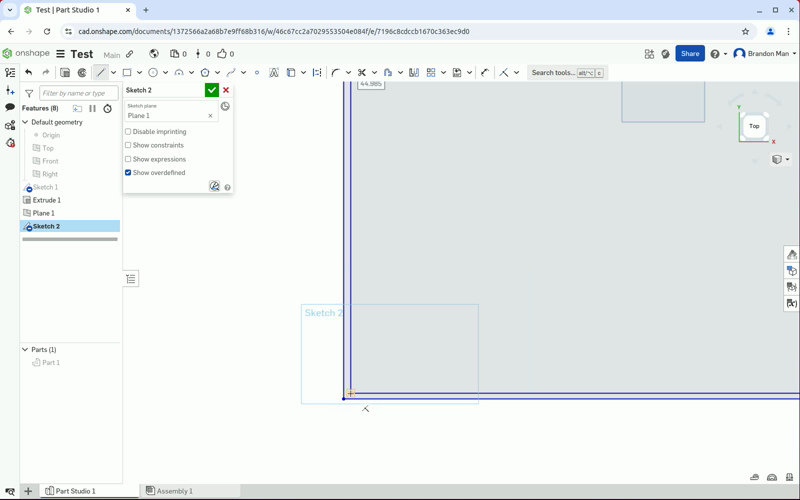
scroll(-6)
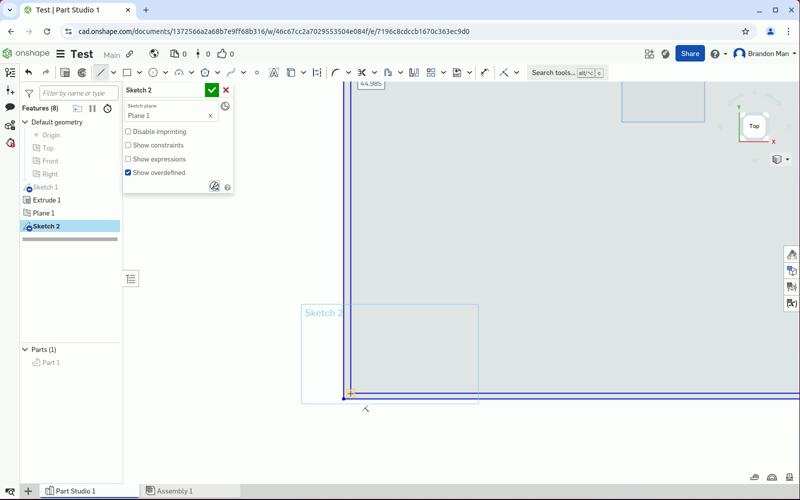
scroll(-6)
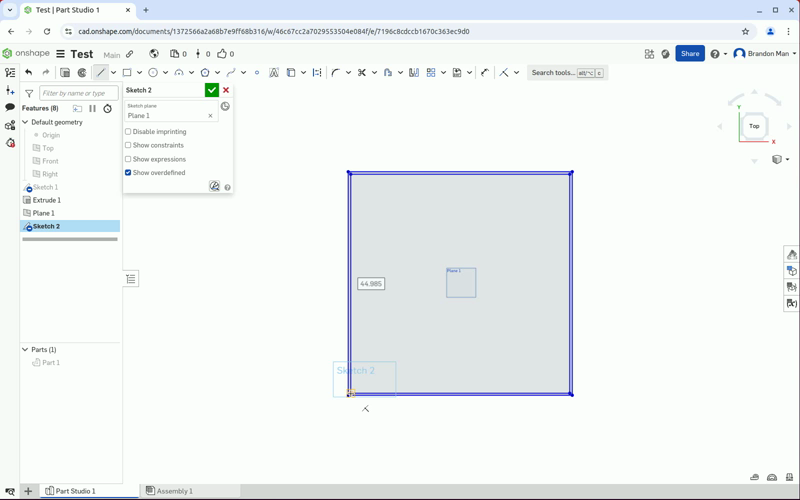
key(esc)
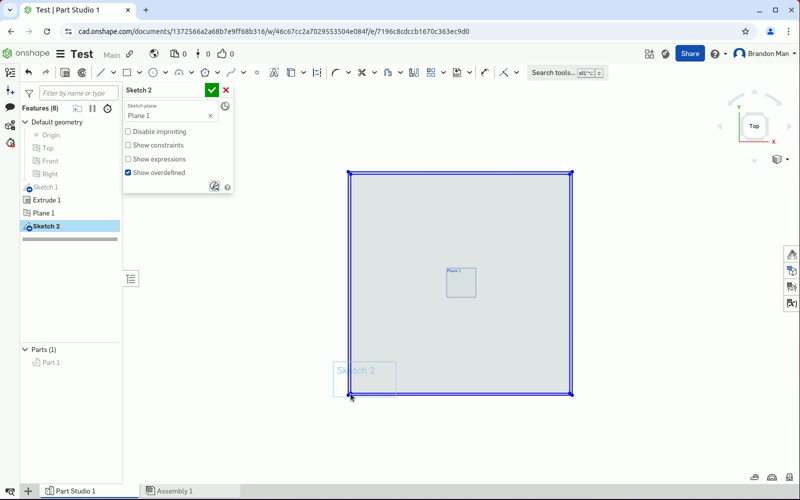
mouse_move(348, 207)
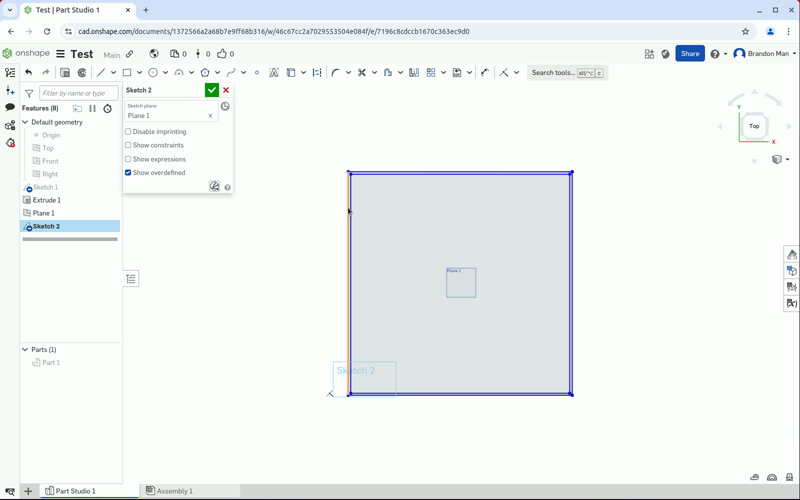
scroll(6)
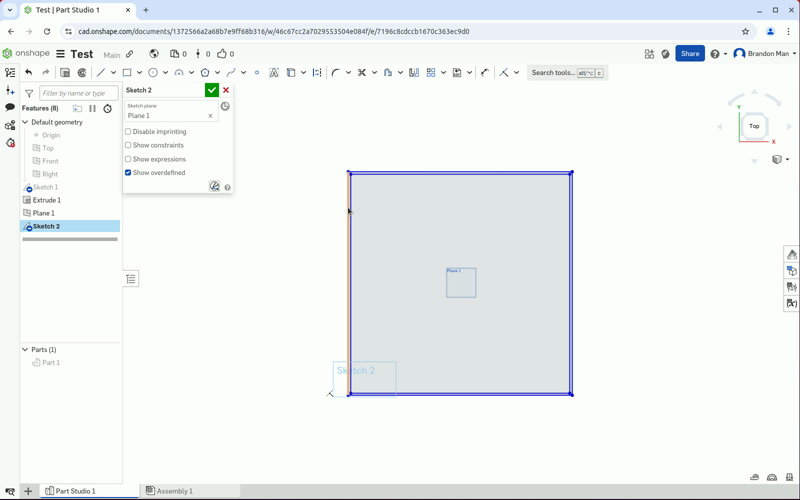
scroll(6)
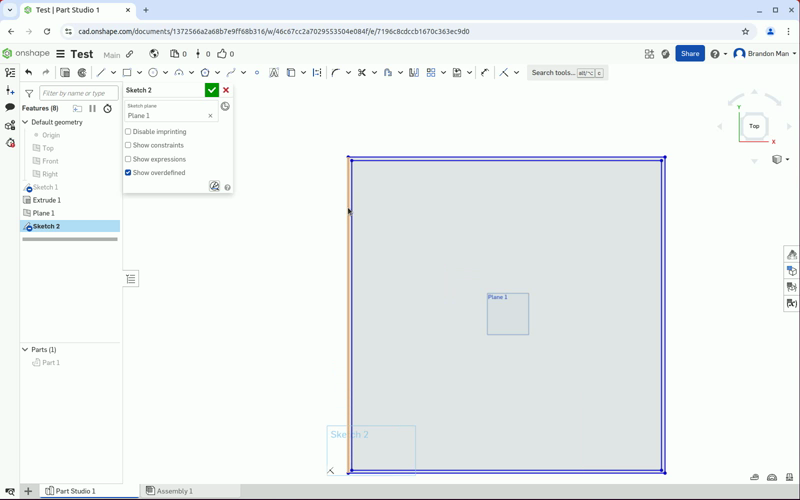
scroll(6)
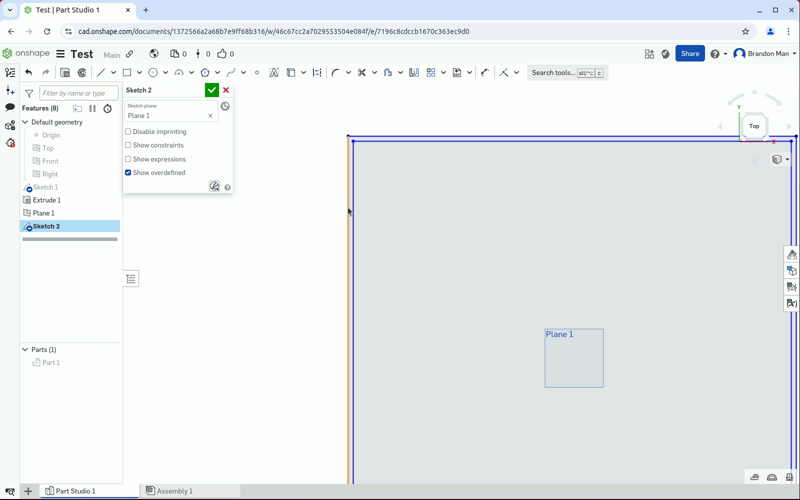
scroll(6)
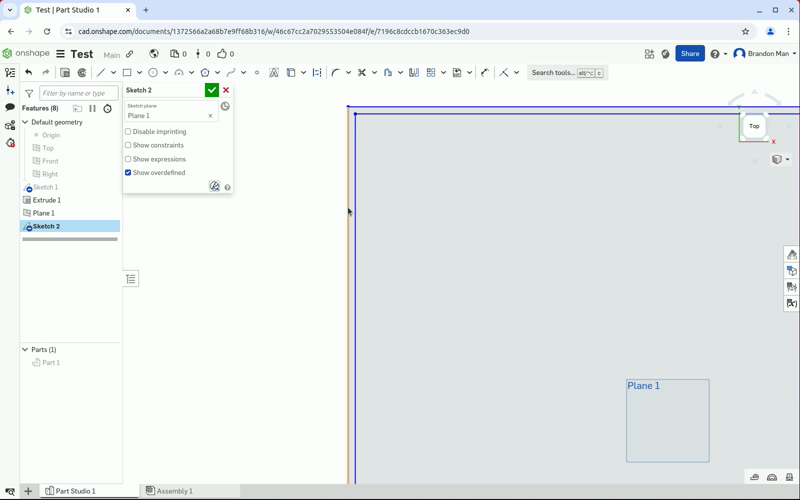
scroll(6)
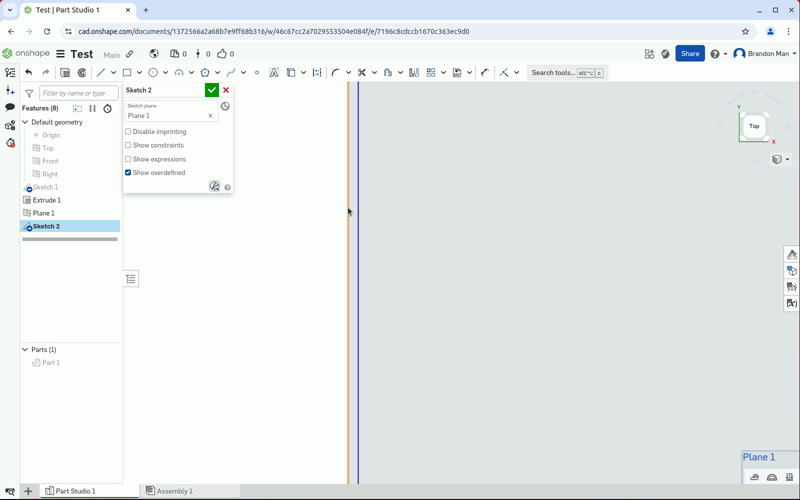
scroll(6)
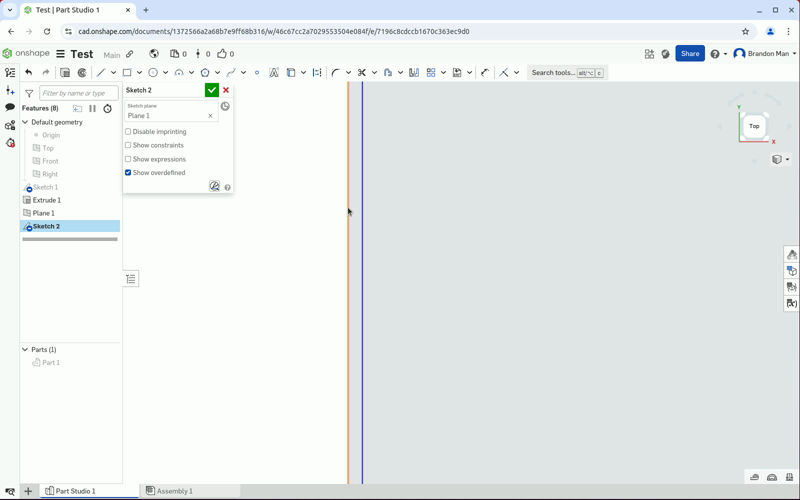
scroll(6)
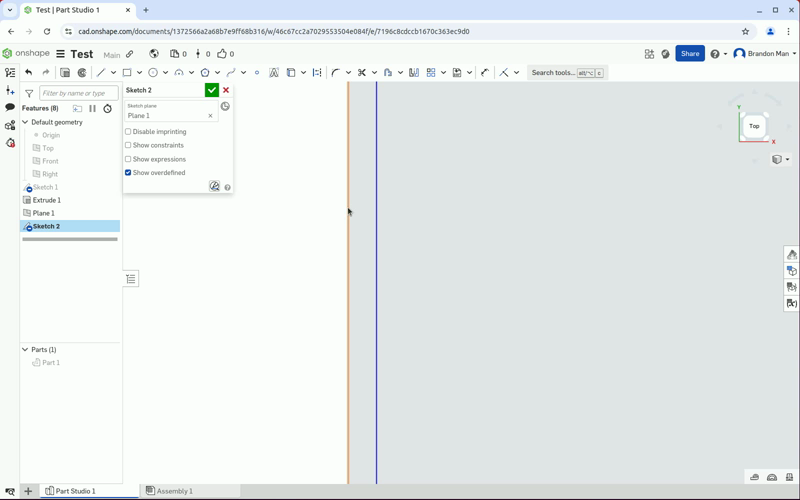
click(348, 207)
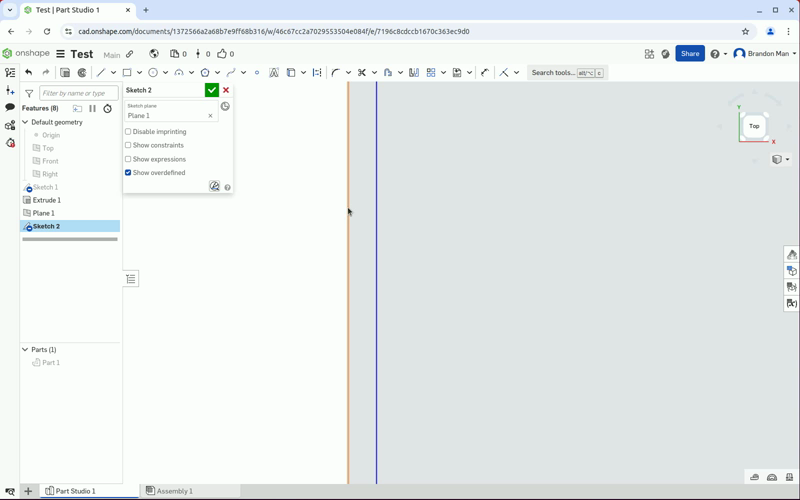
scroll(-6)
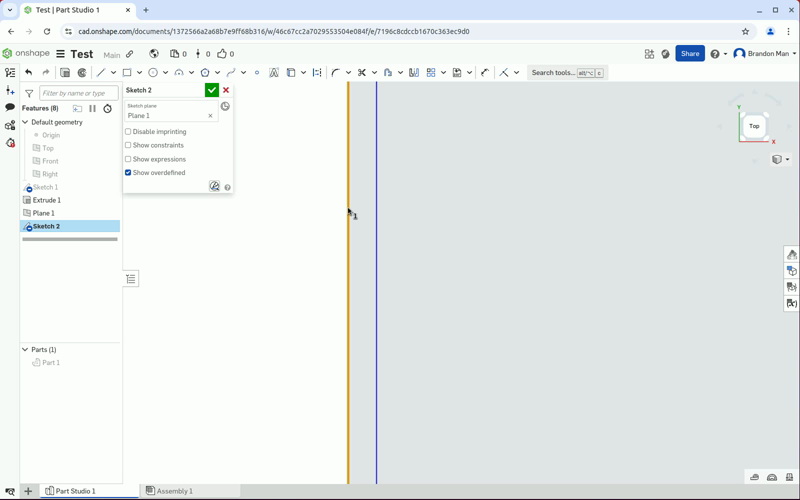
scroll(-6)
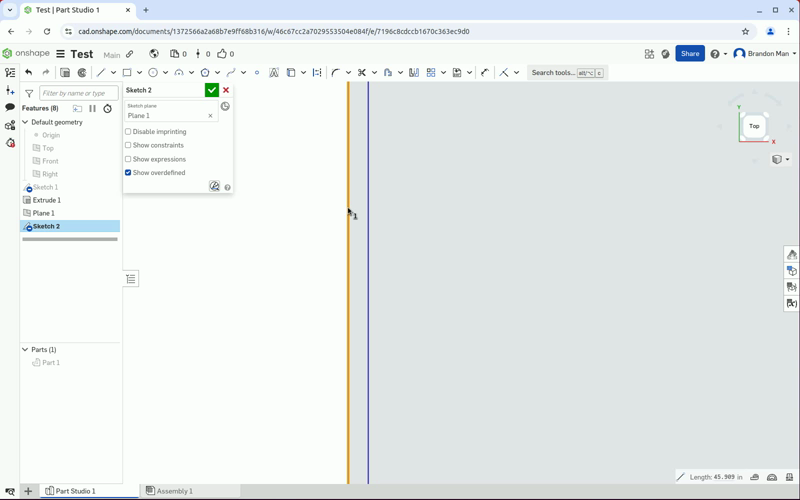
scroll(-6)
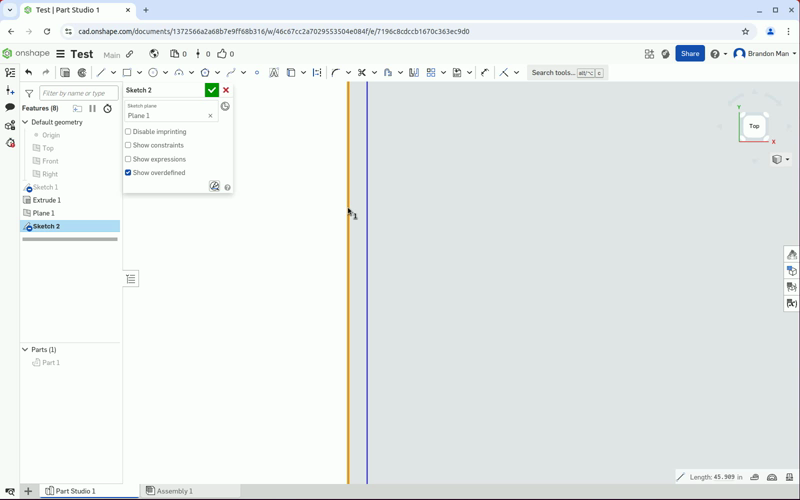
scroll(-6)
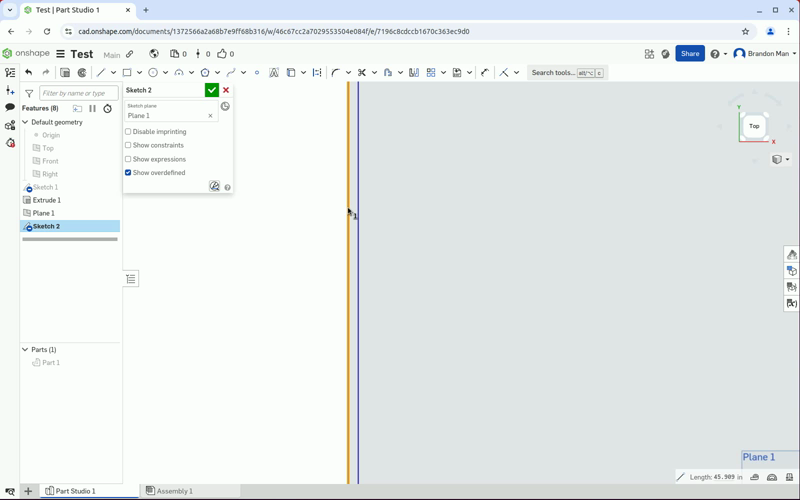
scroll(-6)
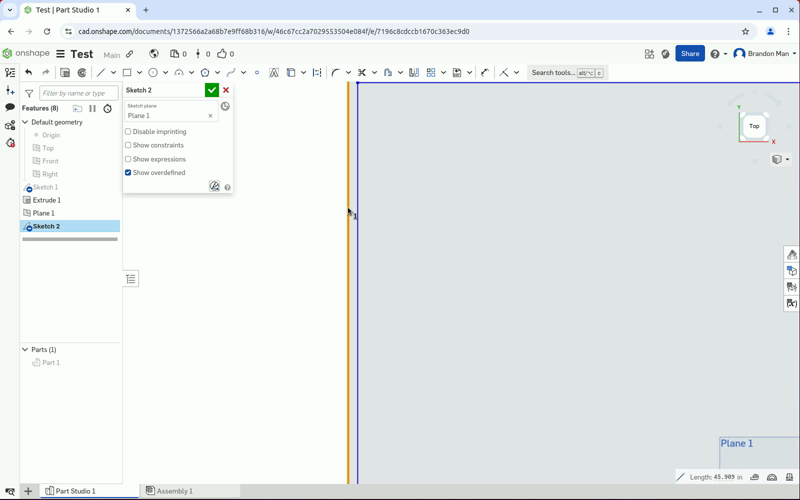
scroll(-6)
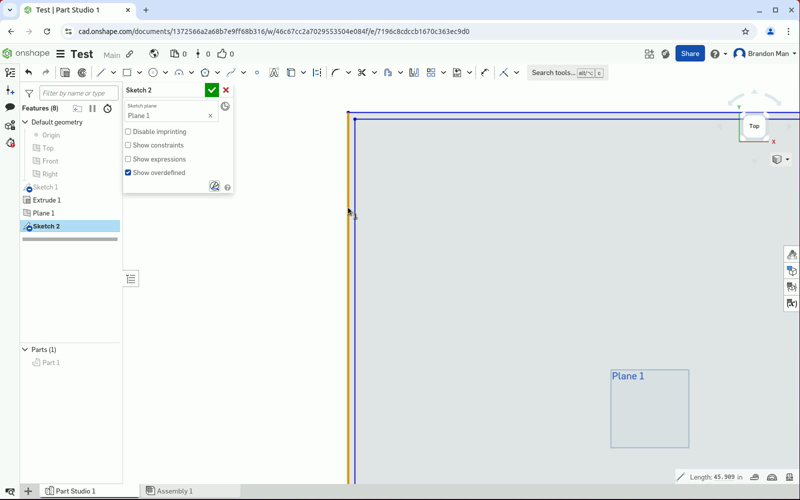
scroll(-6)
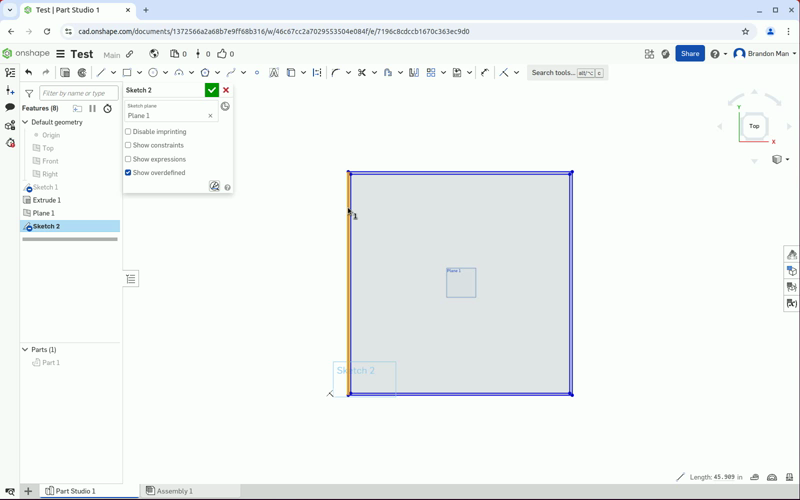
mouse_move(73, 352)
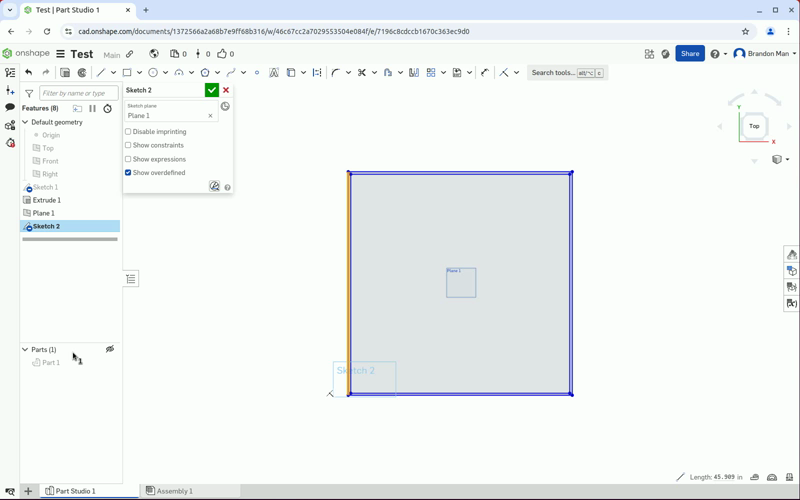
key(shift+y)
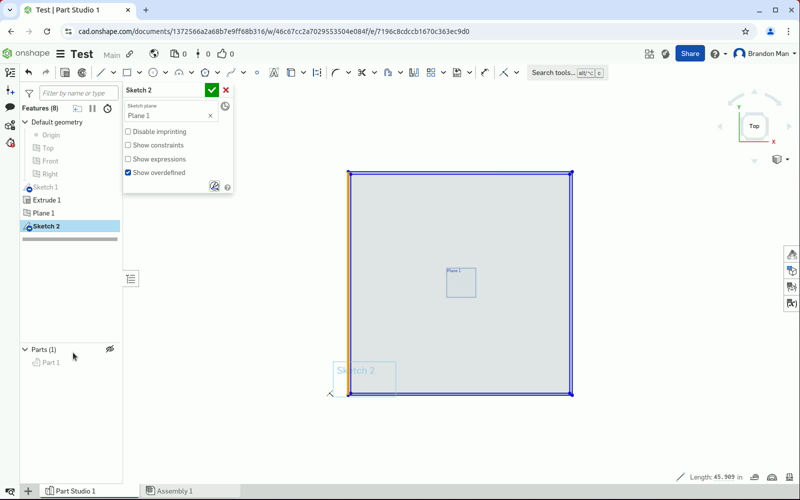
key(shift+e)
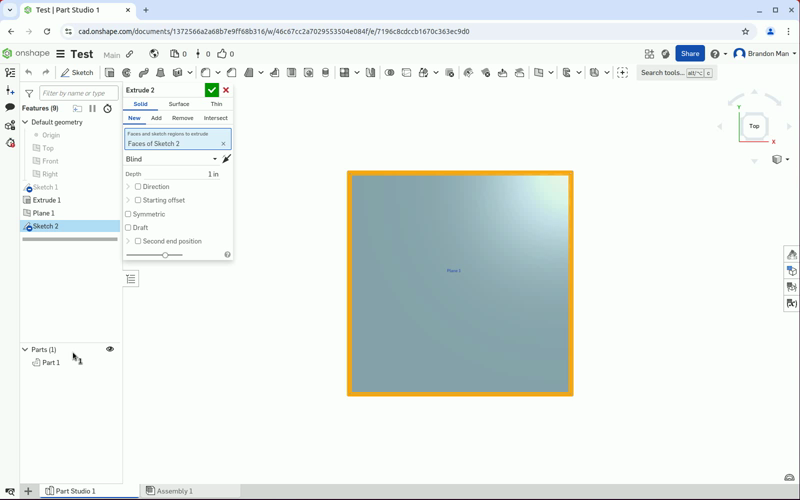
mouse_move(143, 106)
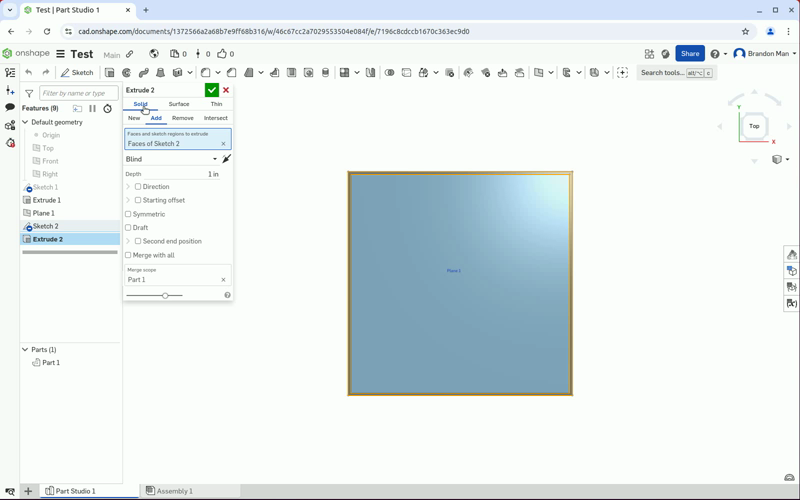
click(143, 106)
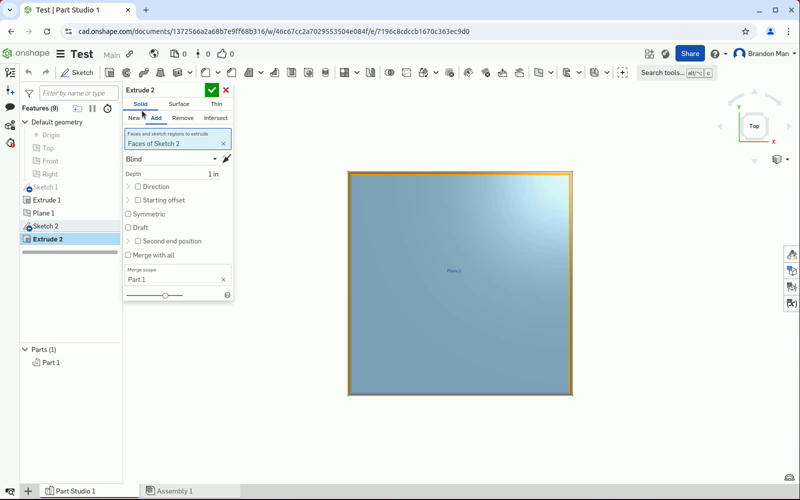
mouse_move(137, 120)
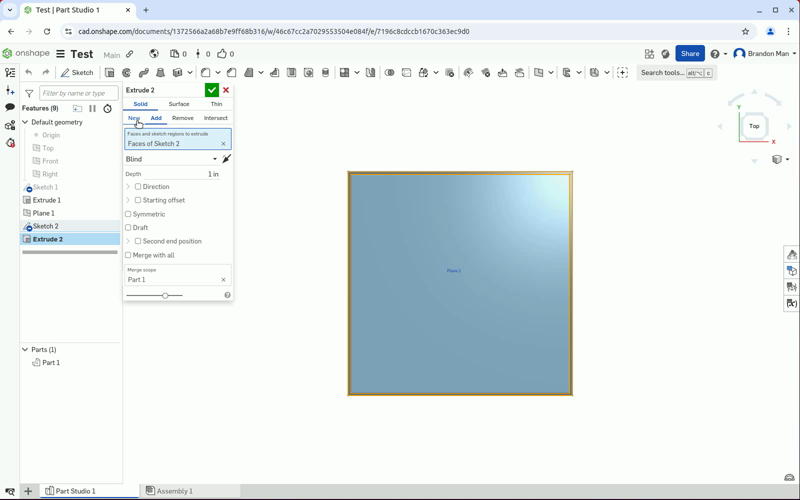
click(137, 120)
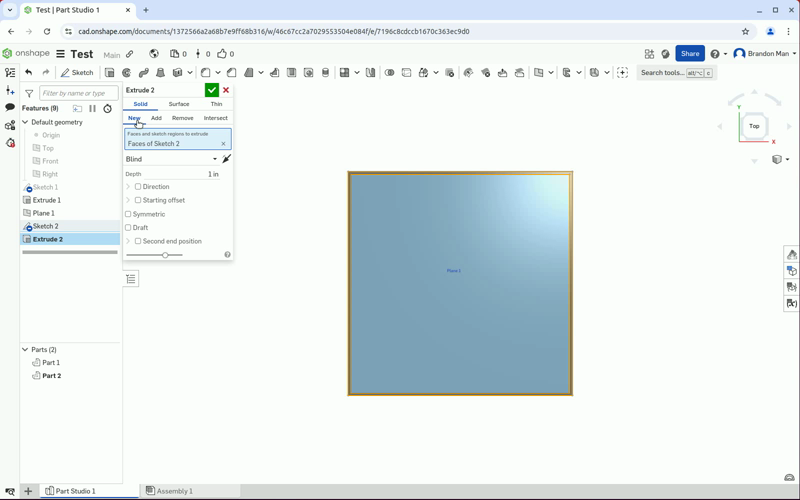
key(tab, 4)
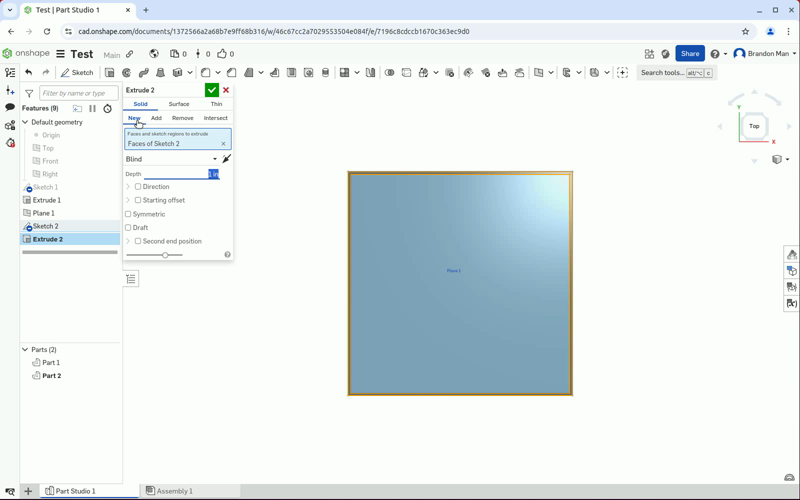
text(6.258)
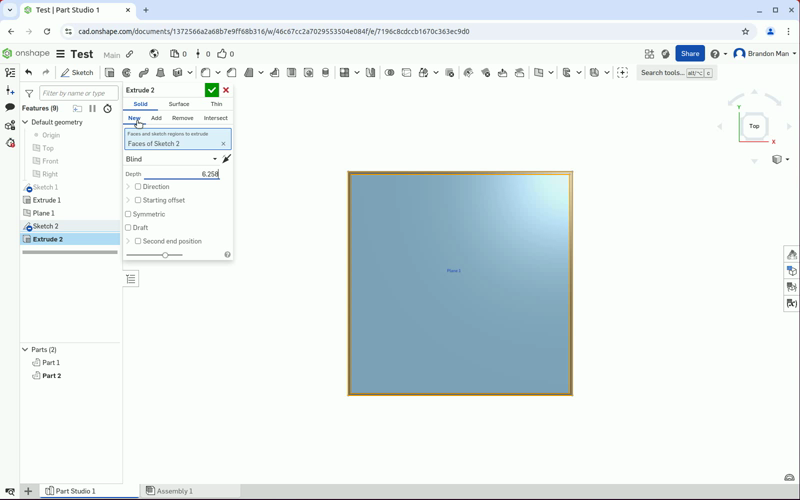
key(enter)
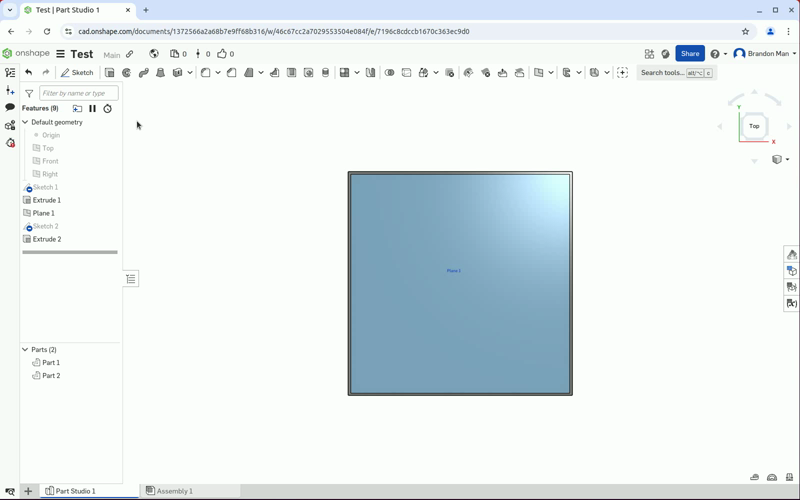
key(shift+h)
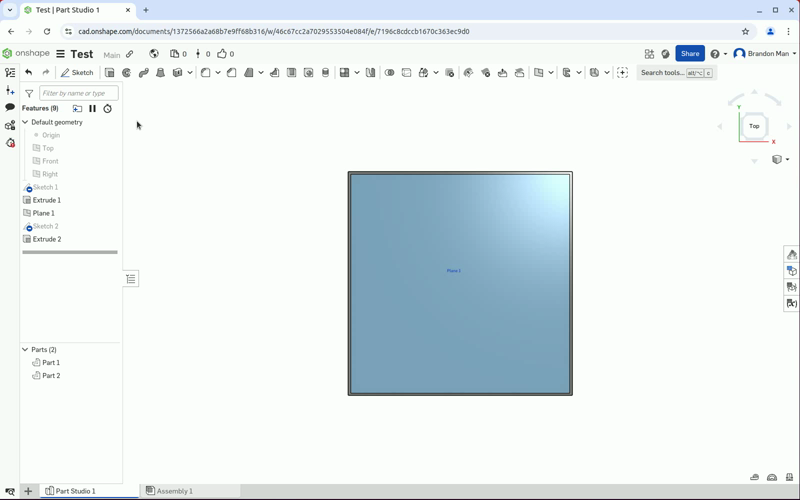
key(shift+h)
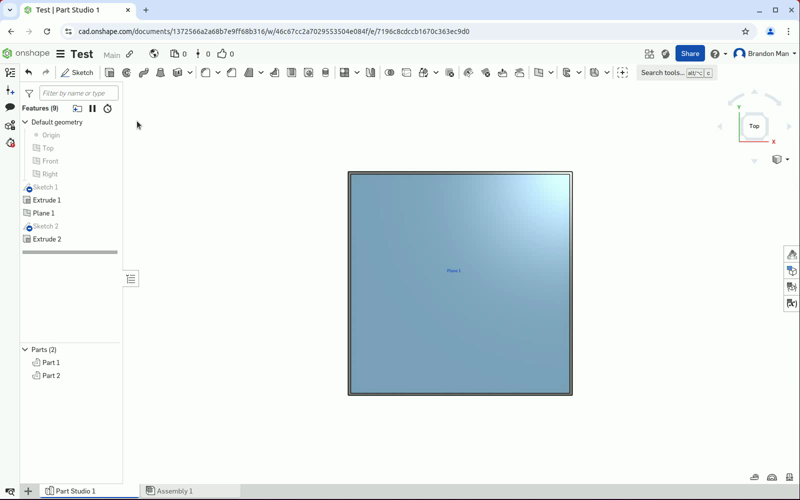
mouse_move(73, 189)
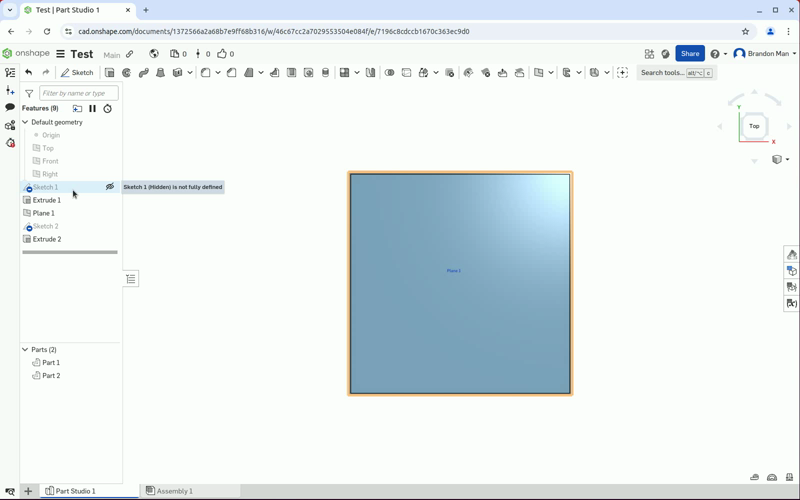
click(73, 189)
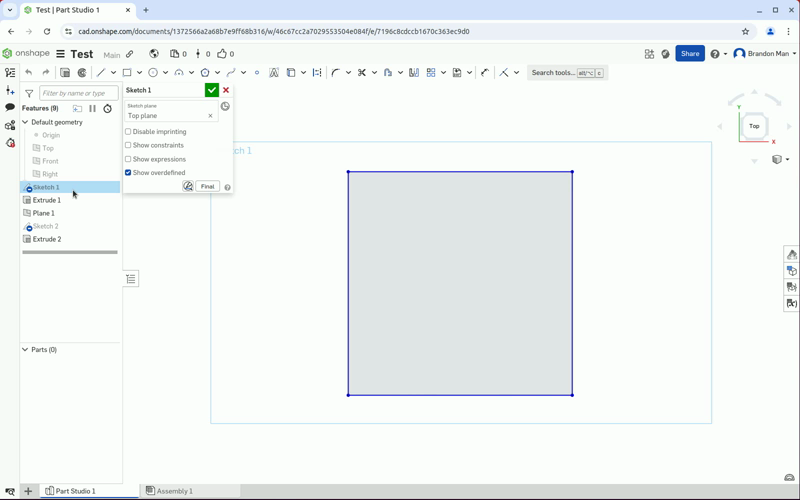
mouse_move(229, 92)
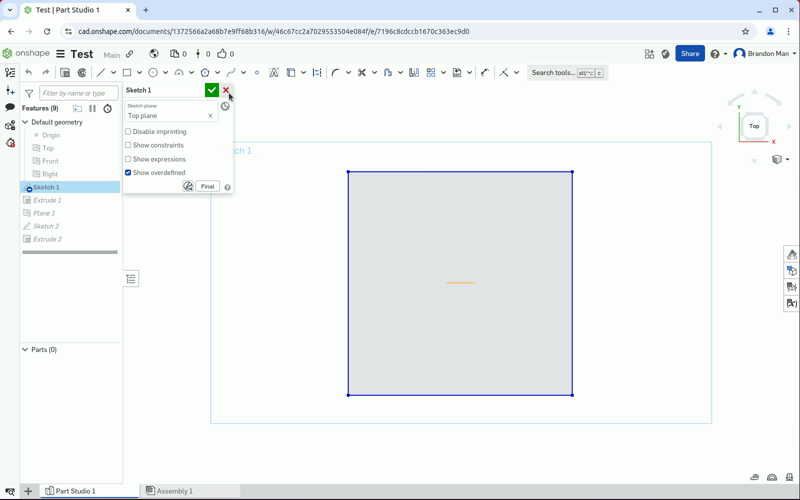
click(229, 92)
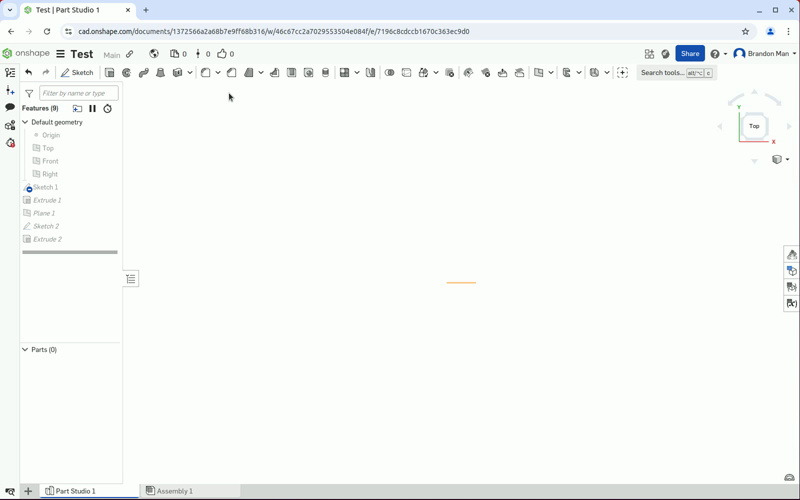
mouse_move(73, 352)
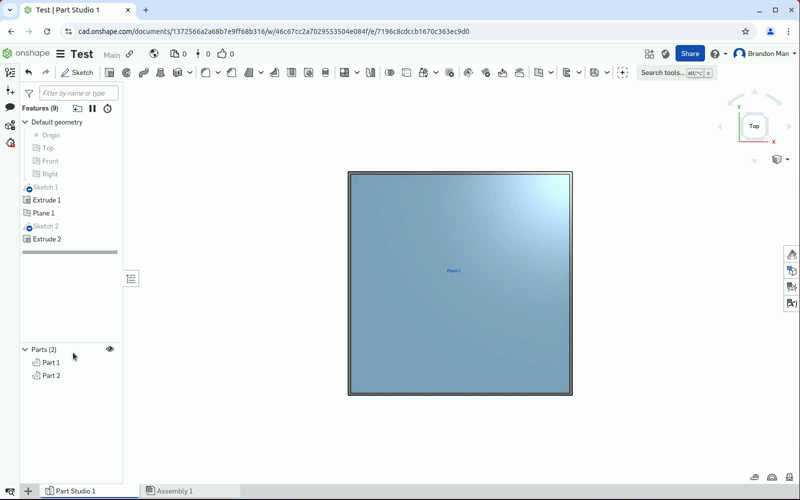
key(y)
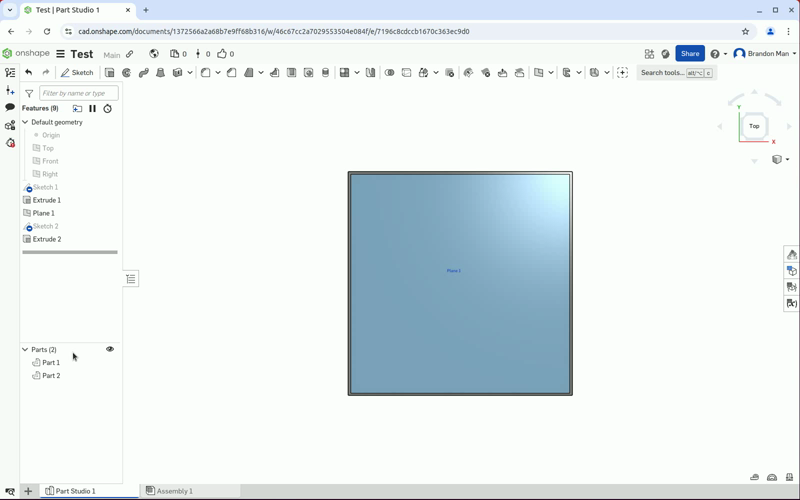
key(shift+p)
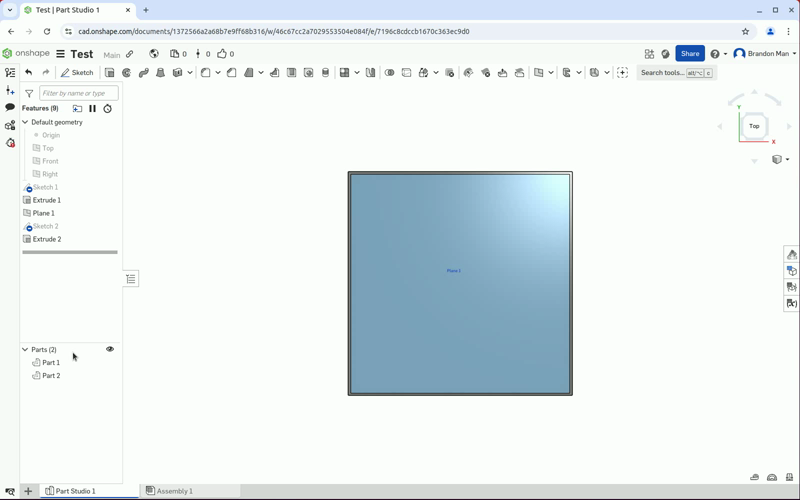
key(space)
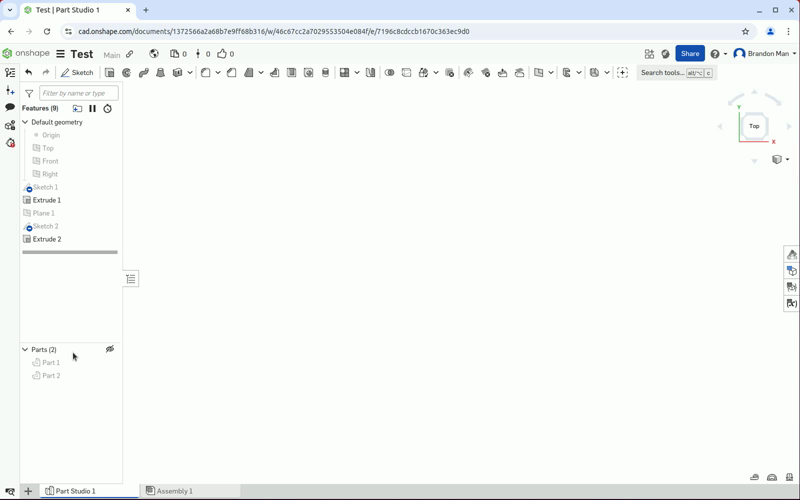
key_down(shift)
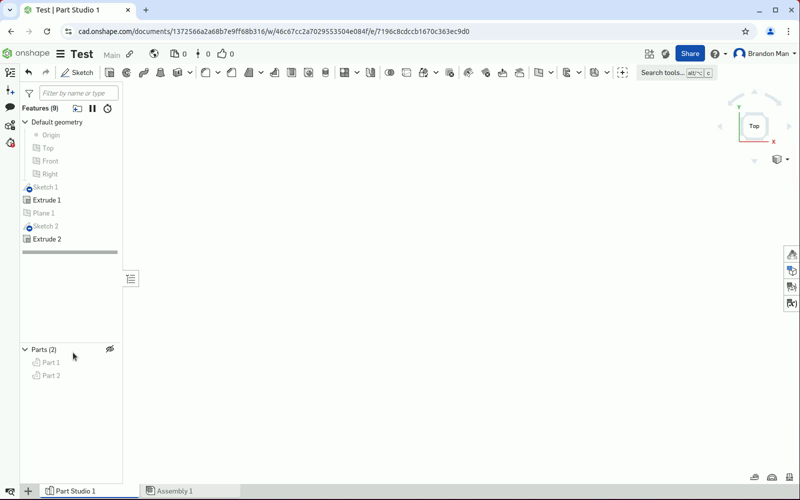
key(up)
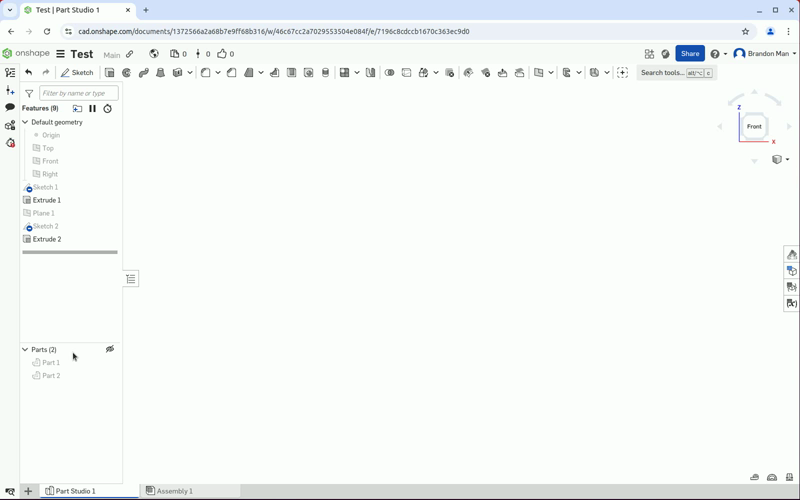
key_up(shift)
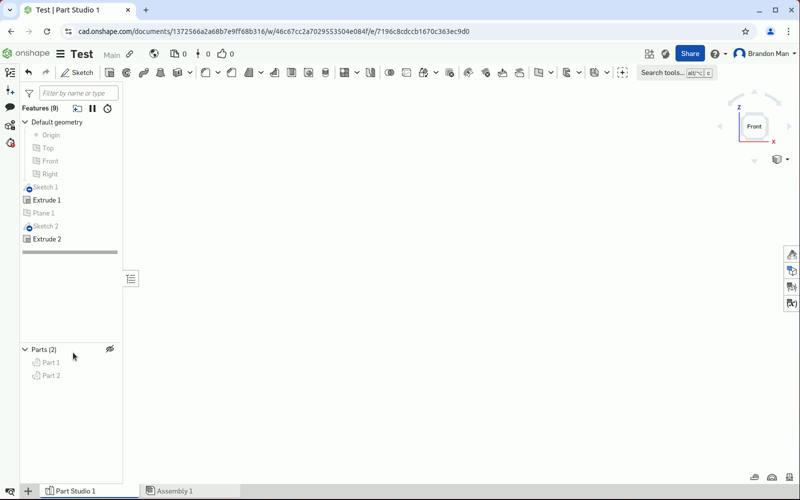
mouse_move(73, 352)
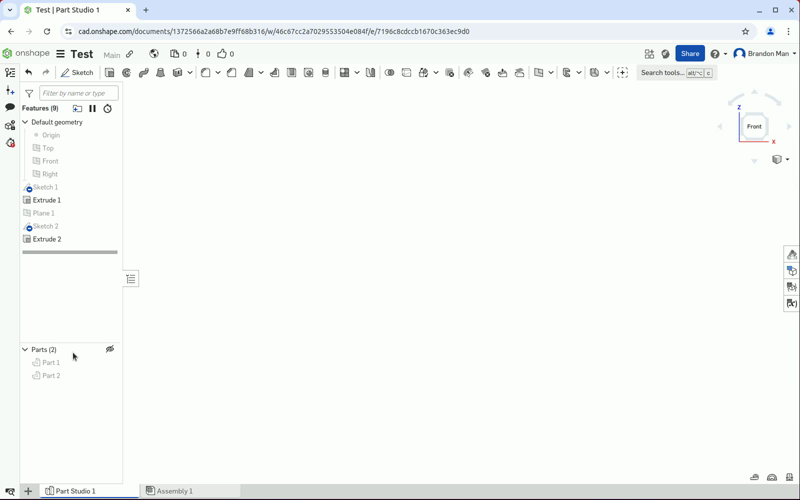
key(shift+y)
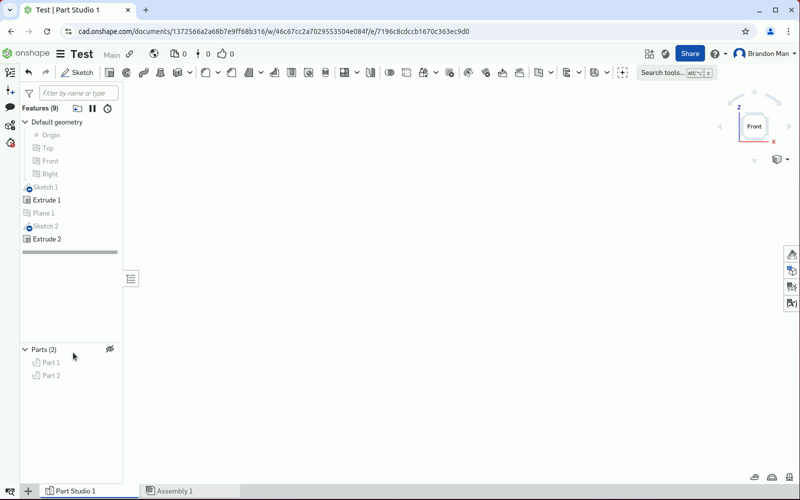
key(shift+s)
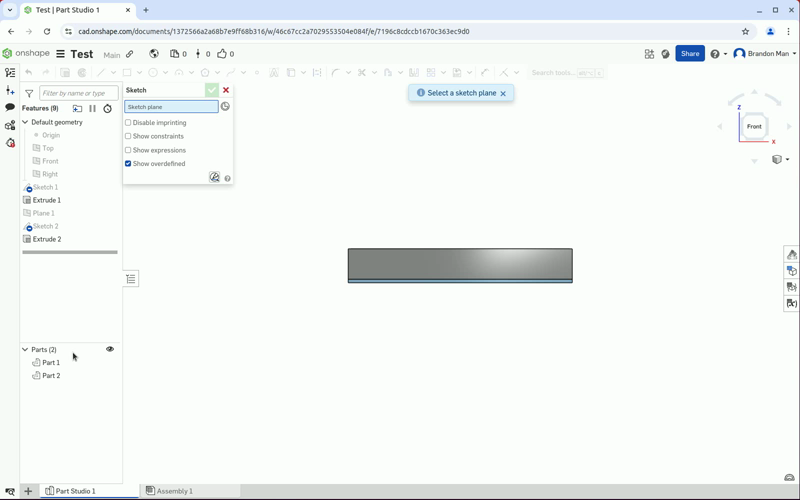
mouse_move(73, 163)
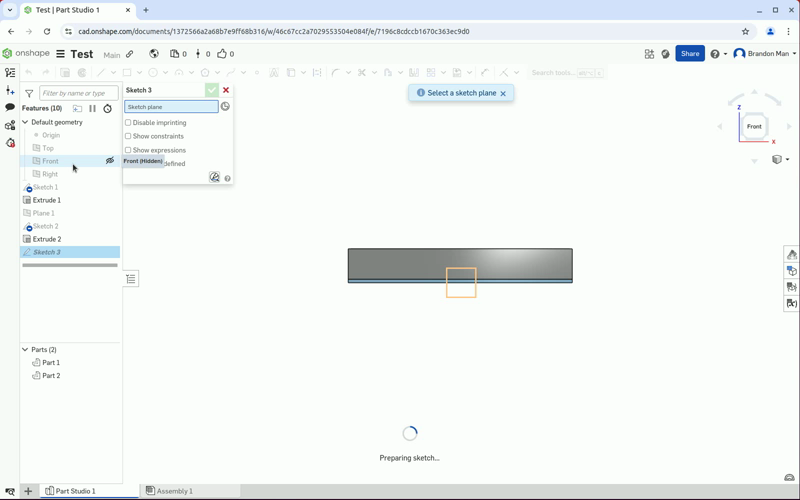
click(73, 163)
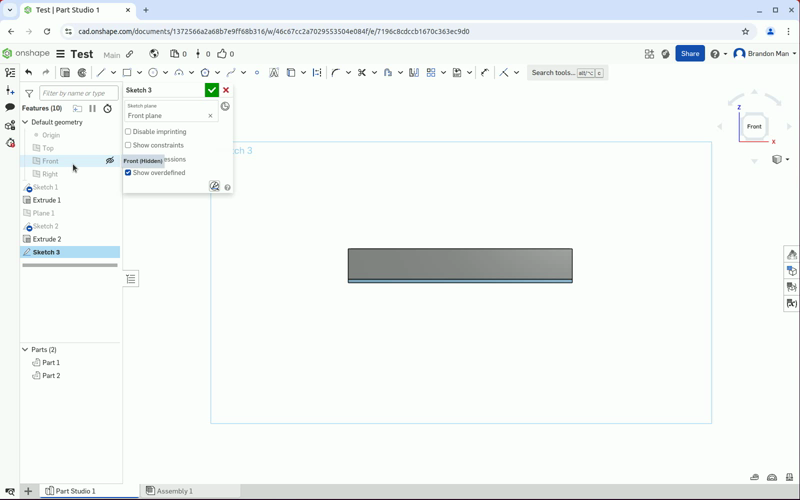
mouse_move(73, 352)
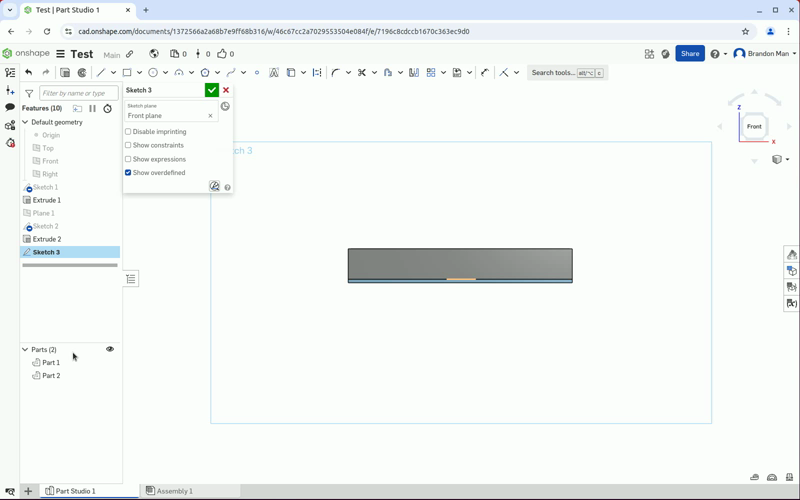
key(y)
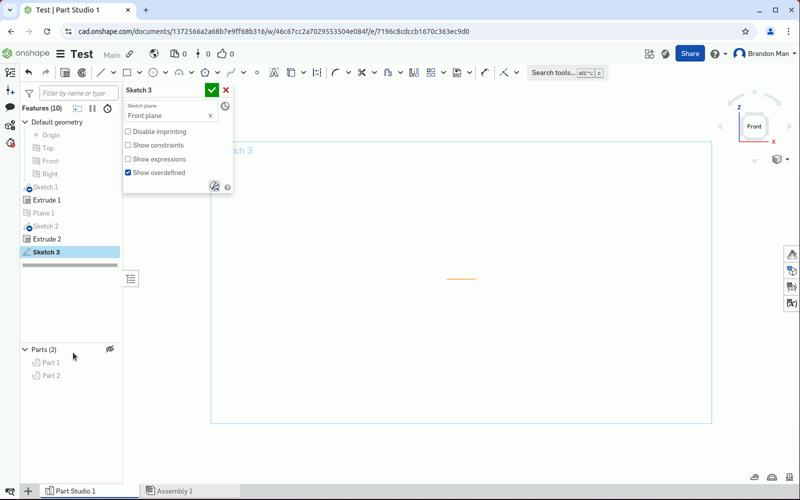
key(l)
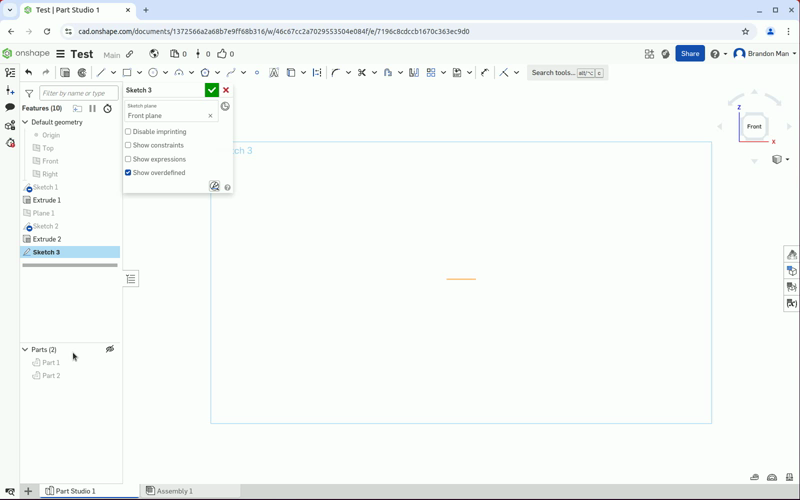
key_down(shift)
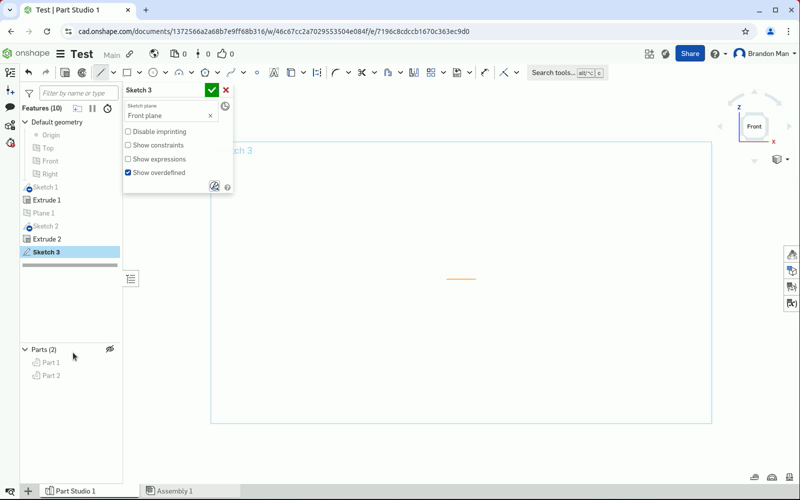
mouse_move(434, 204)
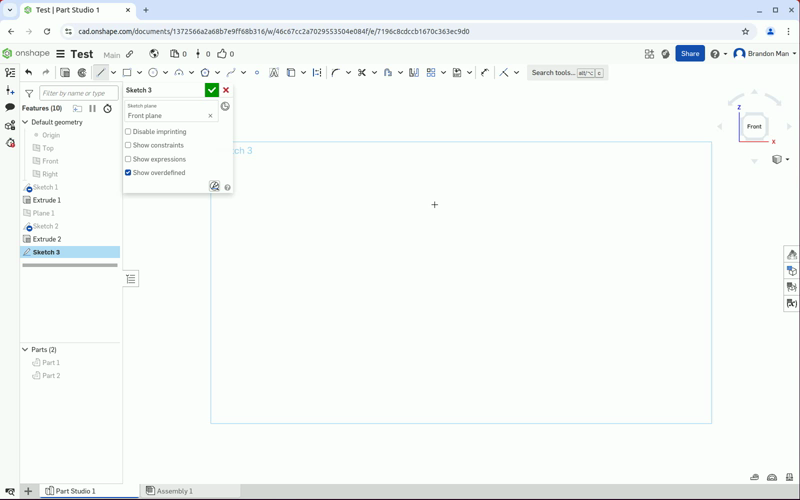
click(434, 204)
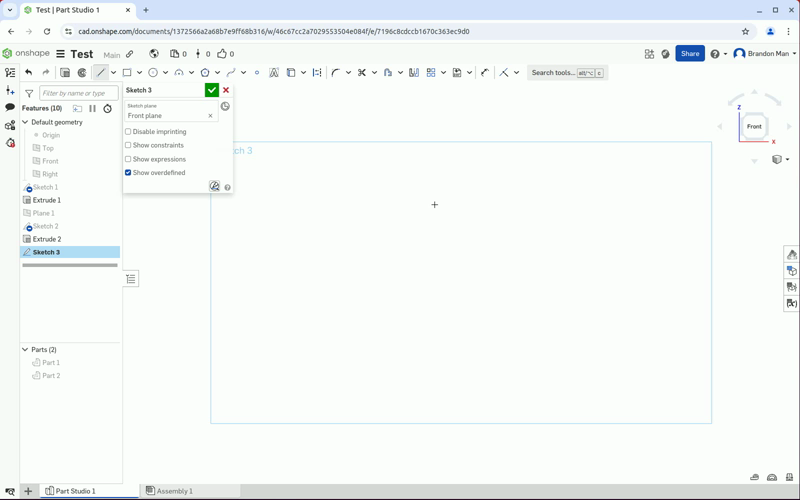
key_up(shift)
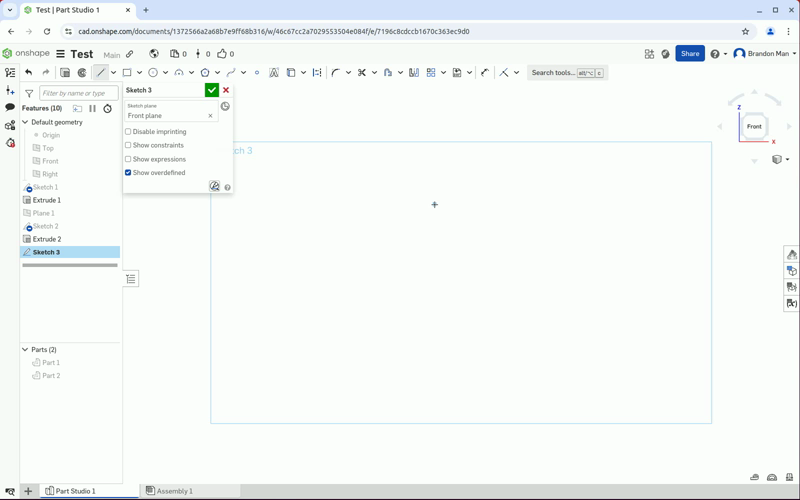
key_down(shift)
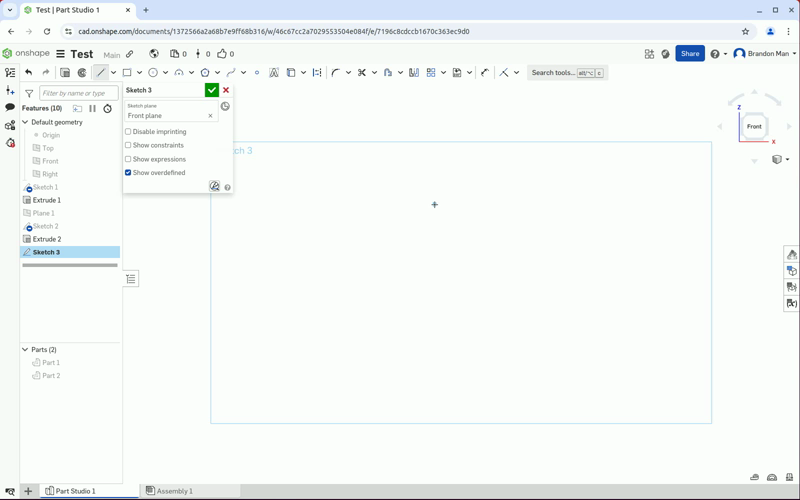
mouse_move(464, 204)
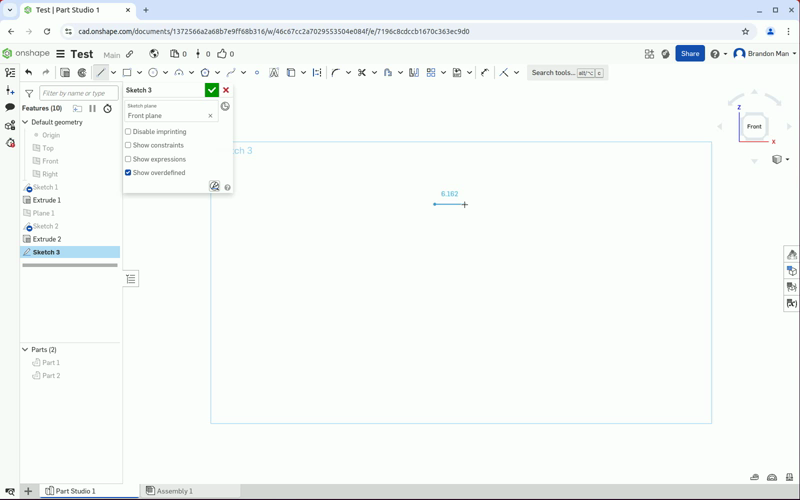
mouse_move(487, 204)
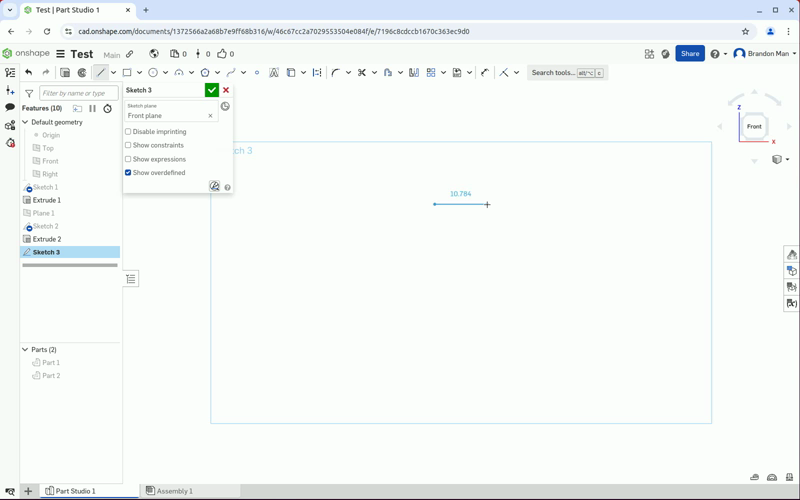
click(487, 204)
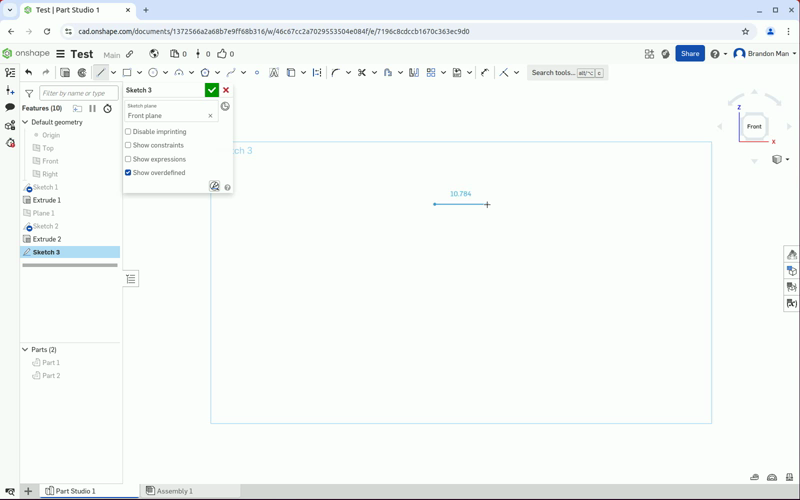
key_up(shift)
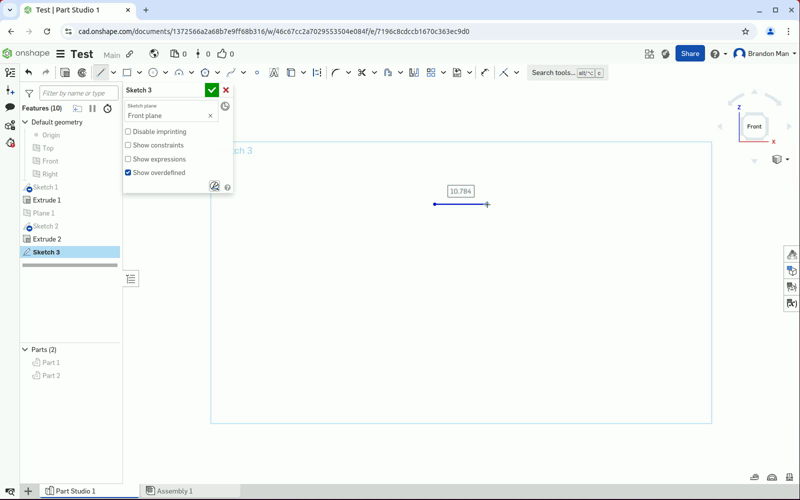
key_down(shift)
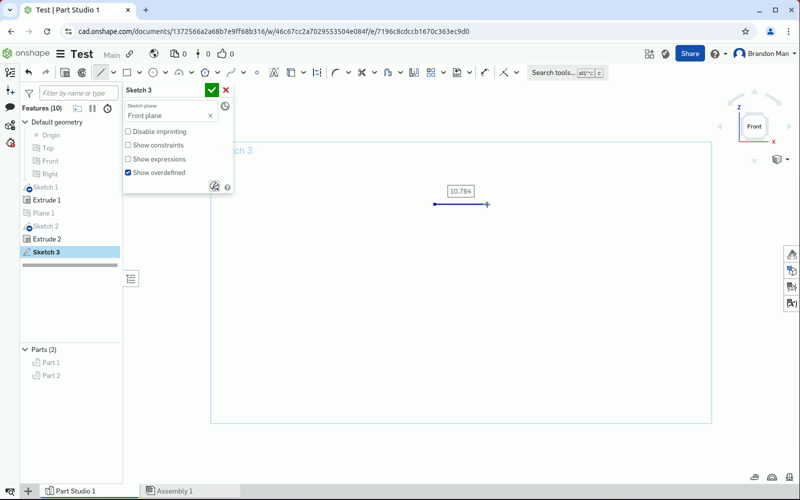
mouse_move(517, 204)
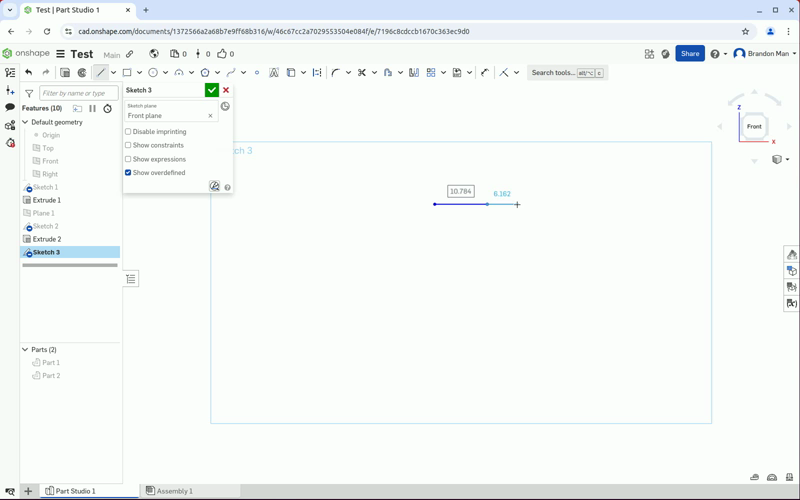
mouse_move(487, 203)
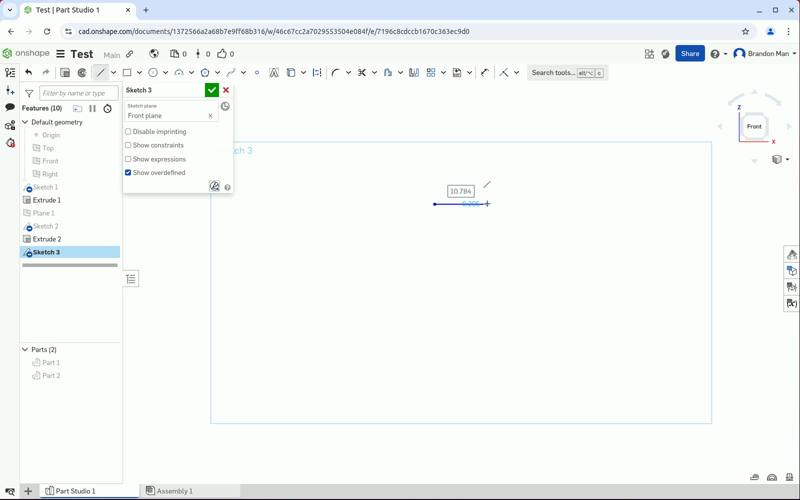
scroll(6)
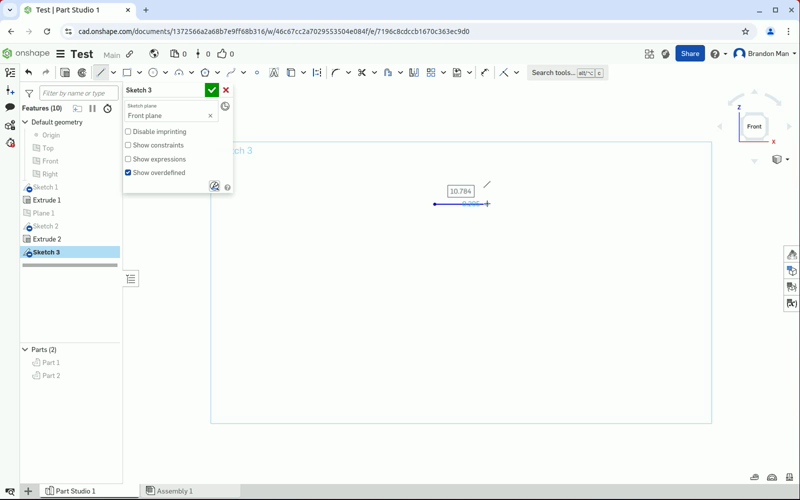
scroll(6)
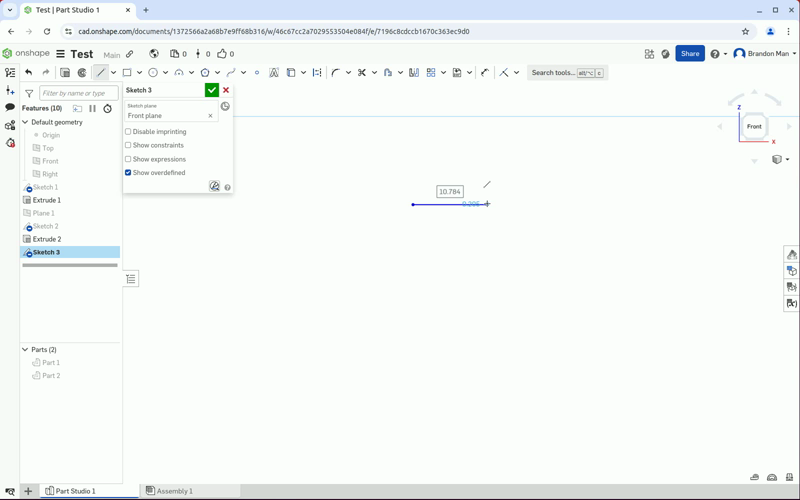
scroll(6)
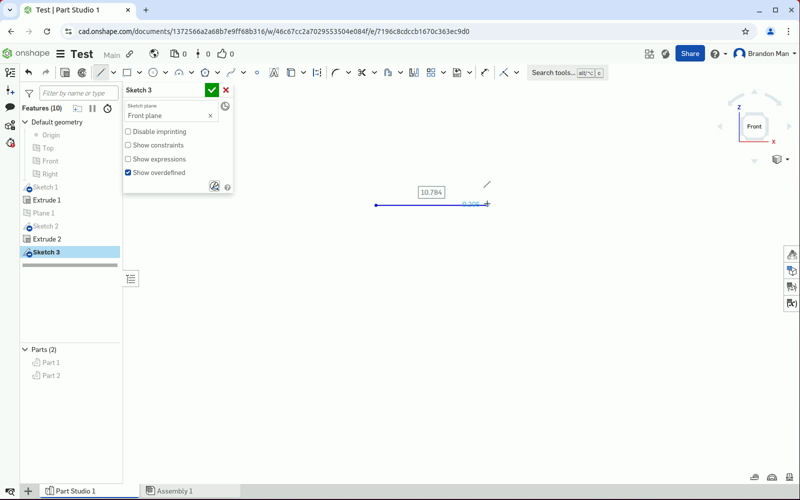
scroll(6)
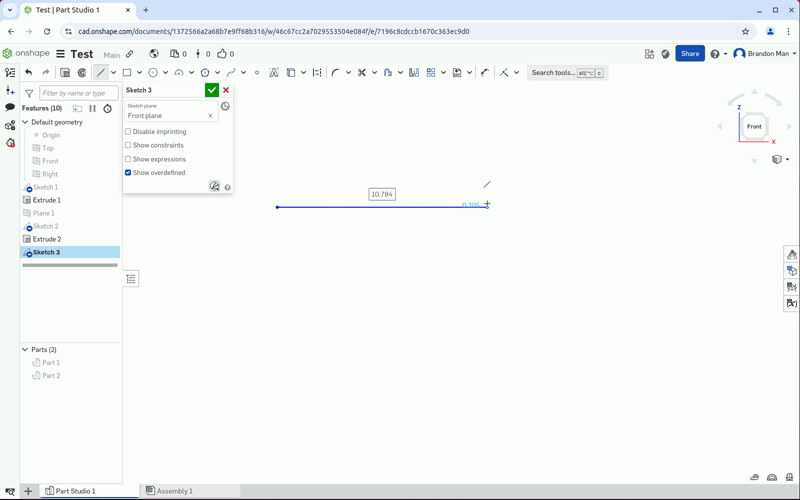
scroll(6)
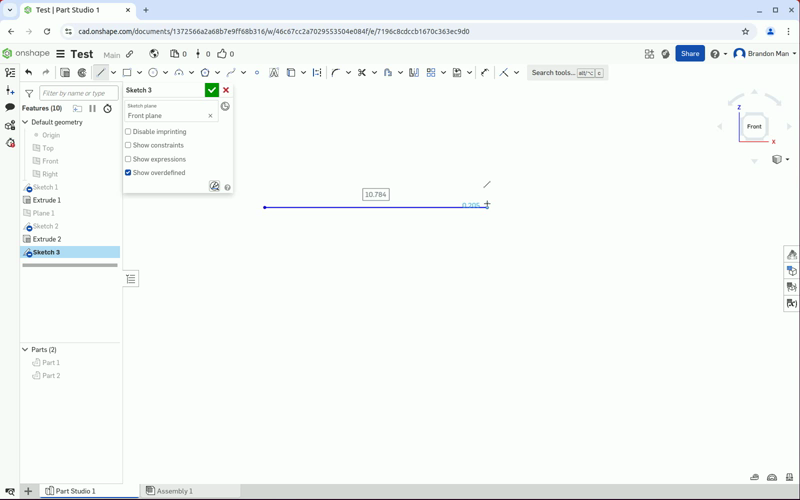
scroll(6)
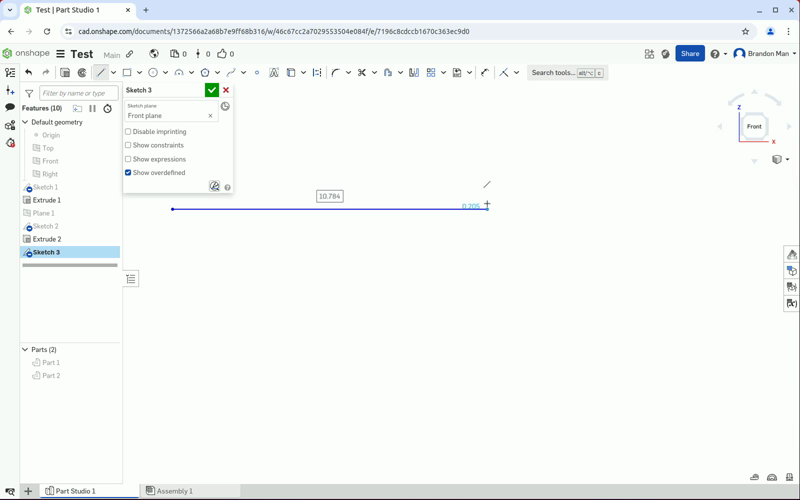
scroll(6)
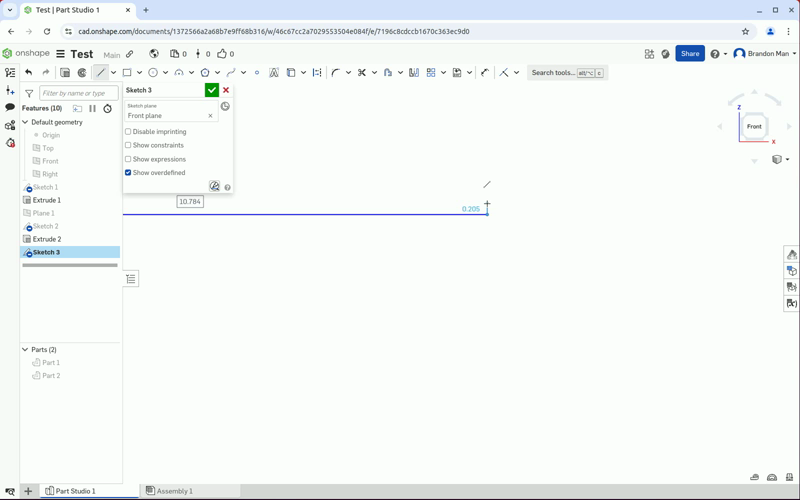
click(487, 203)
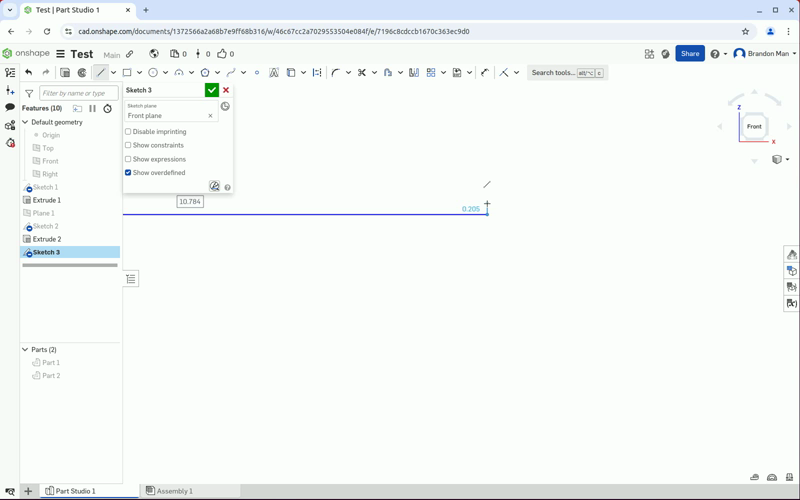
scroll(-6)
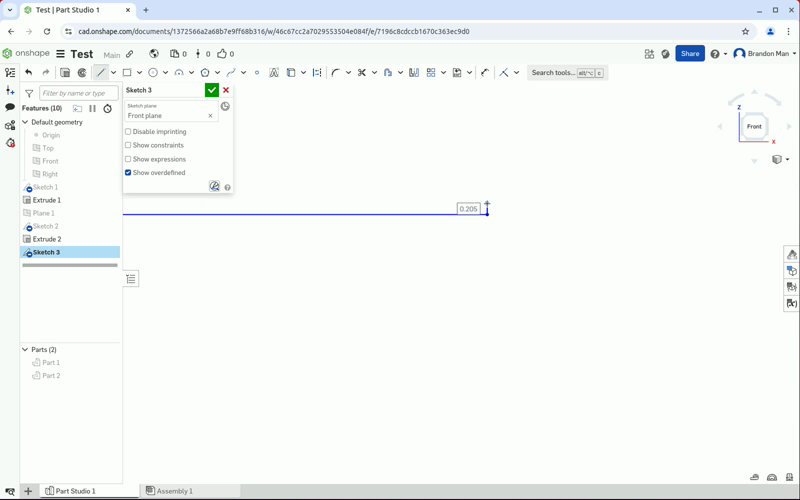
scroll(-6)
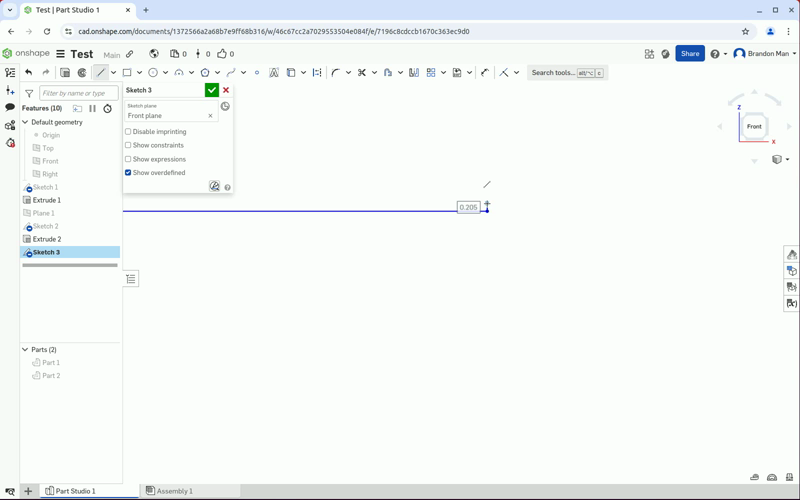
scroll(-6)
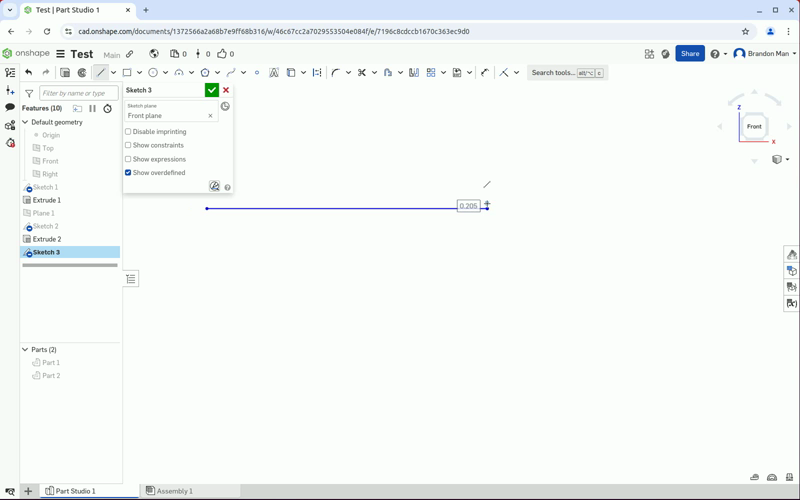
scroll(-6)
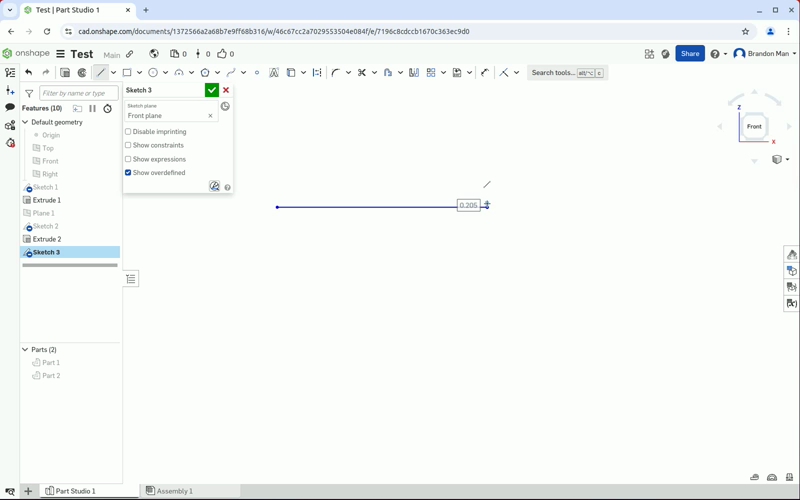
scroll(-6)
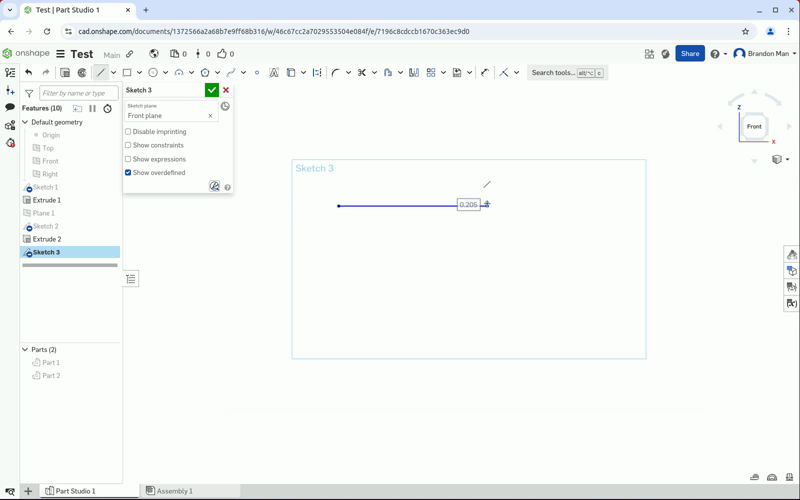
scroll(-6)
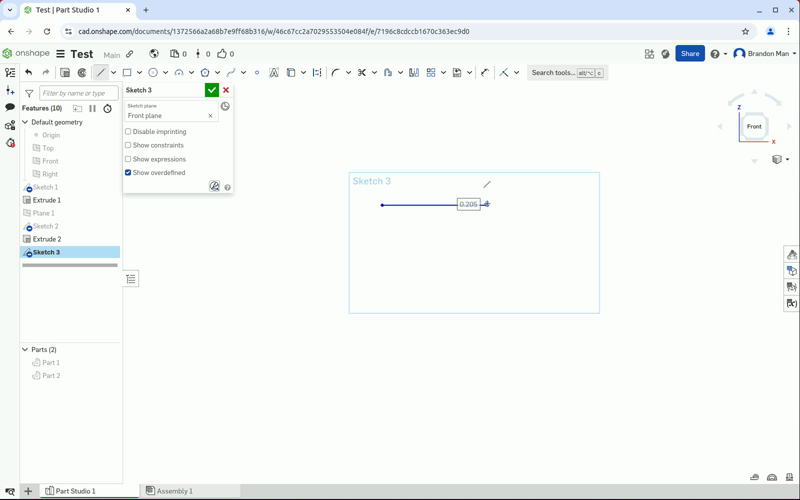
scroll(-6)
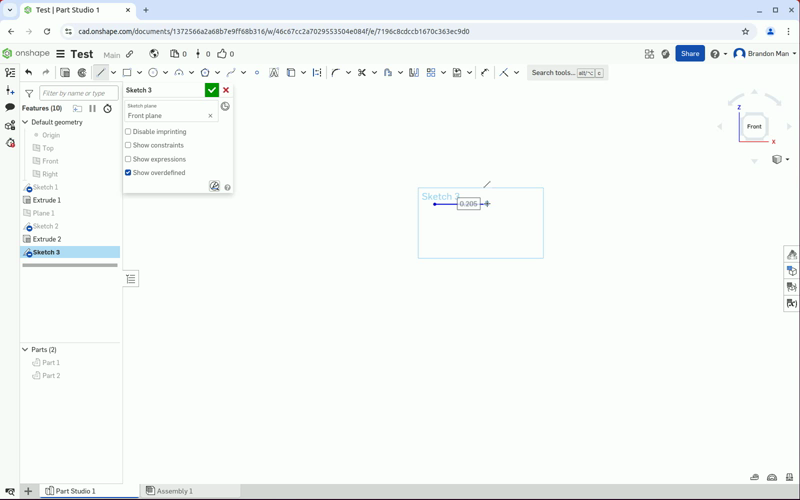
key_up(shift)
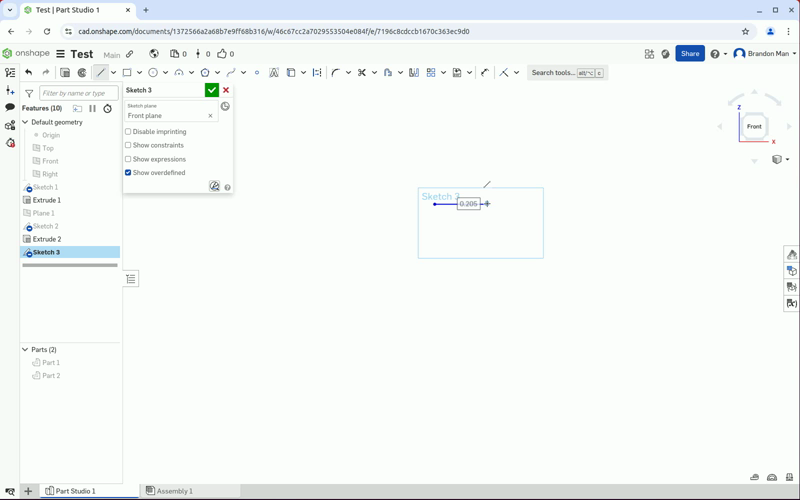
key_down(shift)
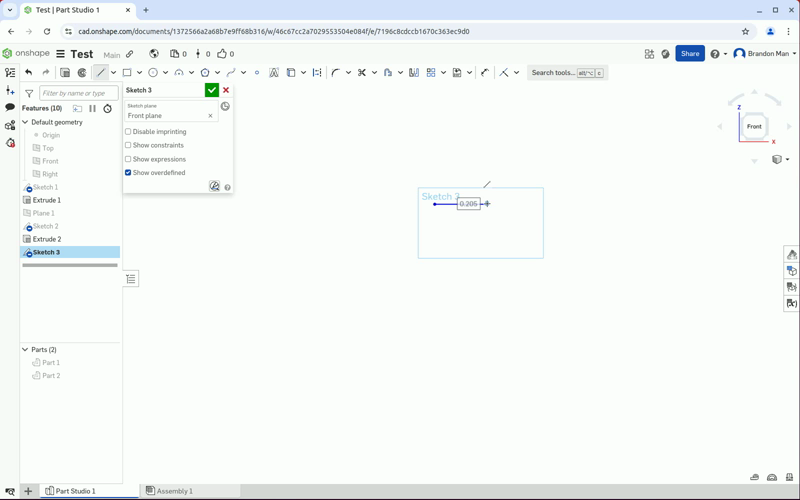
mouse_move(517, 203)
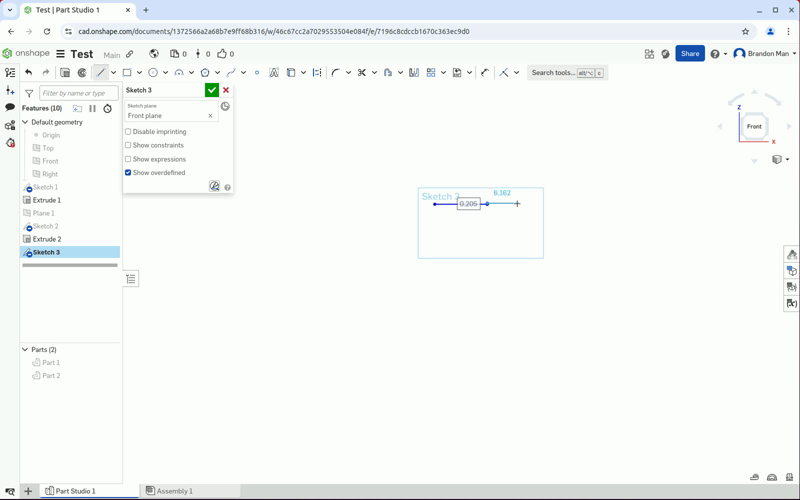
mouse_move(434, 203)
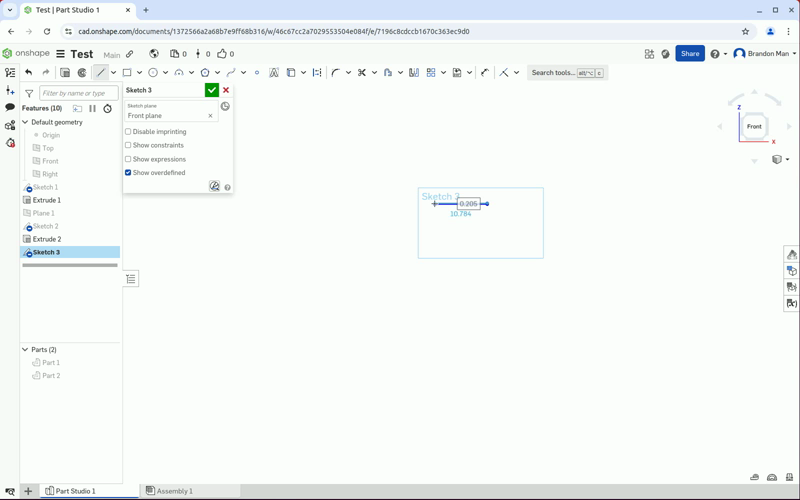
scroll(6)
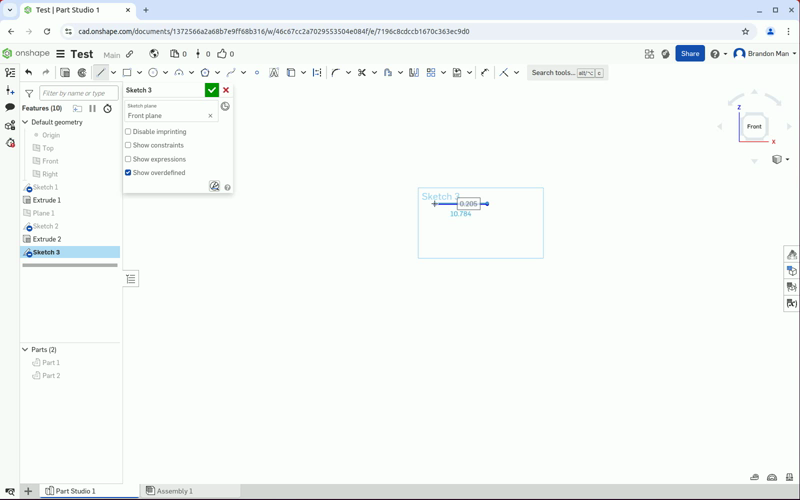
scroll(6)
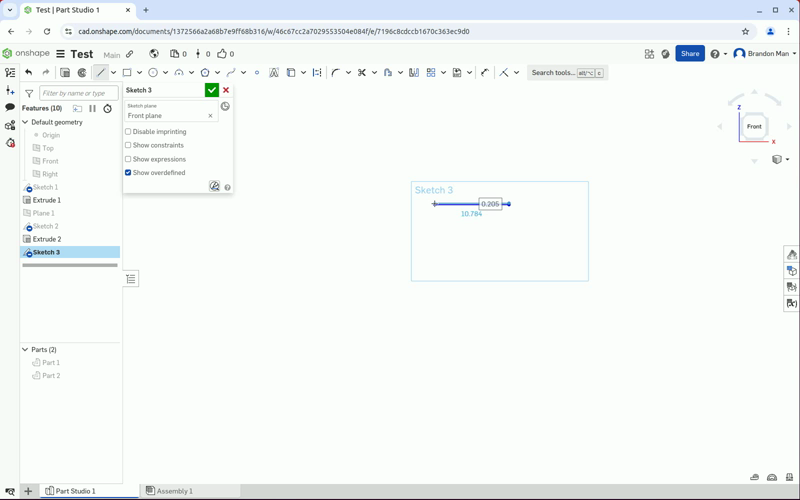
scroll(6)
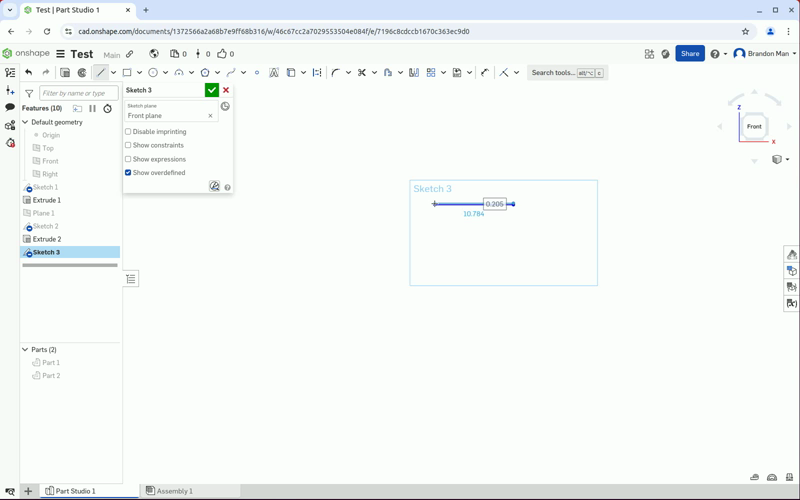
scroll(6)
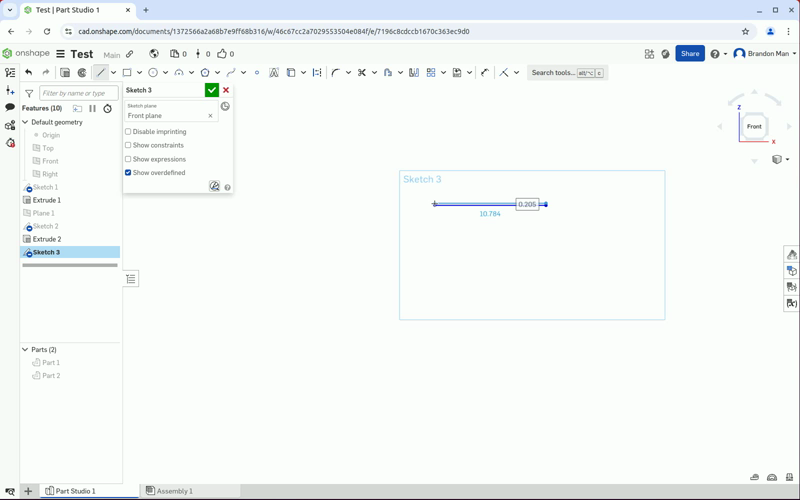
scroll(6)
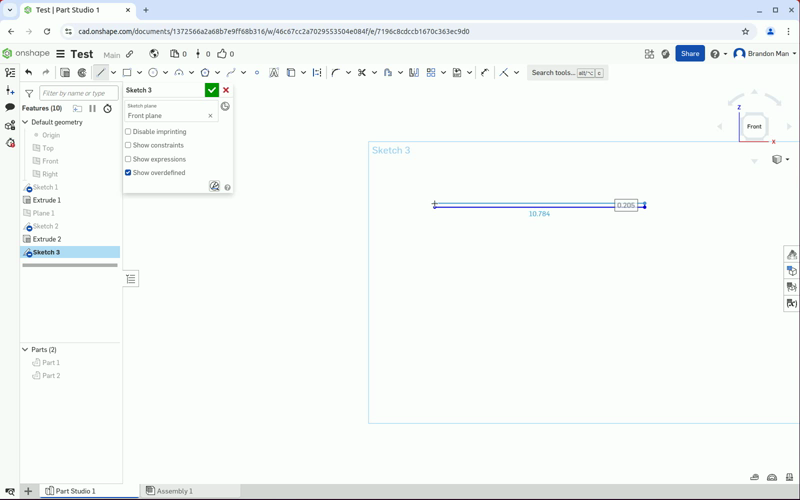
scroll(6)
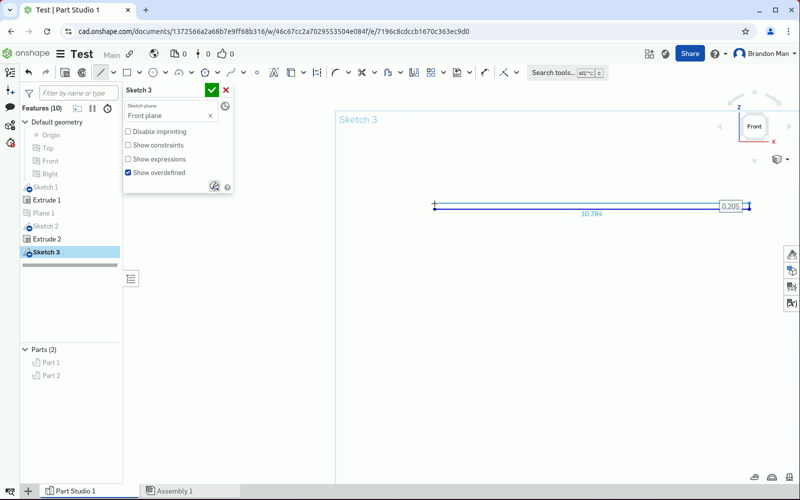
scroll(6)
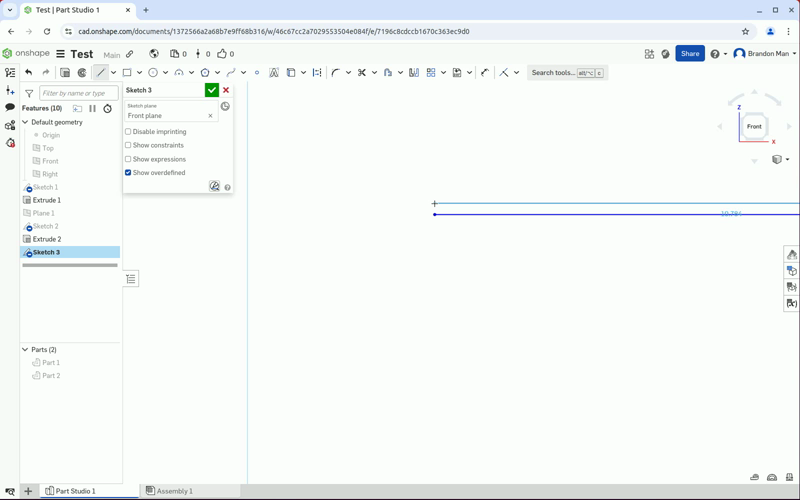
click(434, 203)
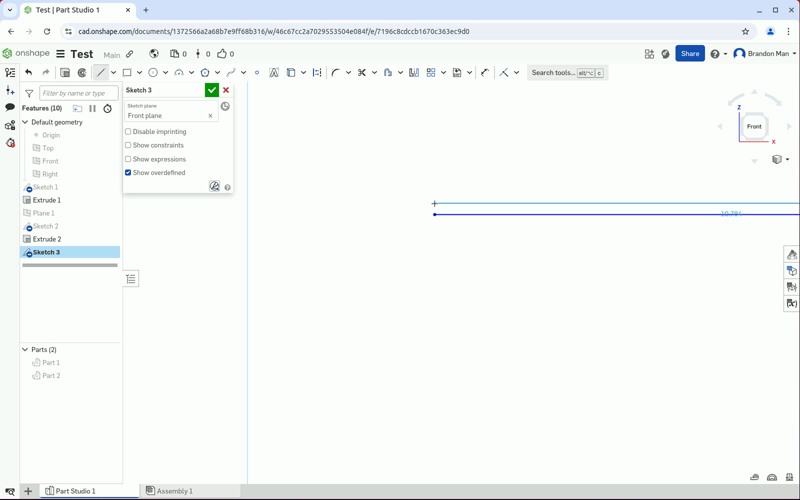
scroll(-6)
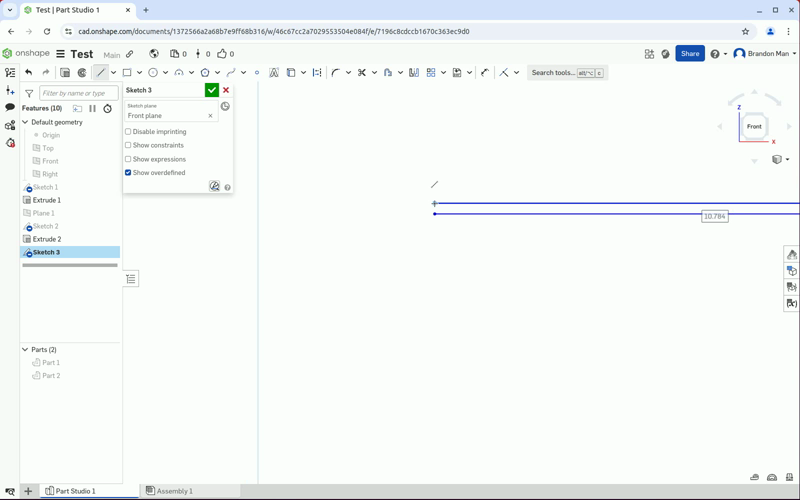
scroll(-6)
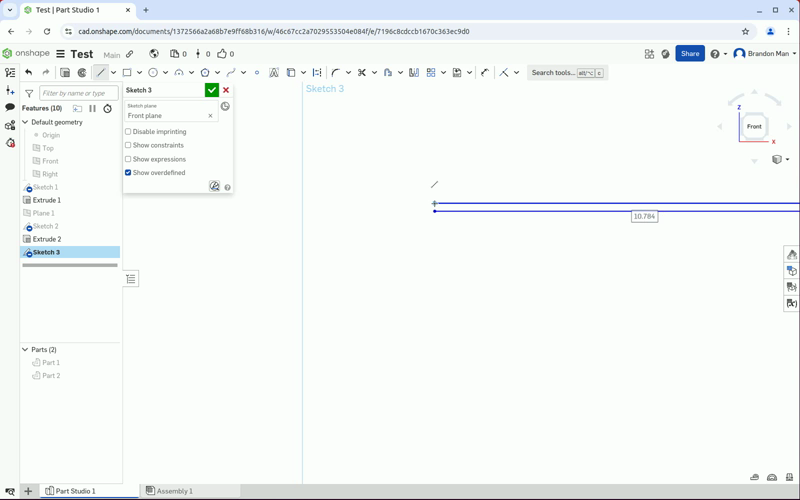
scroll(-6)
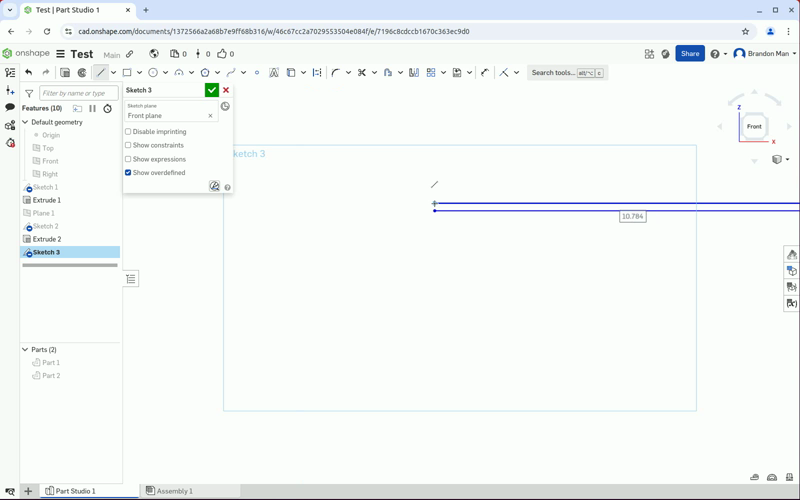
scroll(-6)
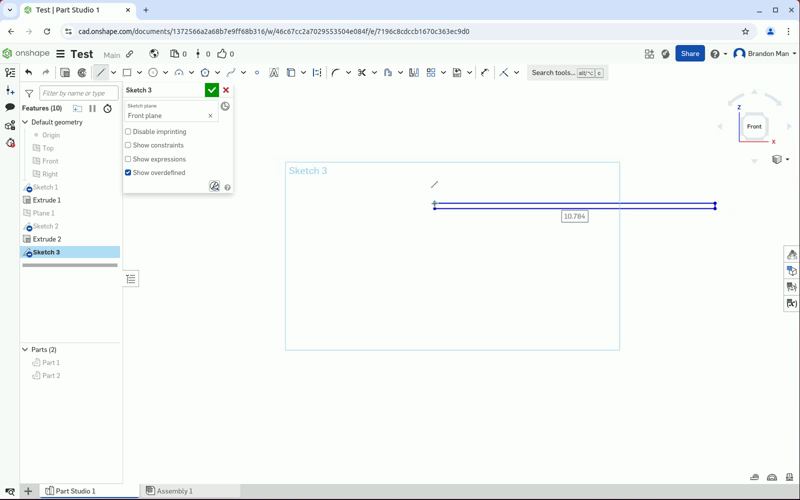
scroll(-6)
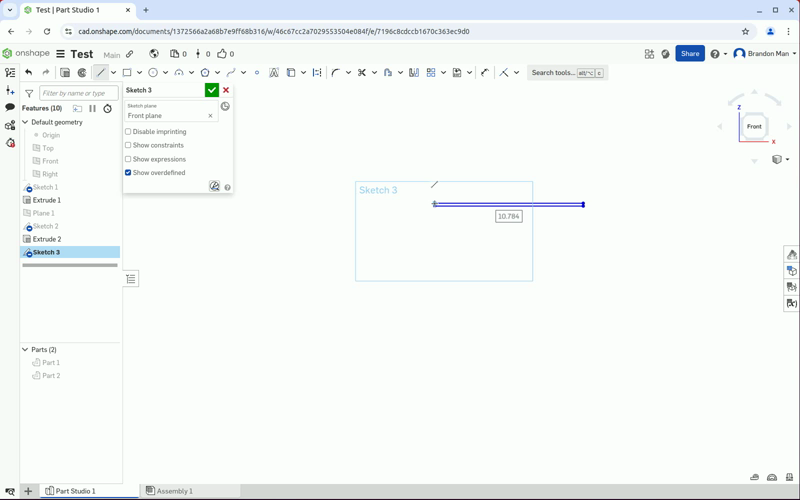
scroll(-6)
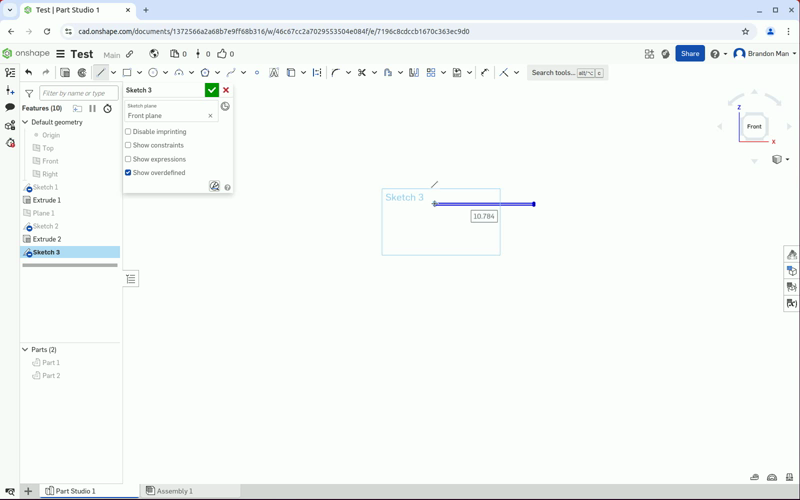
scroll(-6)
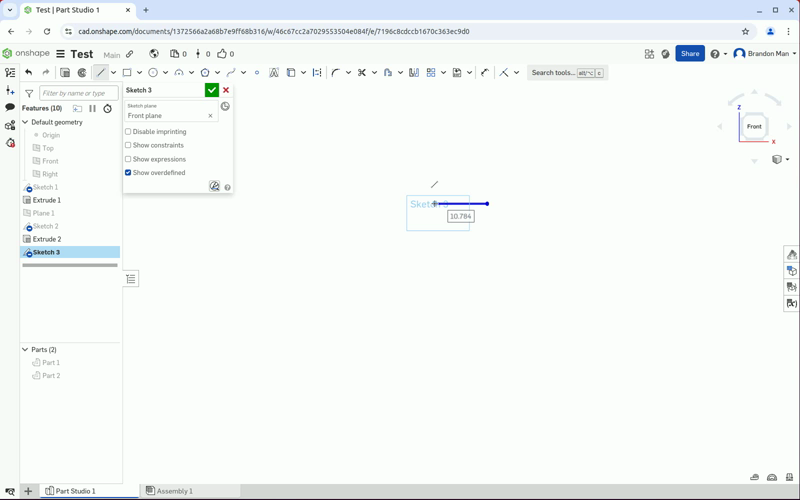
key_up(shift)
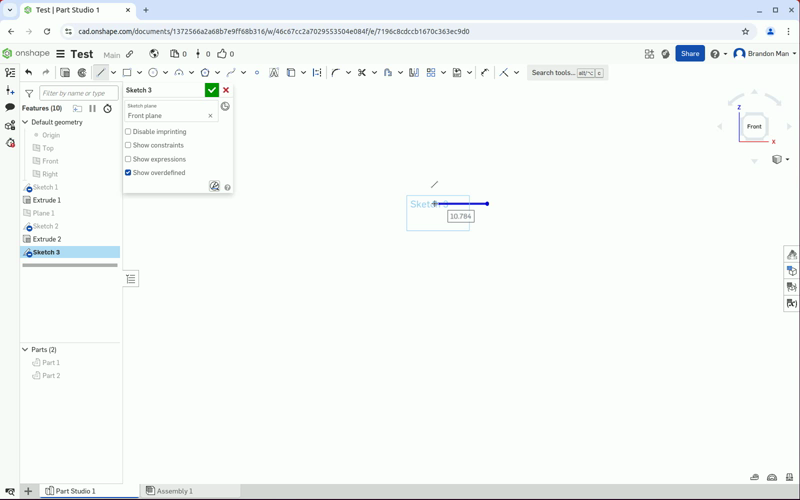
mouse_move(464, 203)
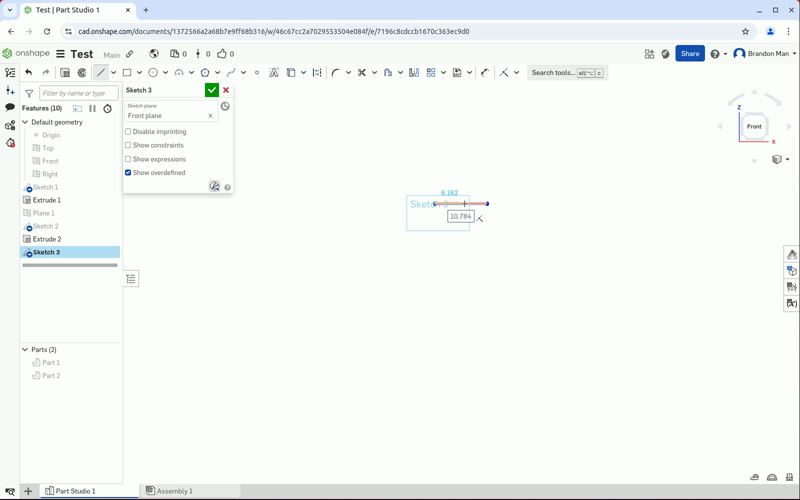
key_down(shift)
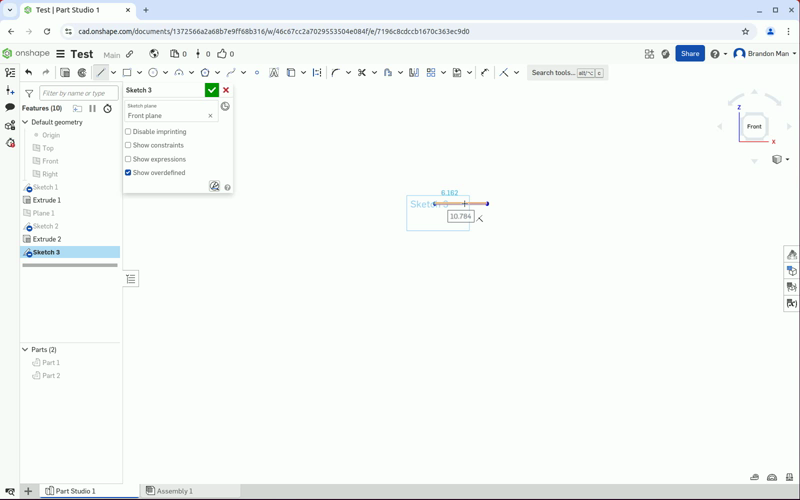
mouse_move(434, 204)
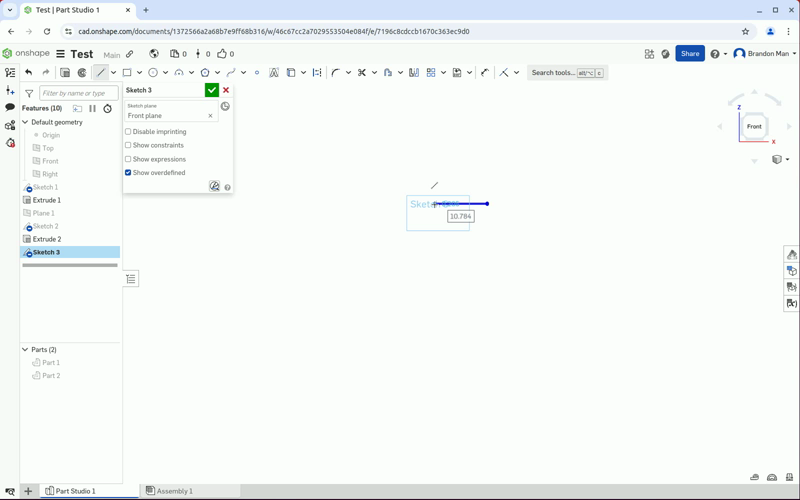
scroll(6)
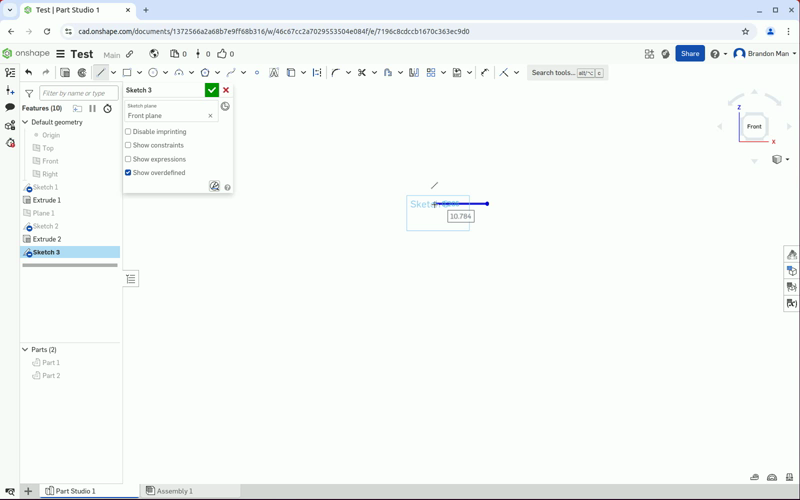
scroll(6)
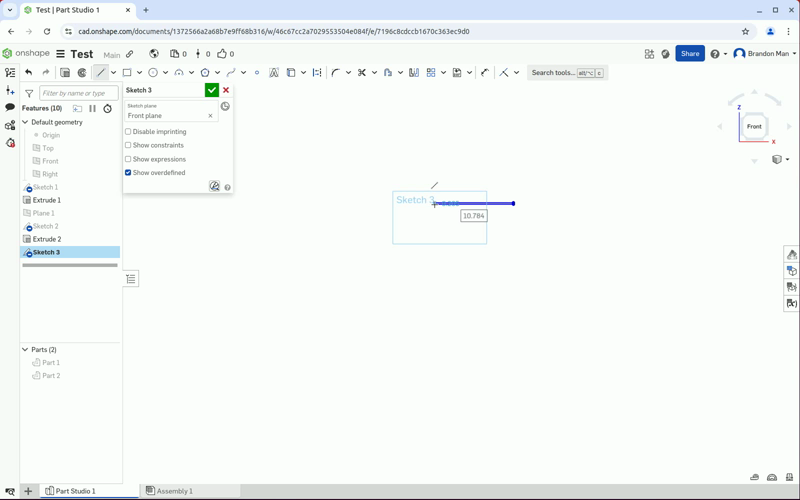
scroll(6)
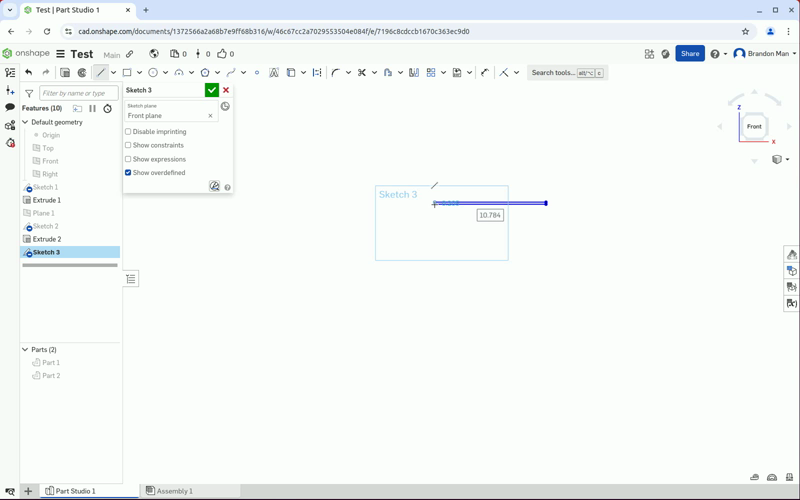
scroll(6)
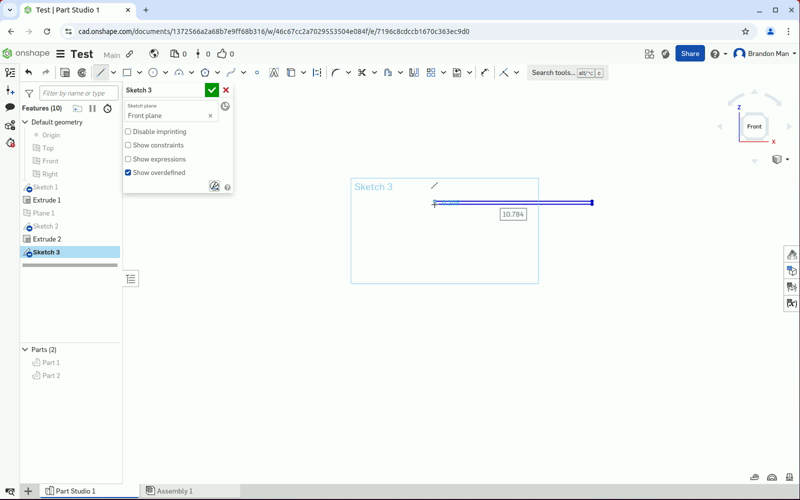
scroll(6)
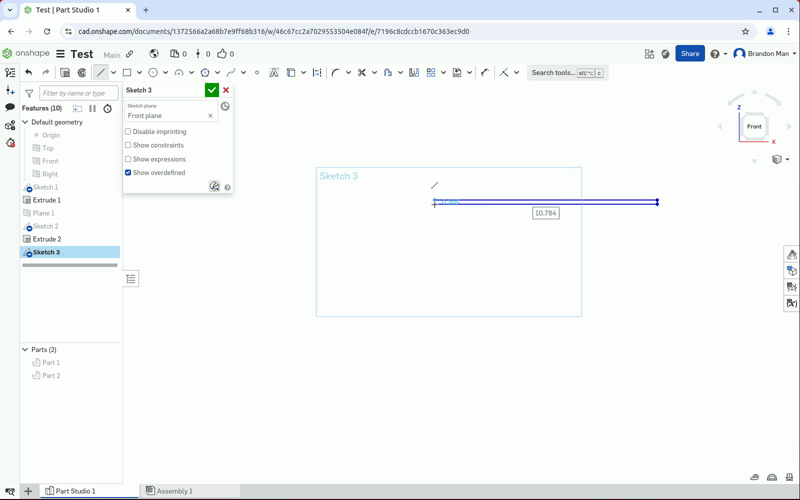
scroll(6)
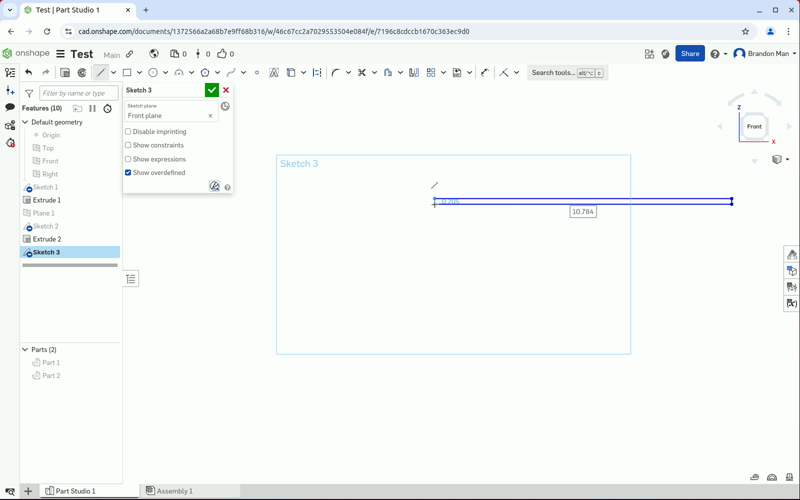
scroll(6)
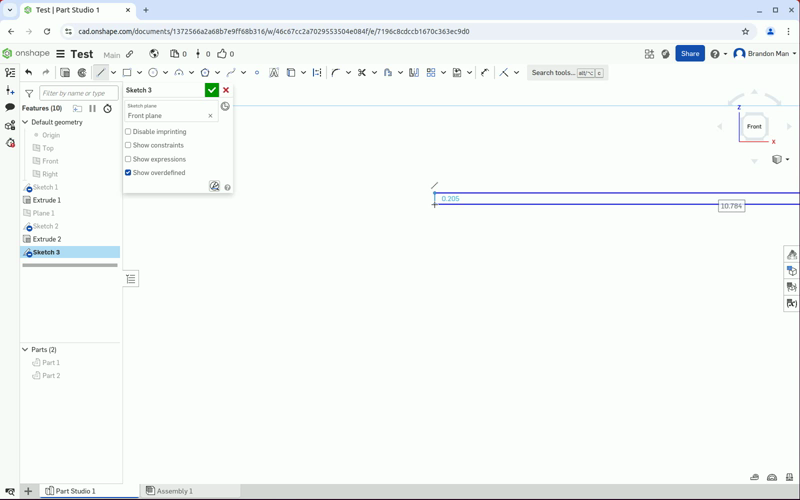
key_up(shift)
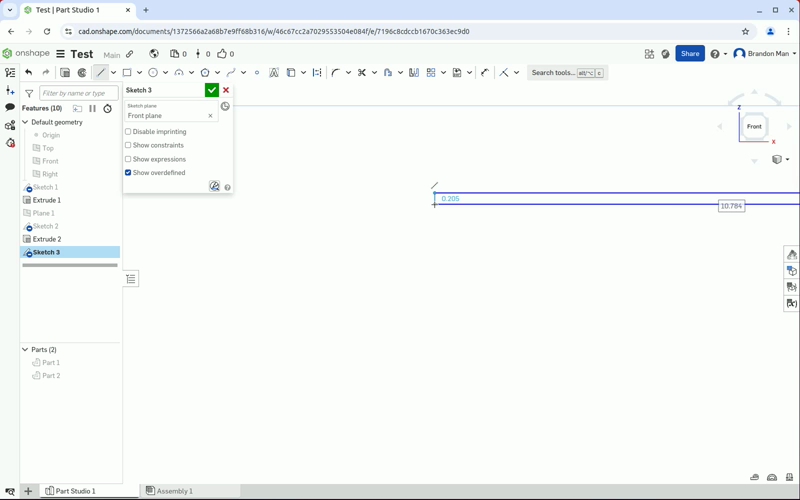
click(434, 204)
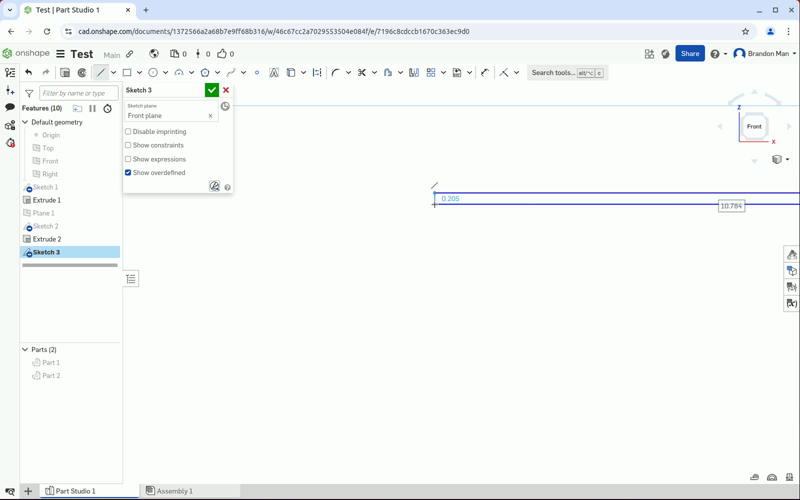
scroll(-6)
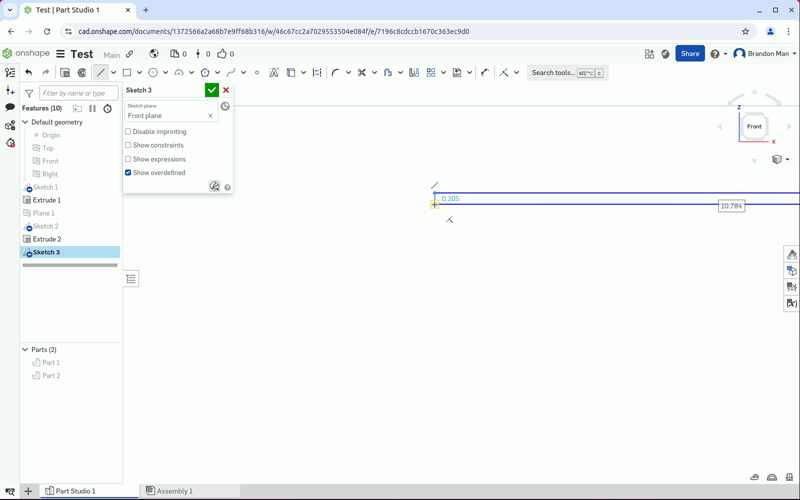
scroll(-6)
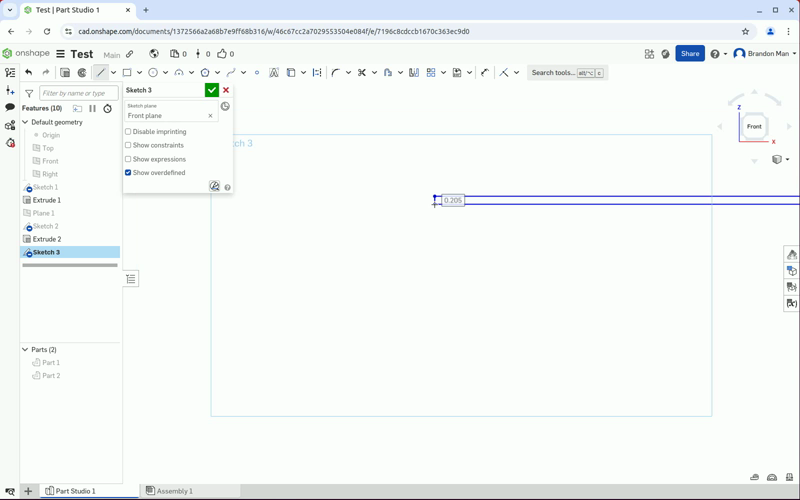
scroll(-6)
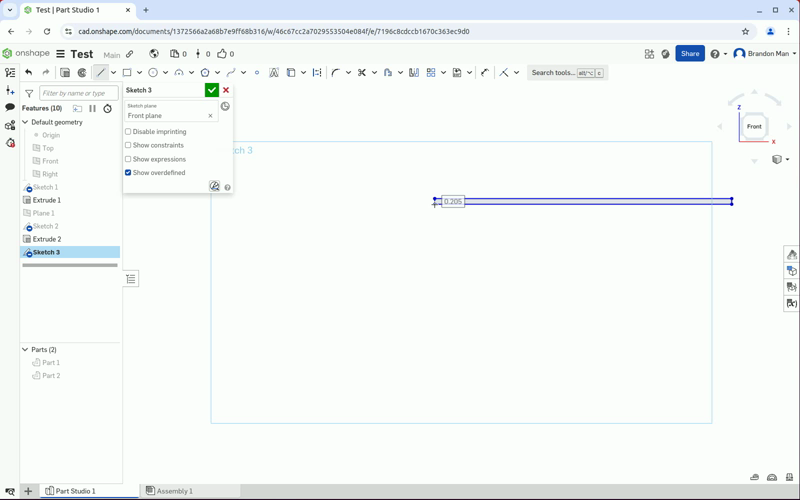
scroll(-6)
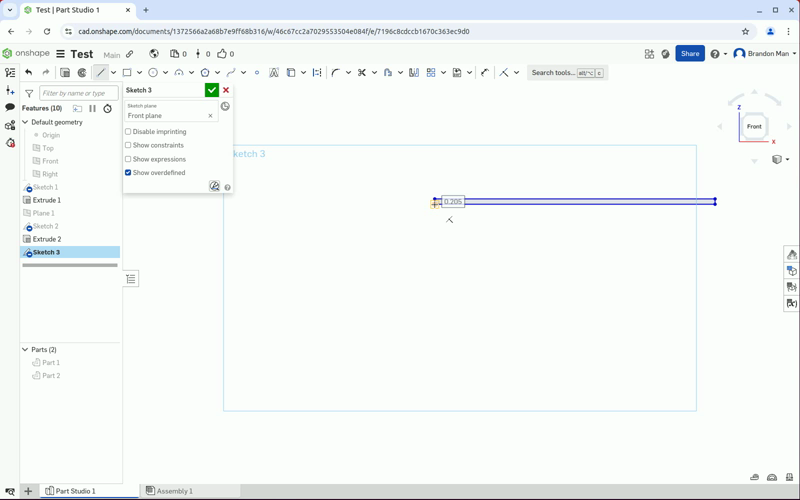
scroll(-6)
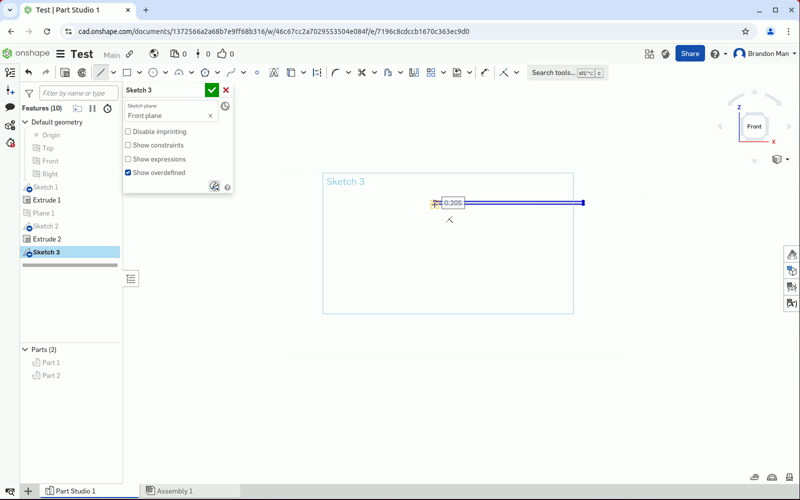
scroll(-6)
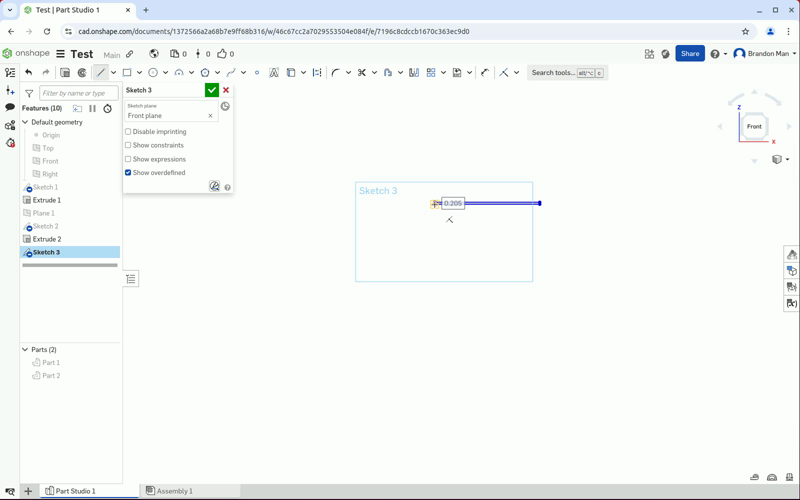
scroll(-6)
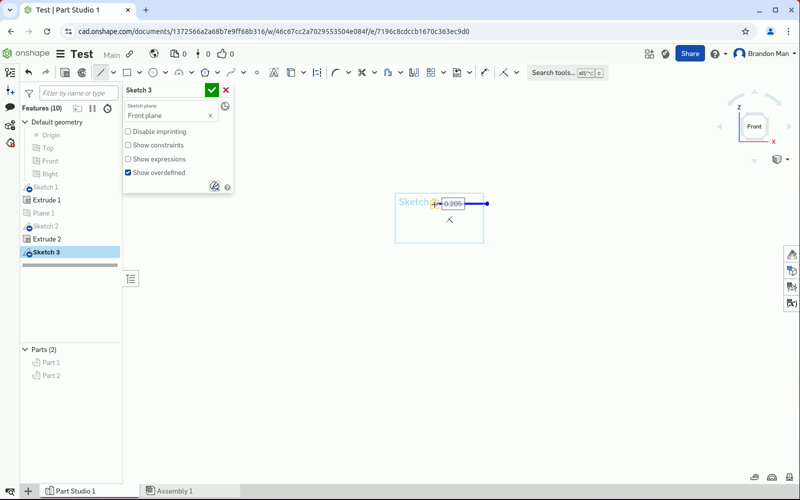
key(esc)
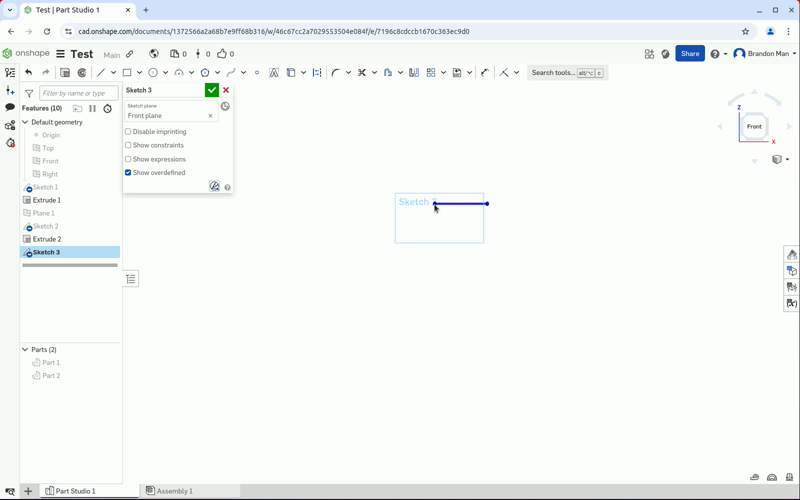
mouse_move(474, 204)
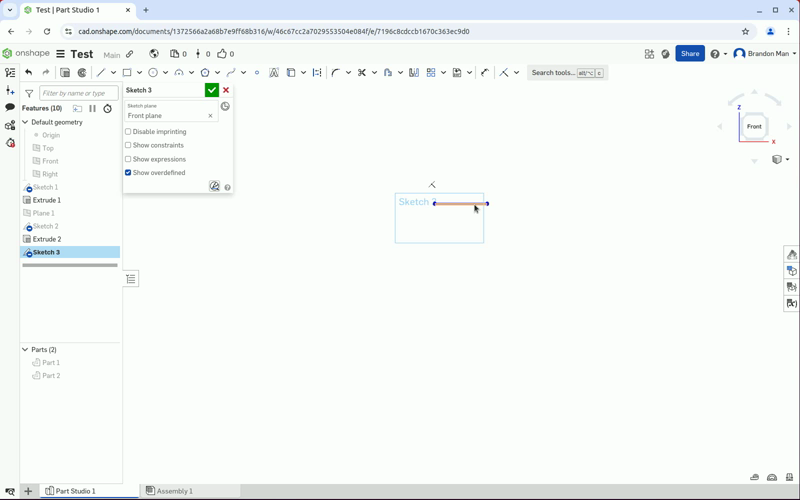
scroll(6)
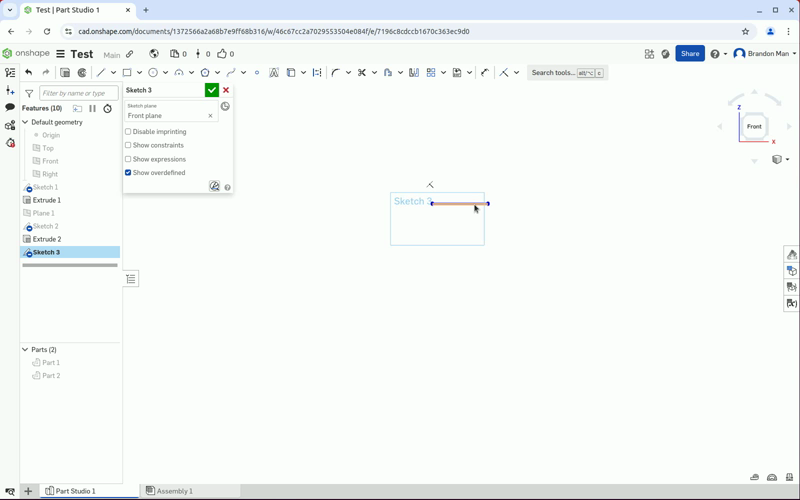
scroll(6)
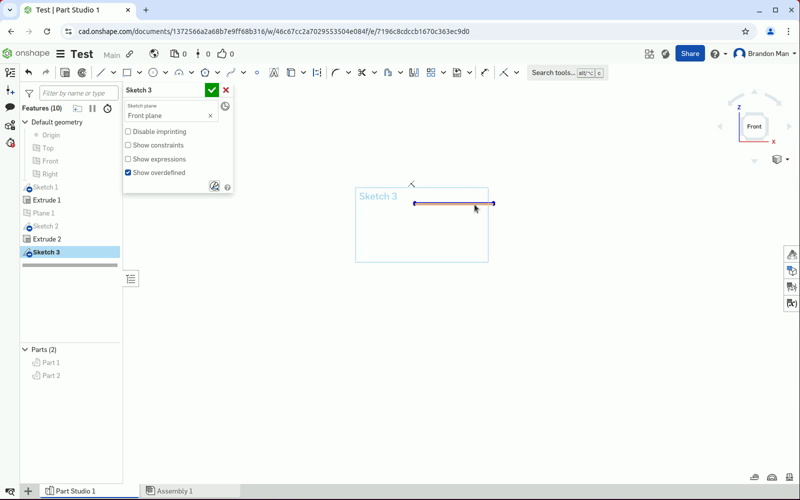
scroll(6)
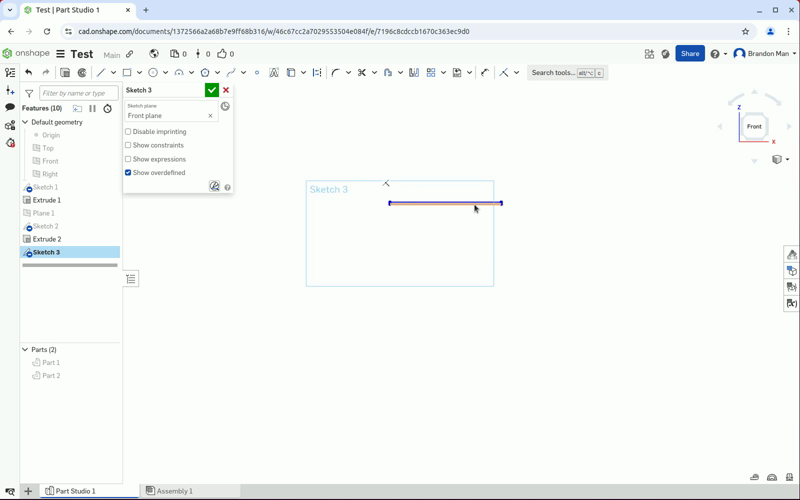
scroll(6)
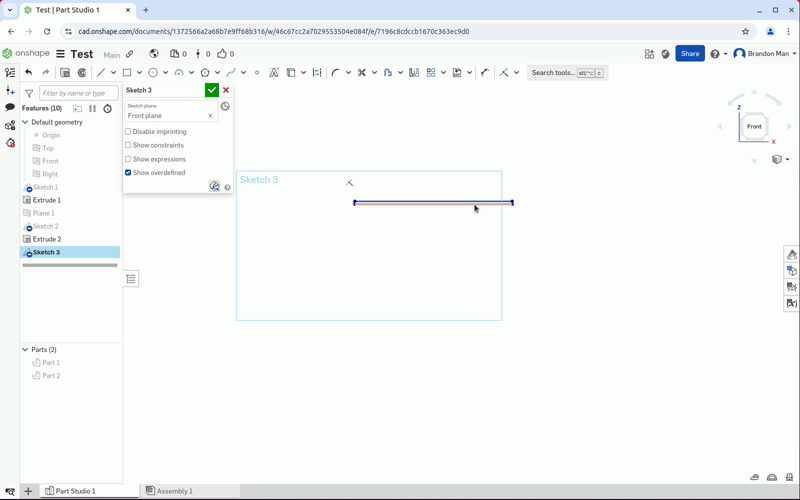
scroll(6)
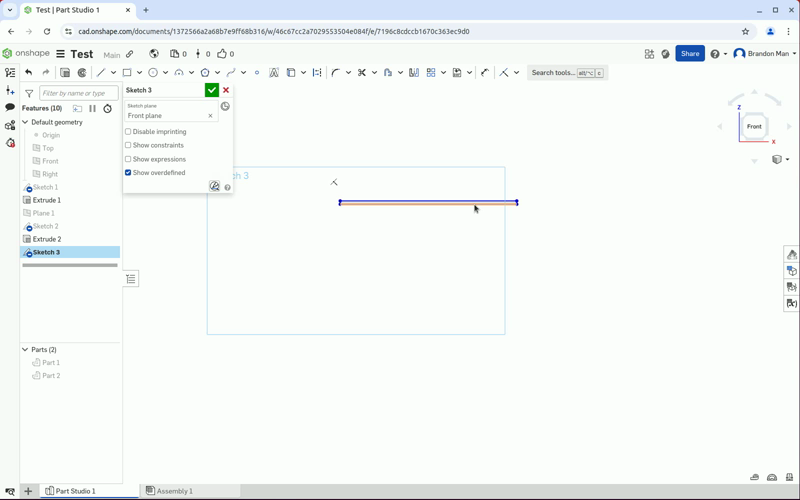
scroll(6)
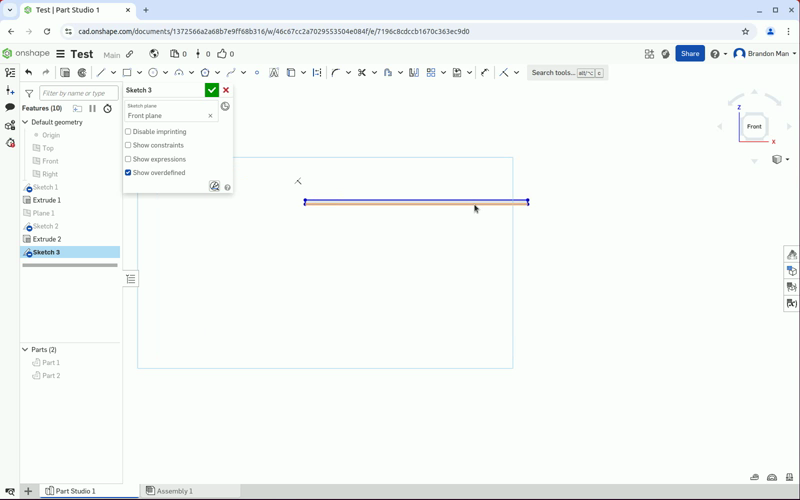
scroll(6)
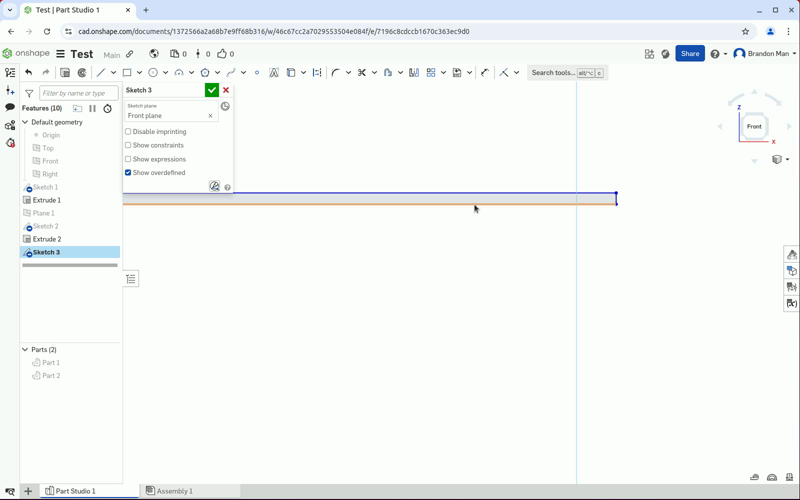
click(474, 204)
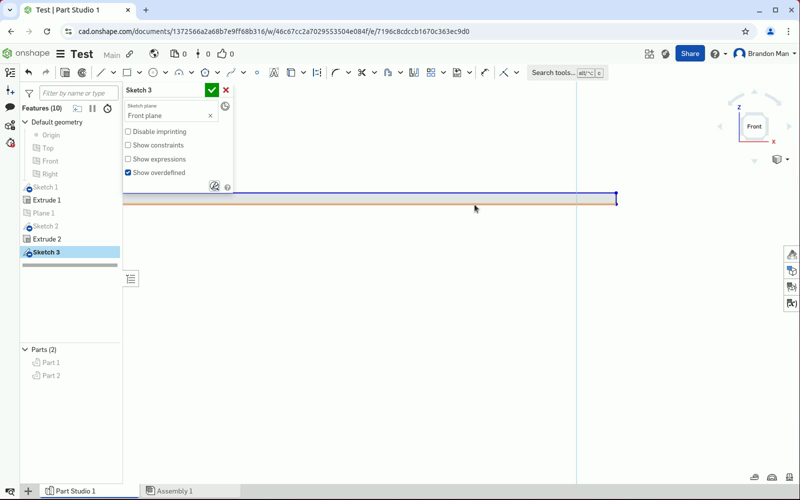
scroll(-6)
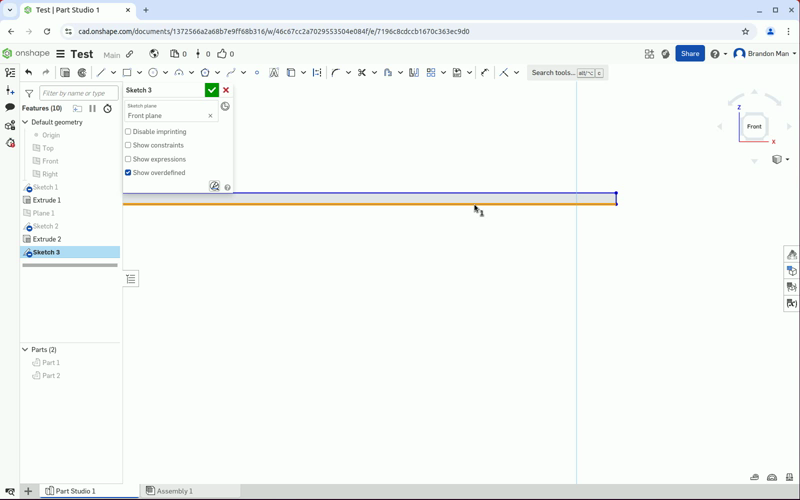
scroll(-6)
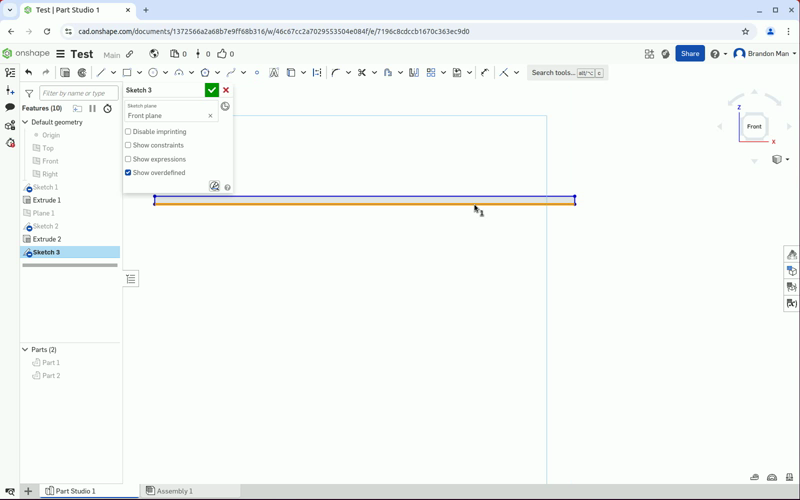
scroll(-6)
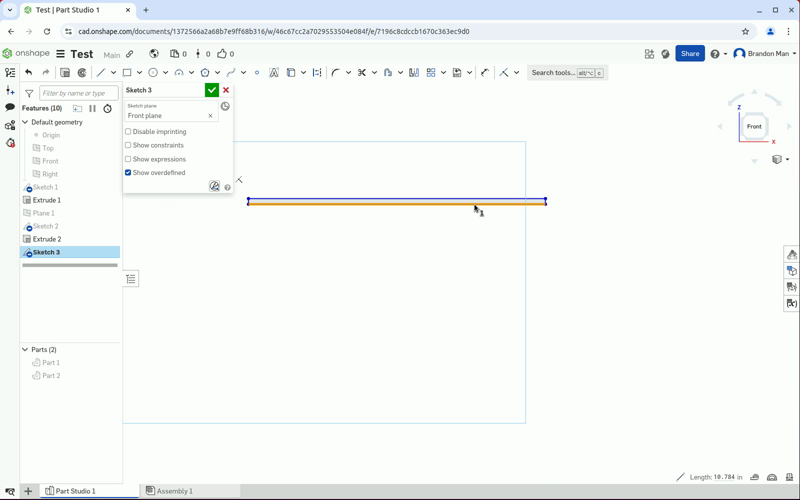
scroll(-6)
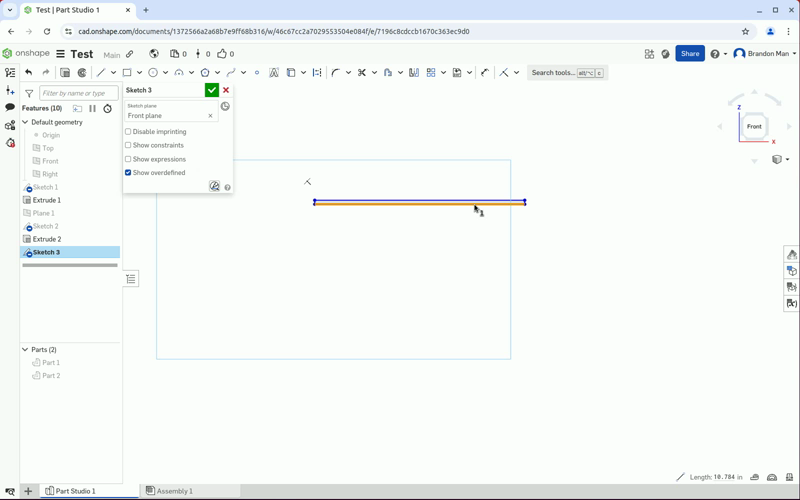
scroll(-6)
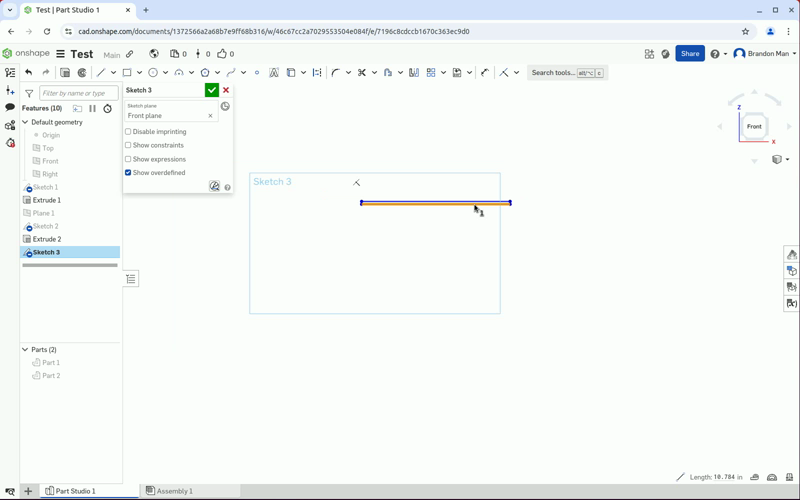
scroll(-6)
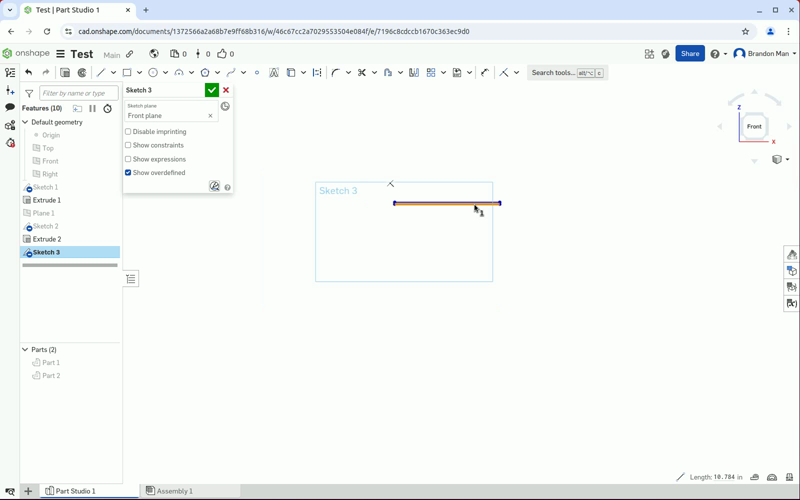
scroll(-6)
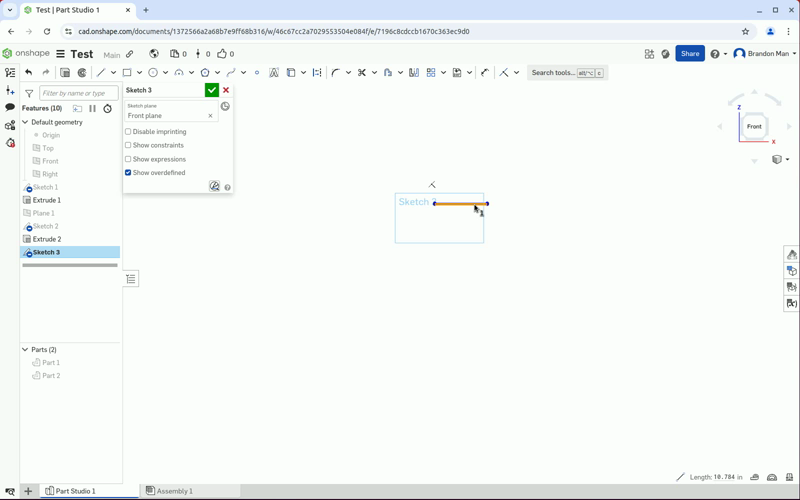
mouse_move(73, 352)
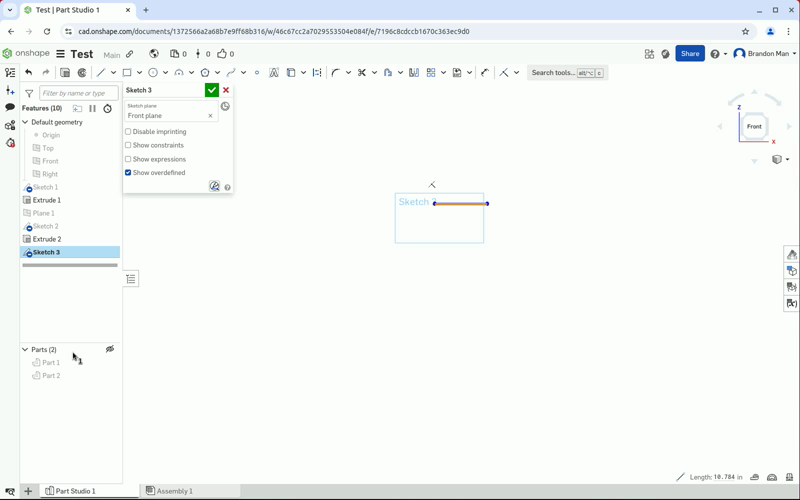
key(shift+y)
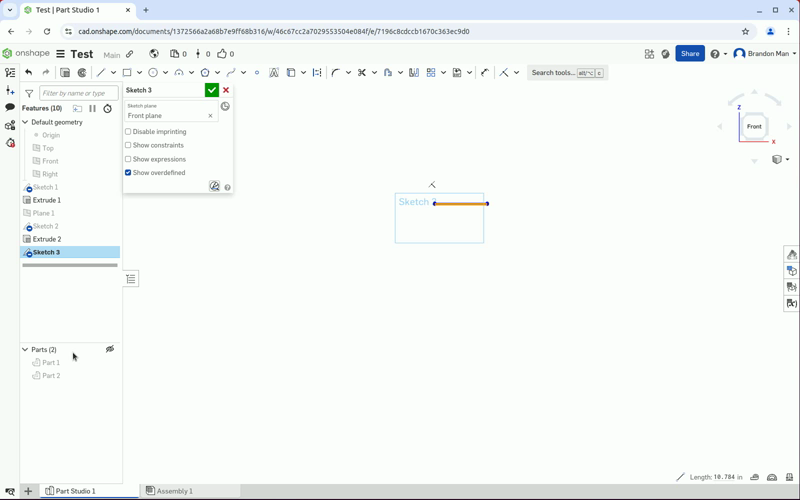
key(shift+e)
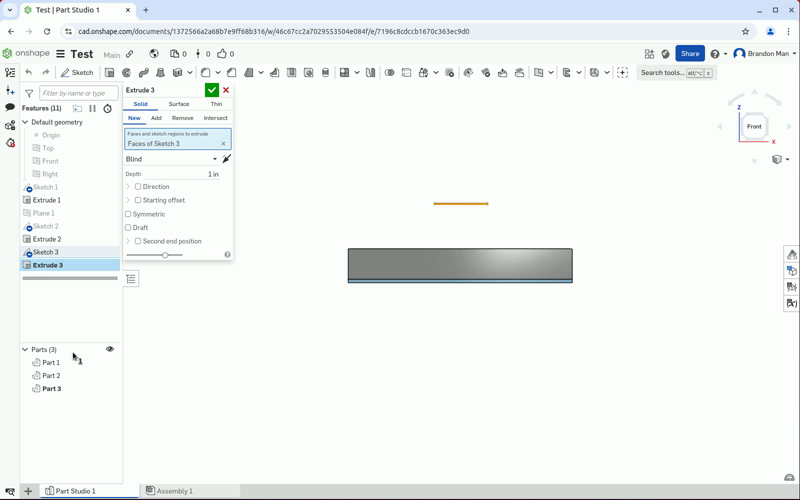
mouse_move(143, 106)
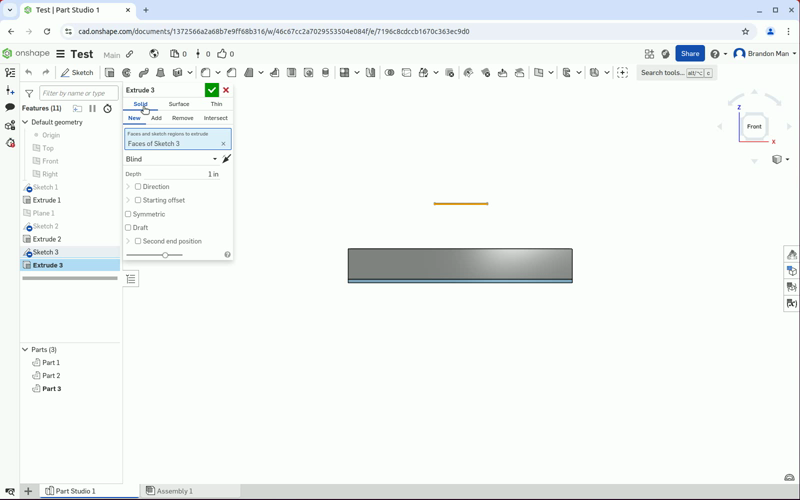
click(143, 106)
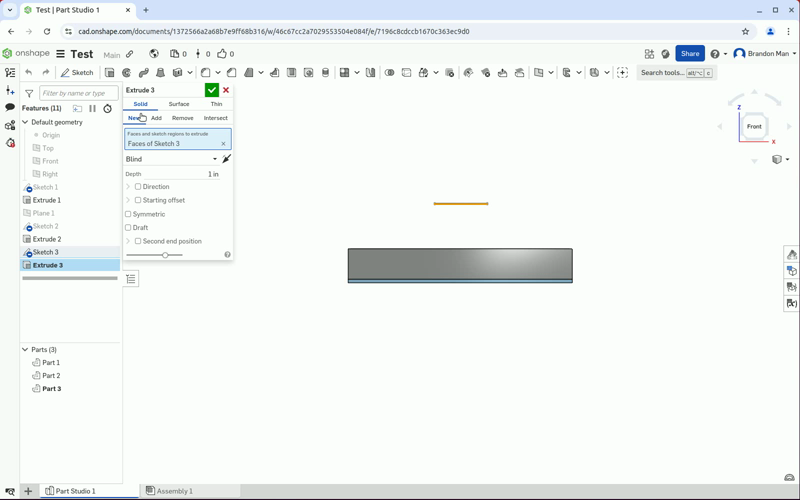
mouse_move(137, 120)
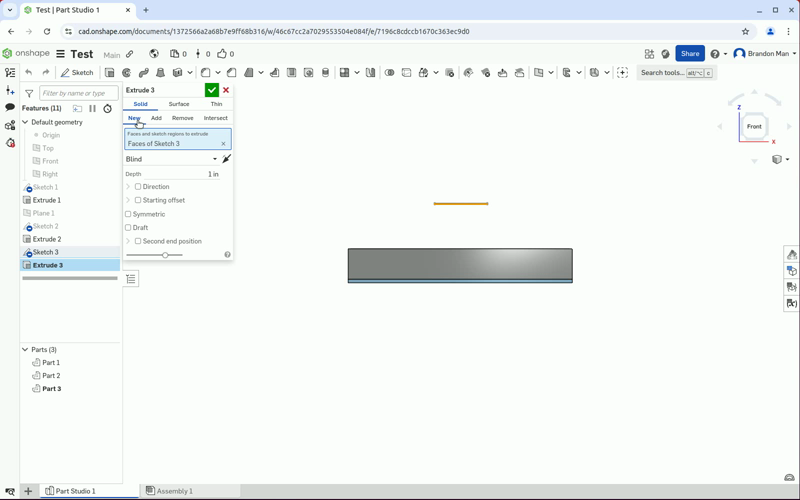
click(137, 120)
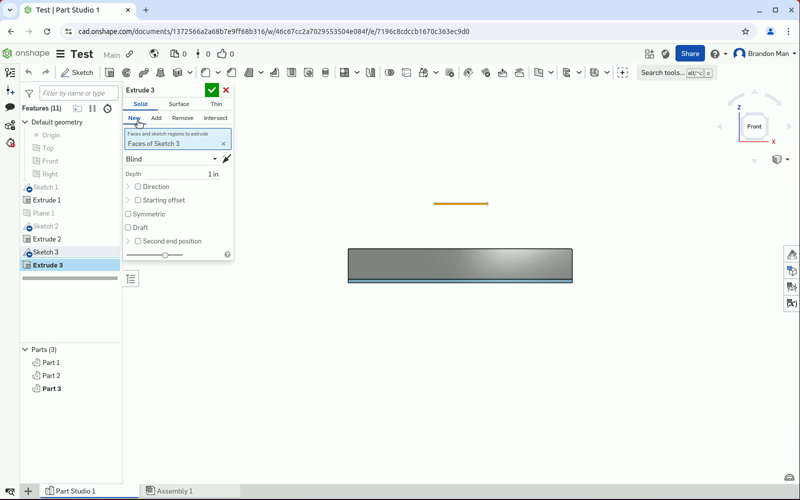
key(tab, 4)
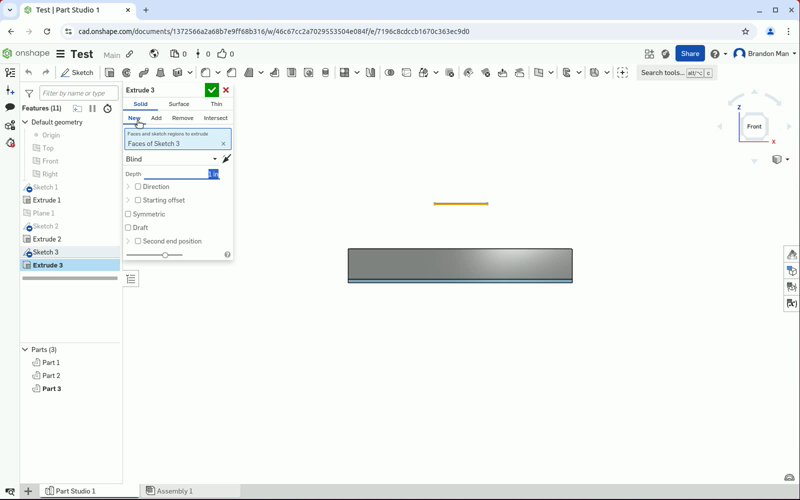
text(8.184)
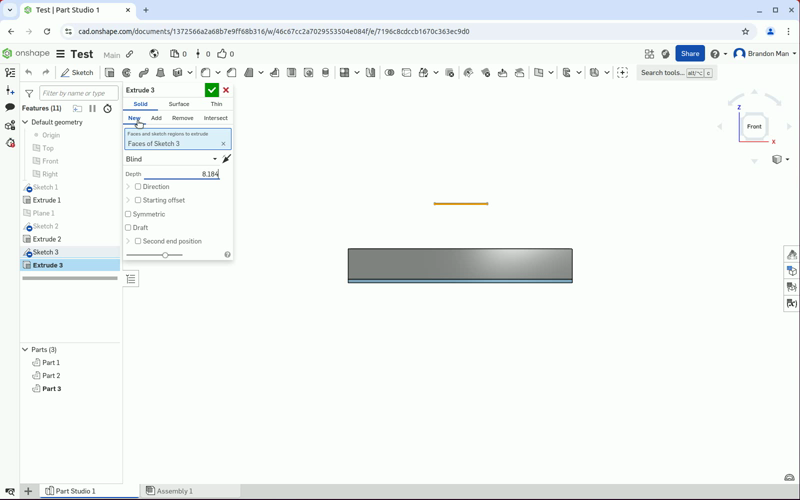
key(enter)
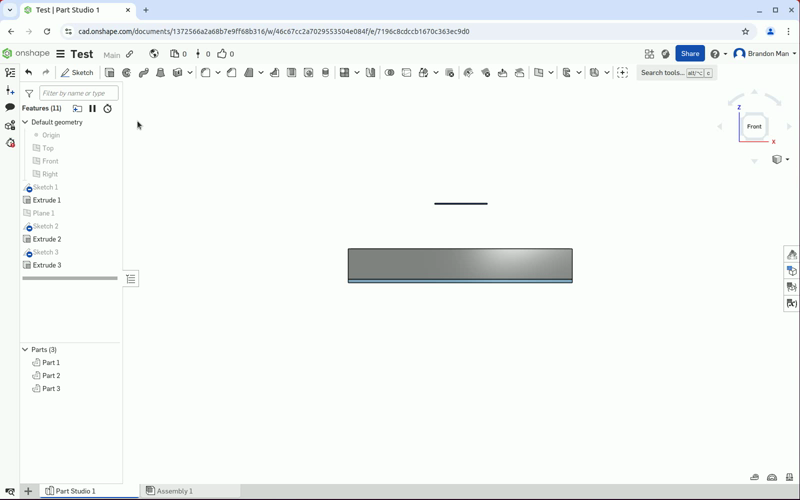
key(shift+h)
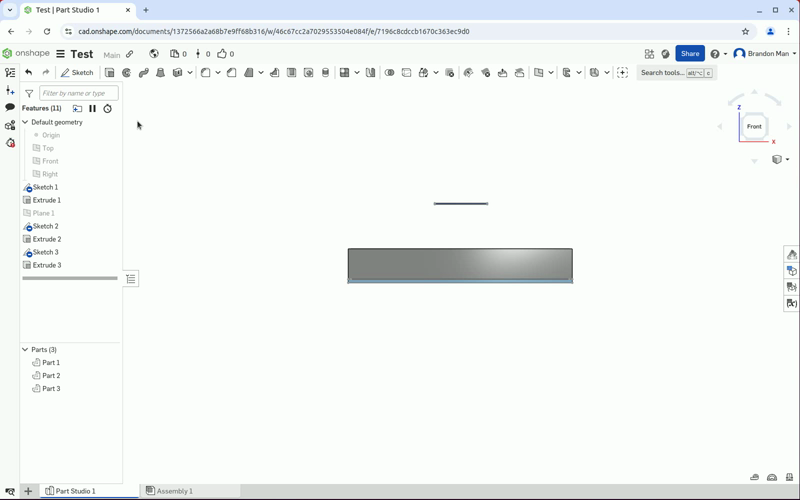
key(shift+h)
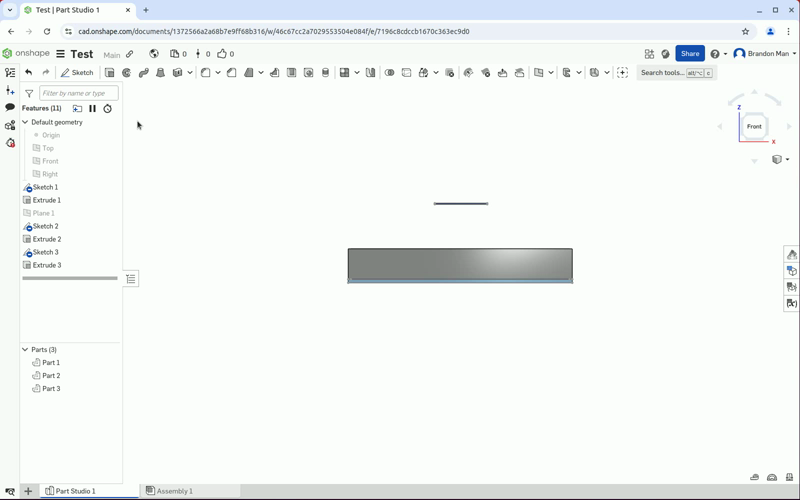
key(shift+7)
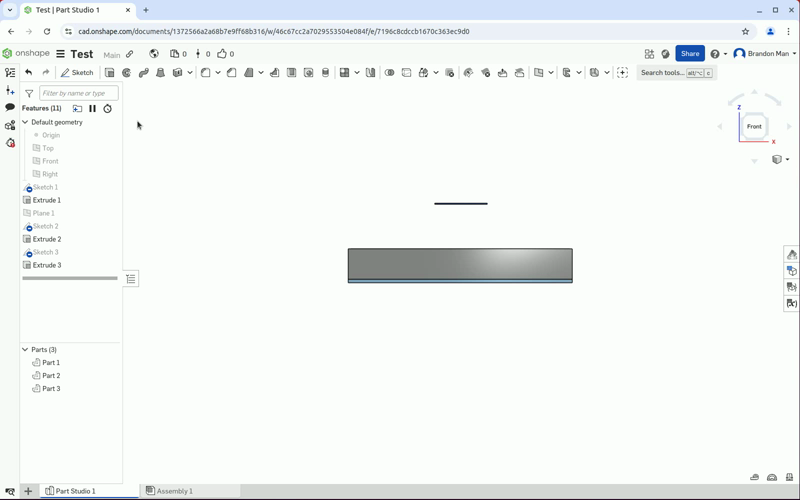
key(left, 2)
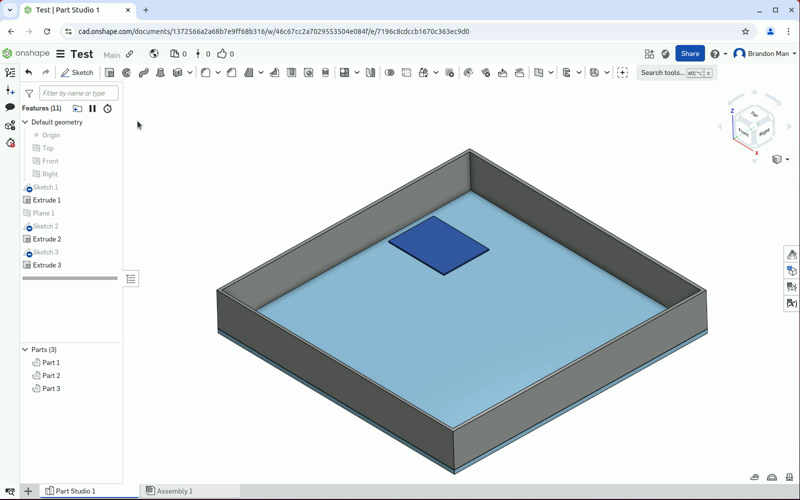
key(down, 2)
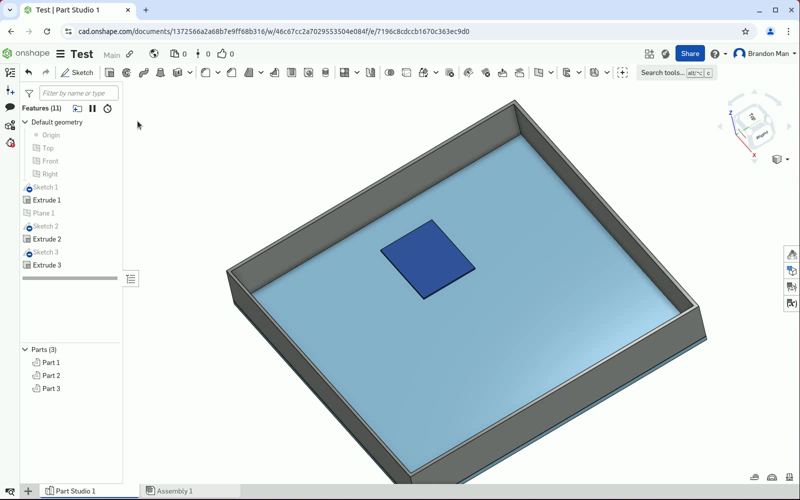
key(up, 2)
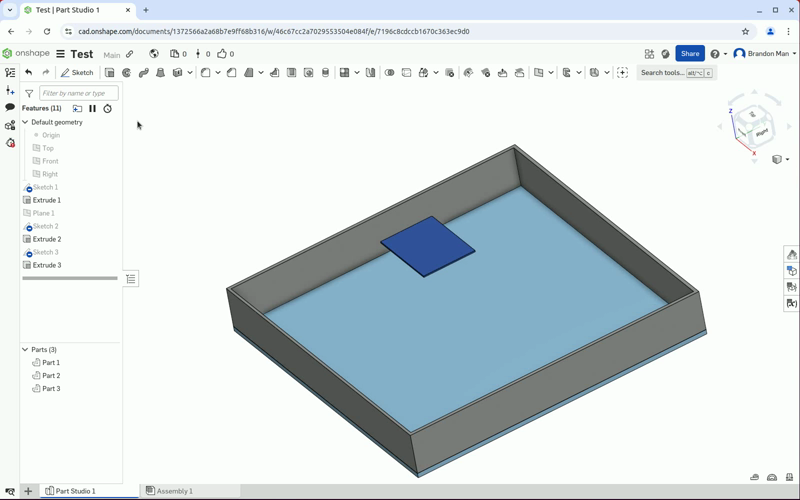
key(right, 2)
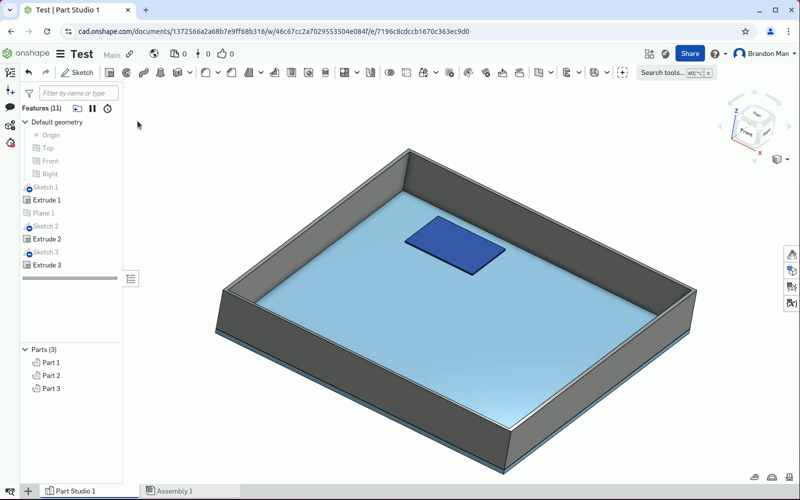
mouse_move(73, 189)
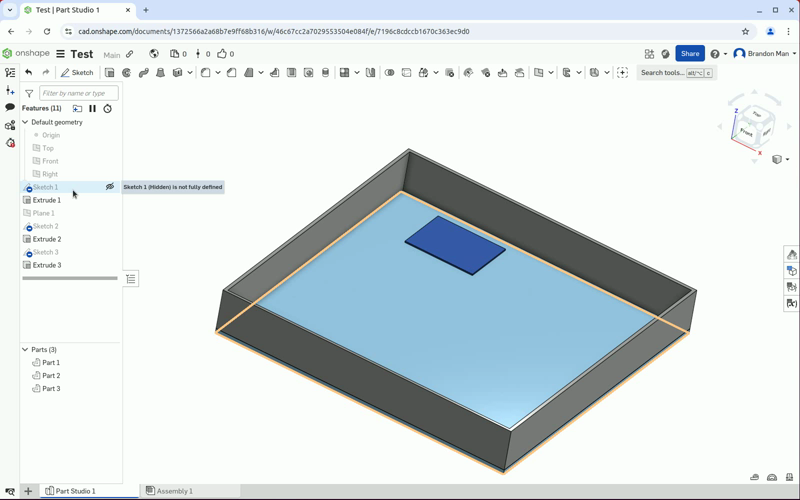
click(73, 189)